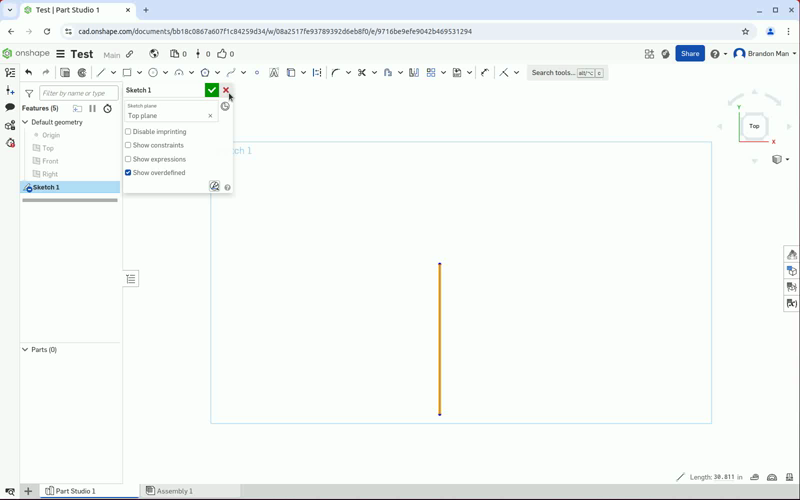
key(shift+h)
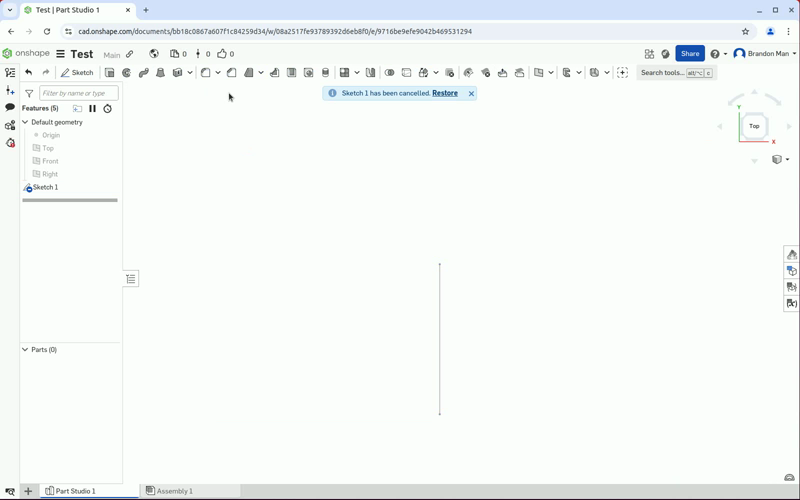
key(shift+s)
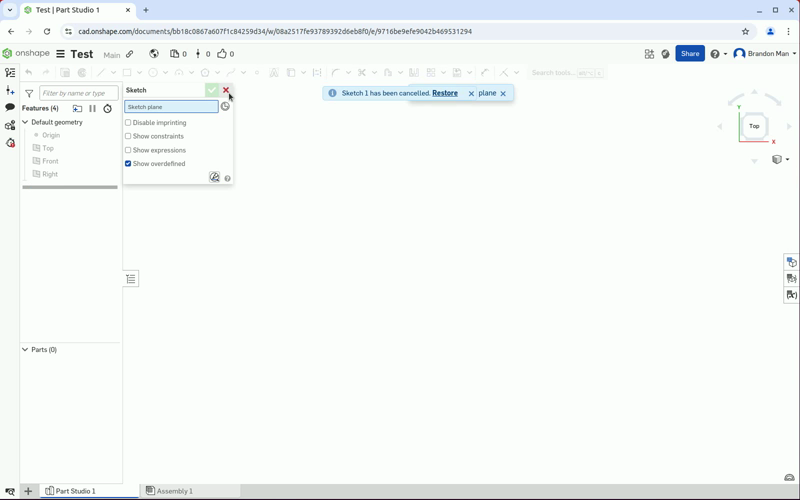
mouse_move(73, 150)
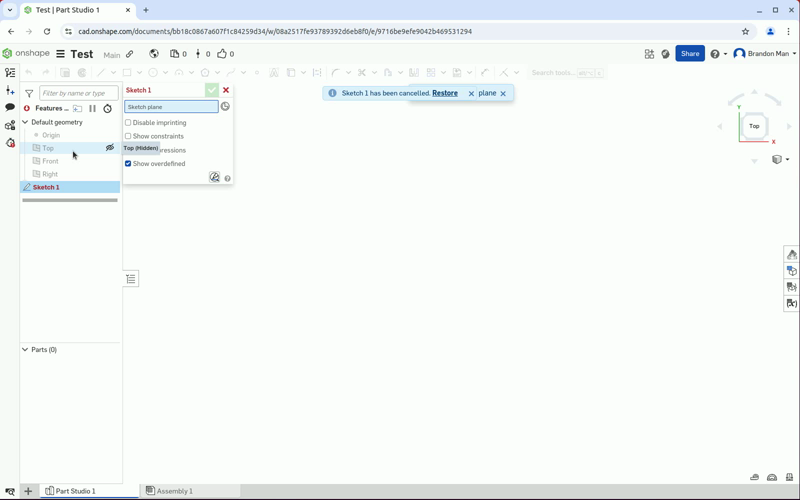
click(73, 150)
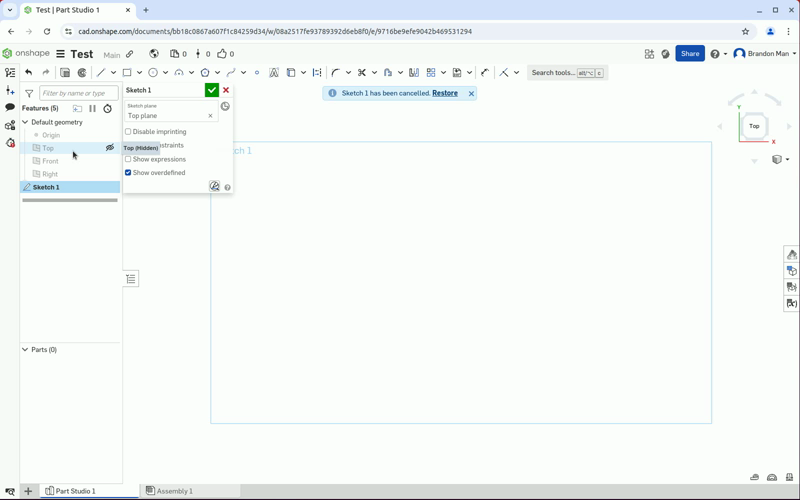
mouse_move(73, 352)
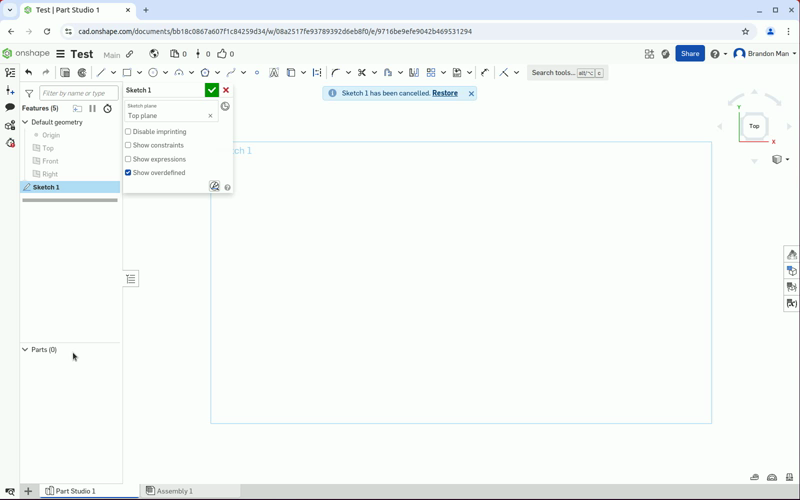
key(y)
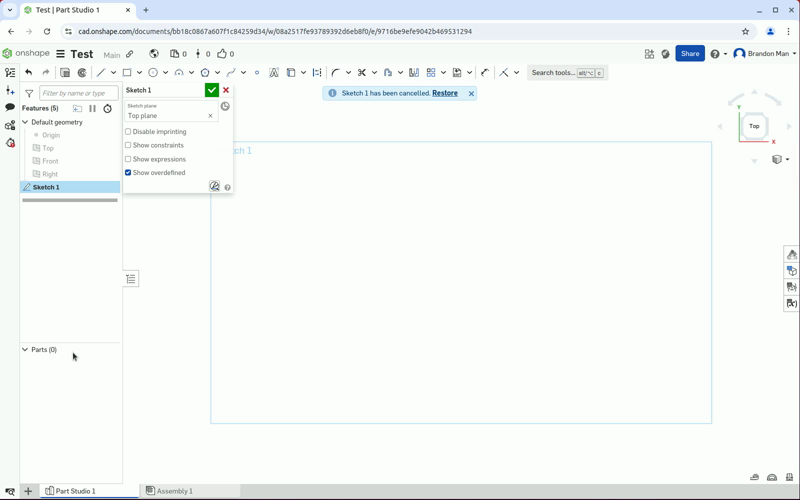
key(l)
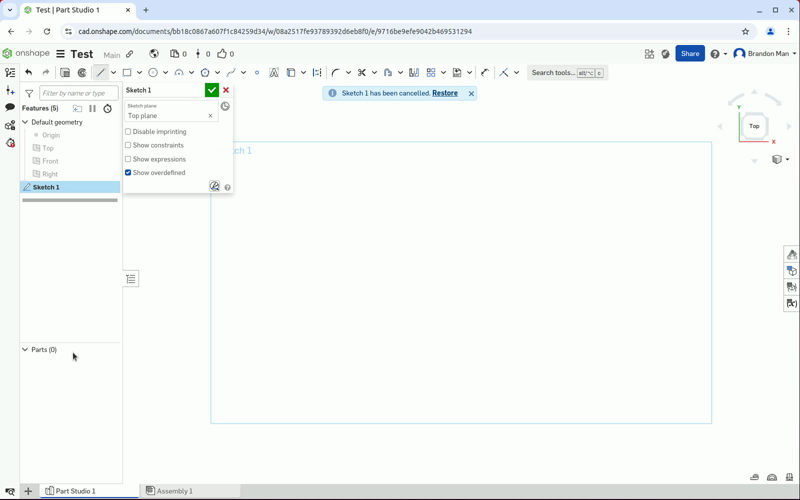
key_down(shift)
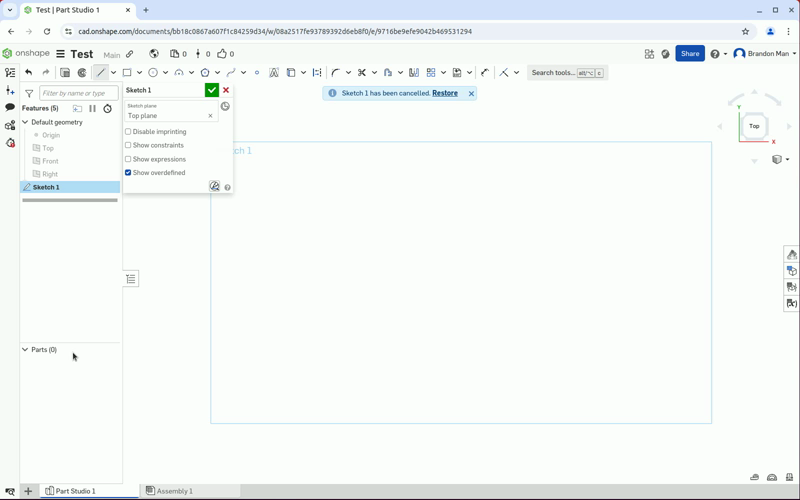
mouse_move(431, 303)
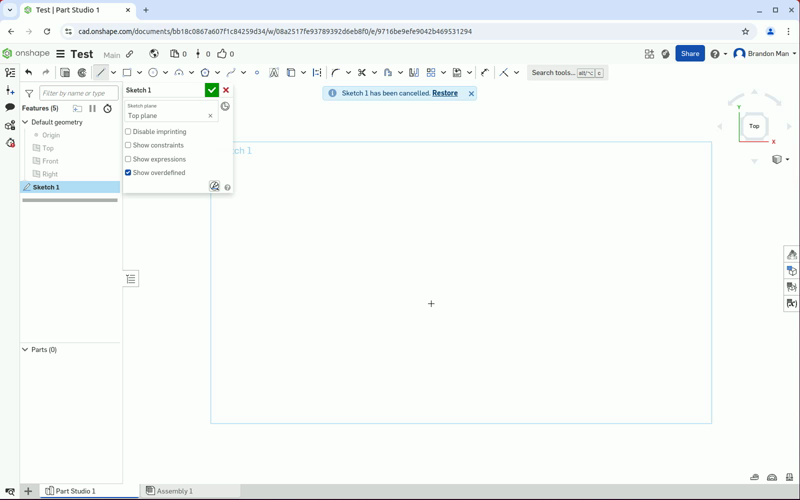
click(431, 303)
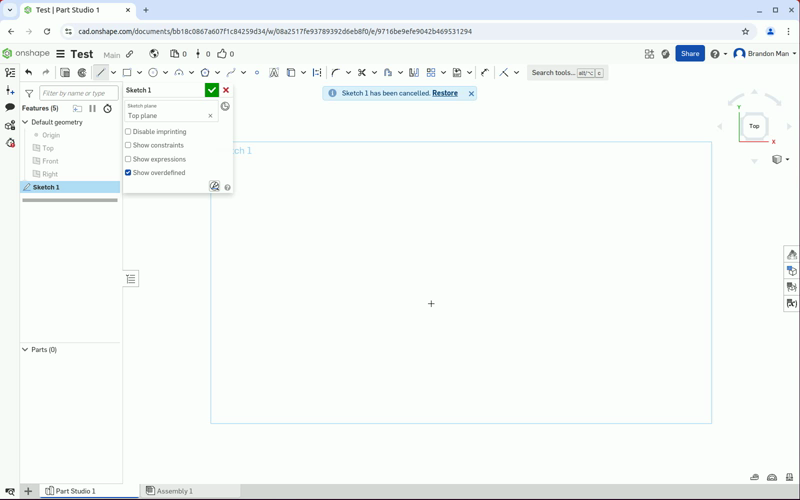
key_up(shift)
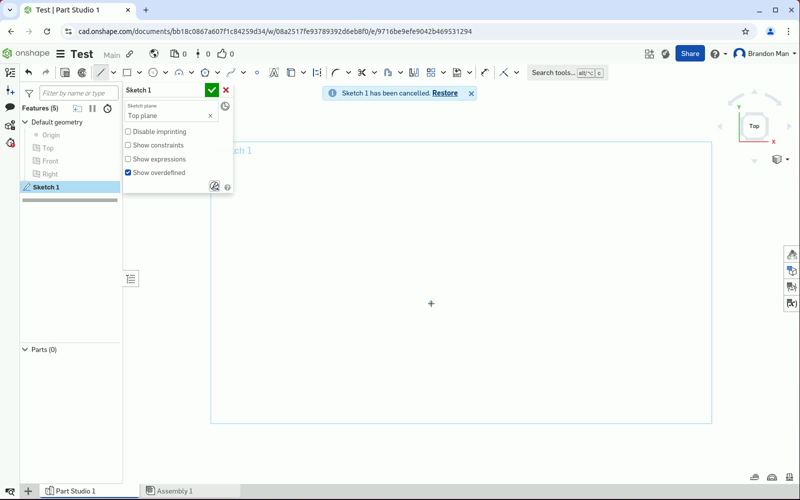
key_down(shift)
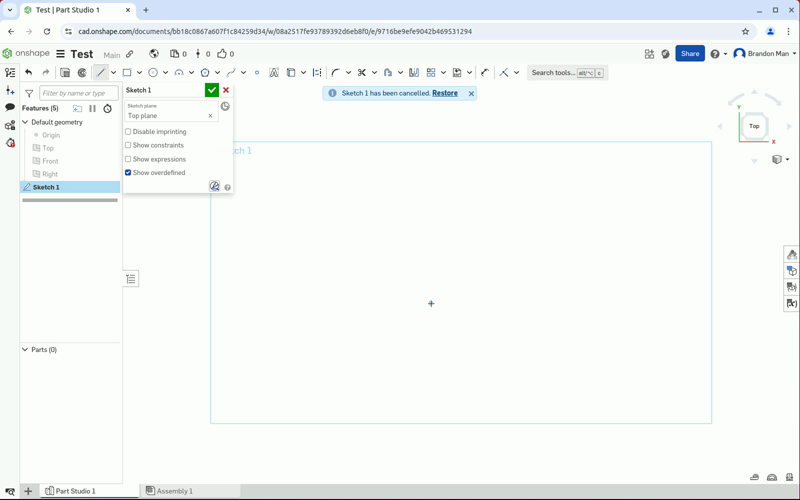
mouse_move(461, 303)
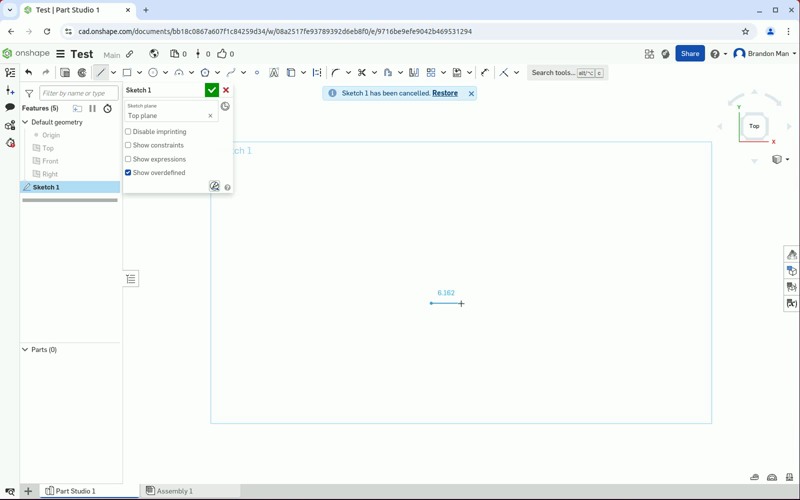
mouse_move(434, 303)
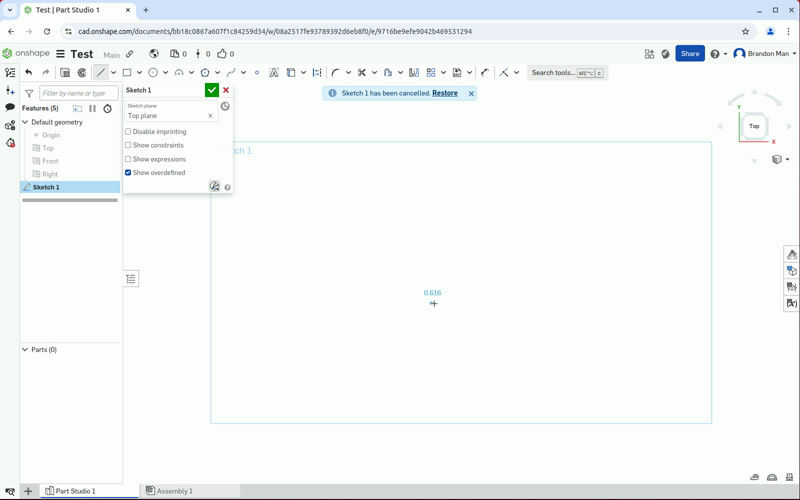
scroll(6)
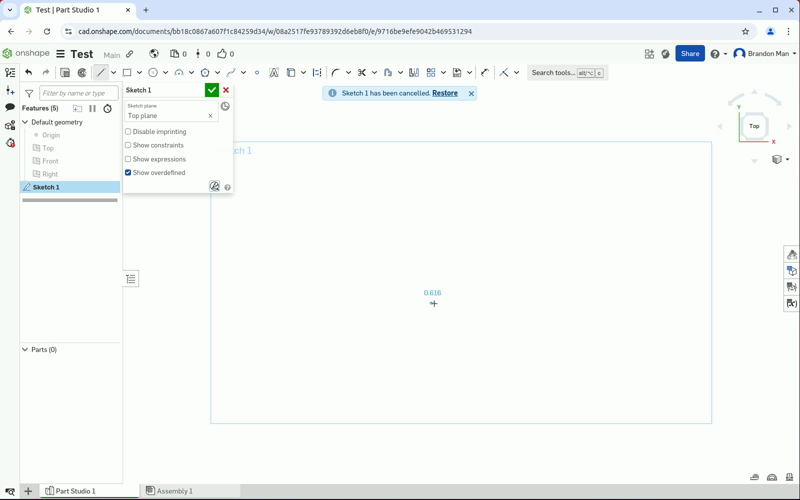
scroll(6)
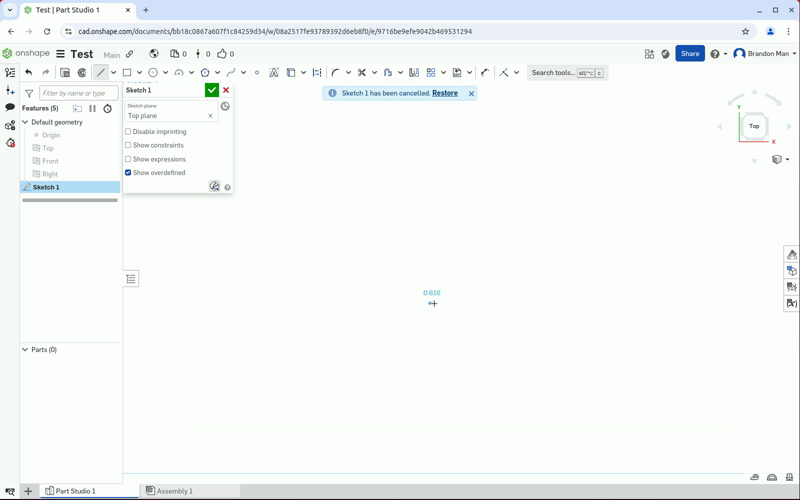
scroll(6)
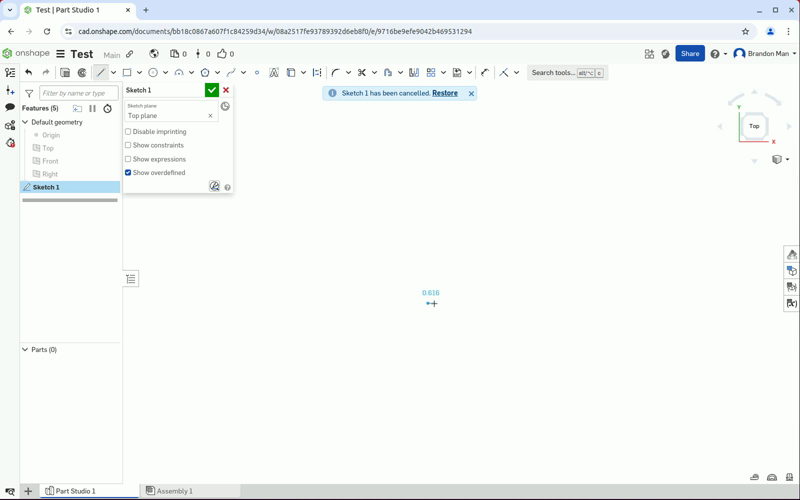
scroll(6)
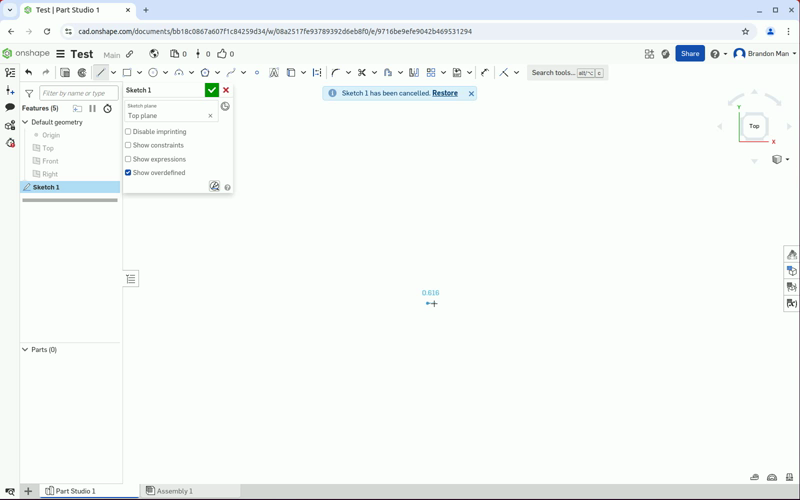
scroll(6)
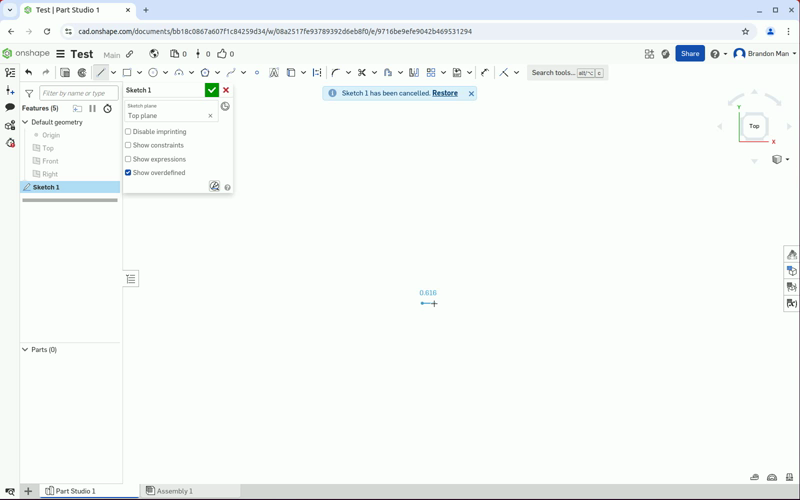
scroll(6)
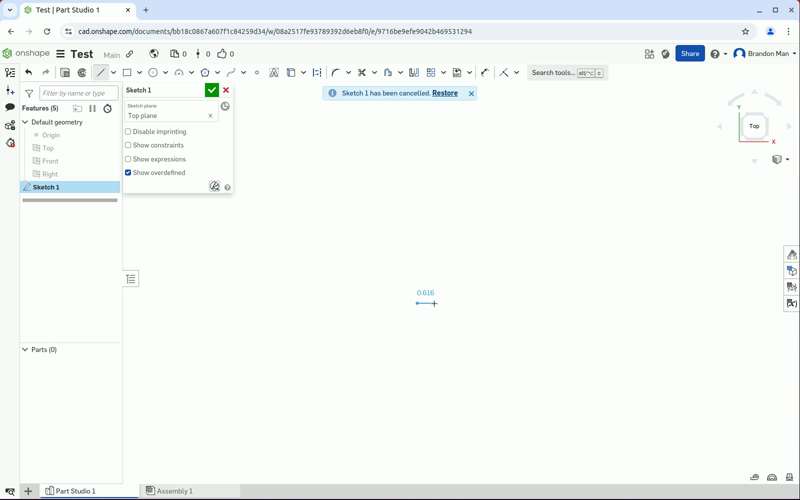
scroll(6)
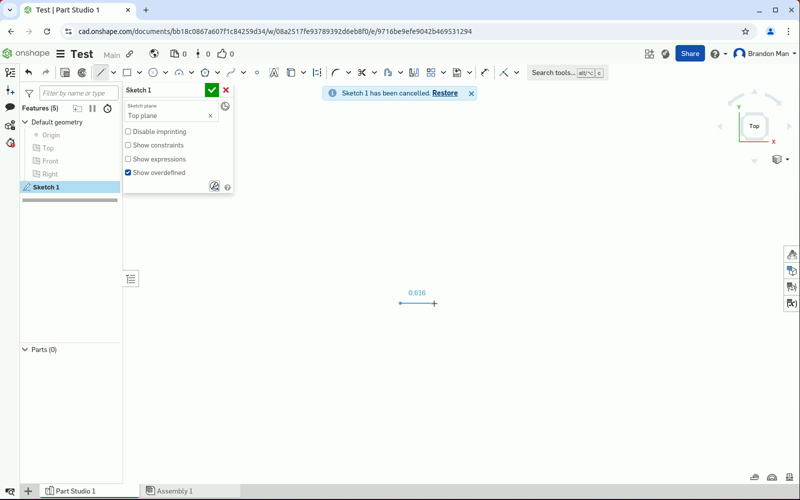
click(434, 303)
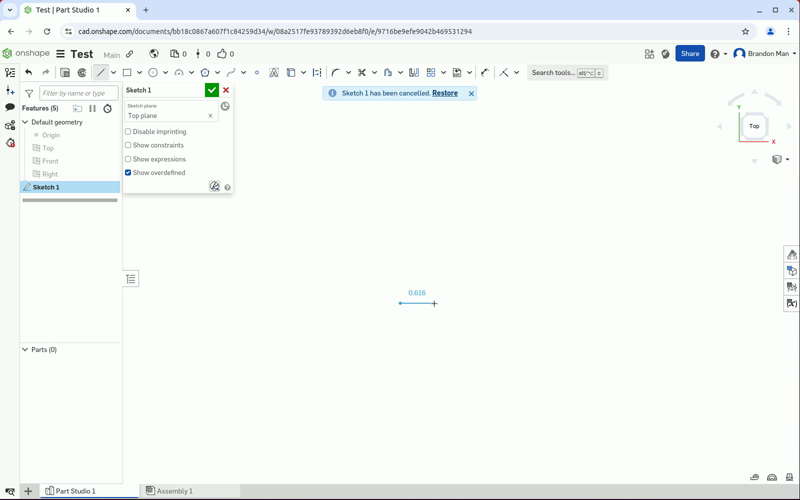
scroll(-6)
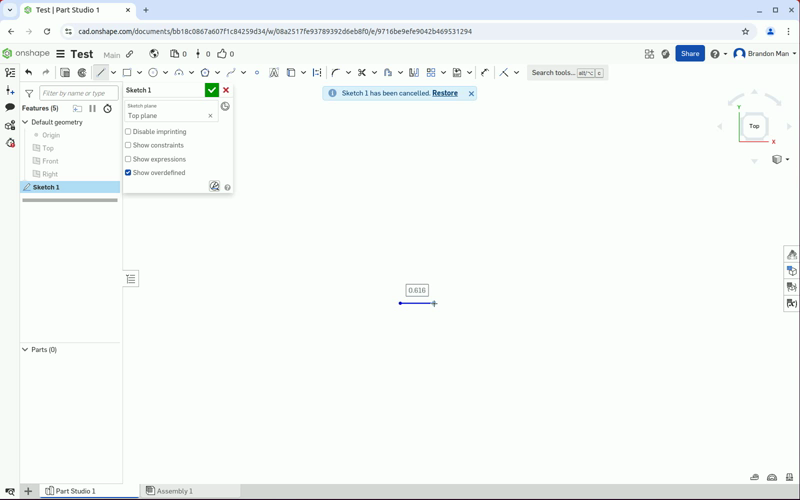
scroll(-6)
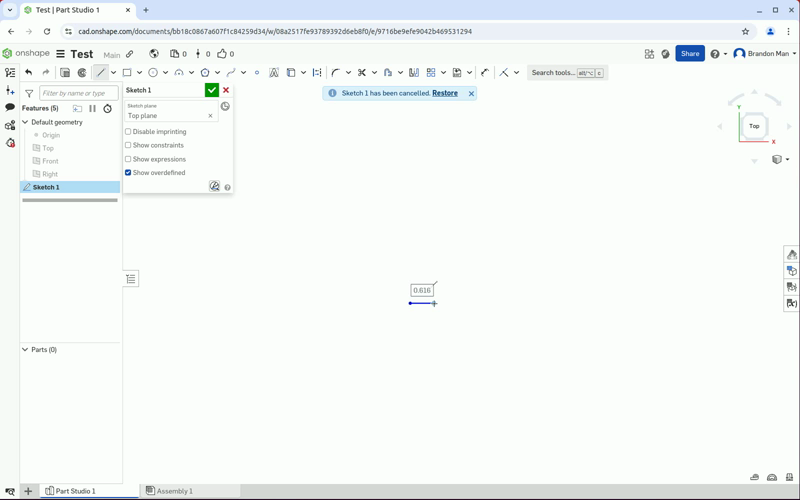
scroll(-6)
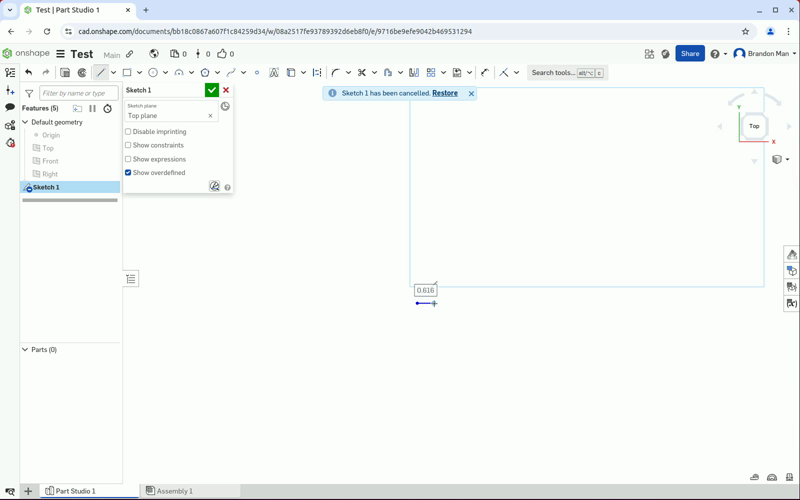
scroll(-6)
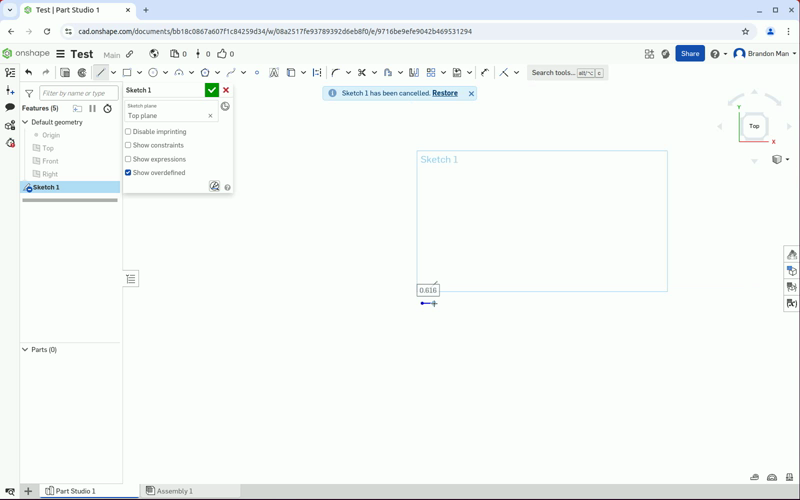
scroll(-6)
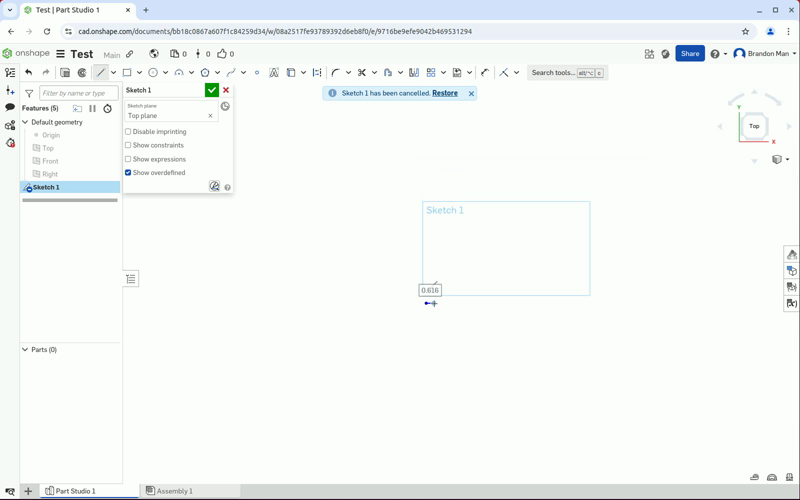
scroll(-6)
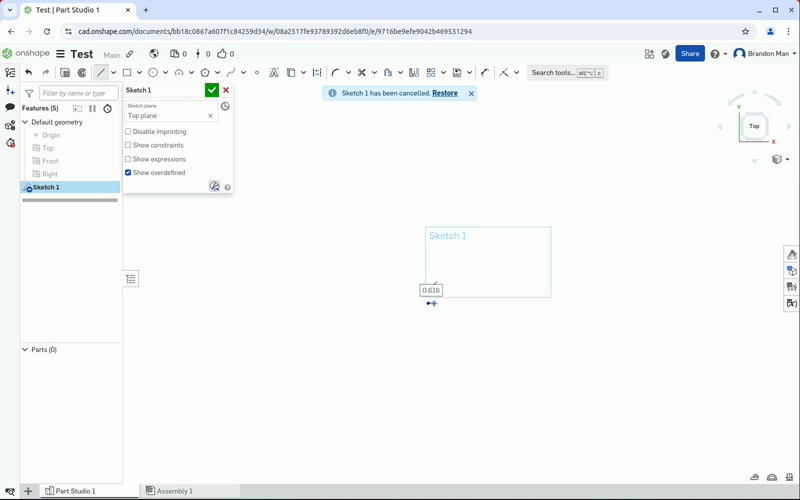
scroll(-6)
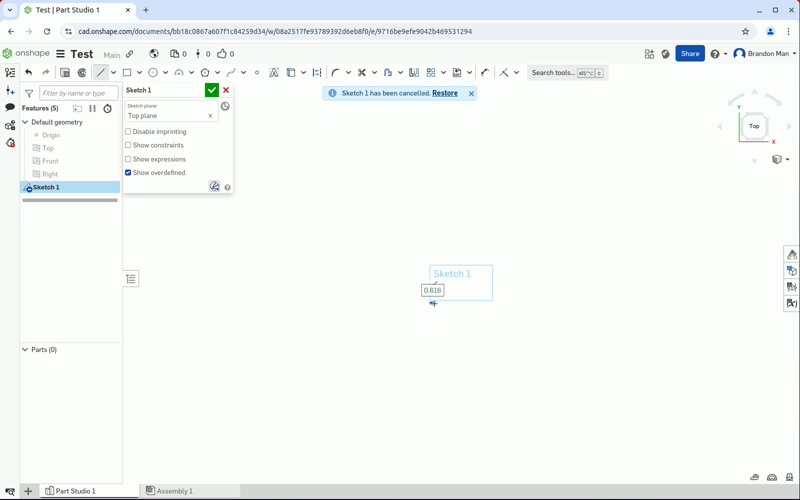
key_up(shift)
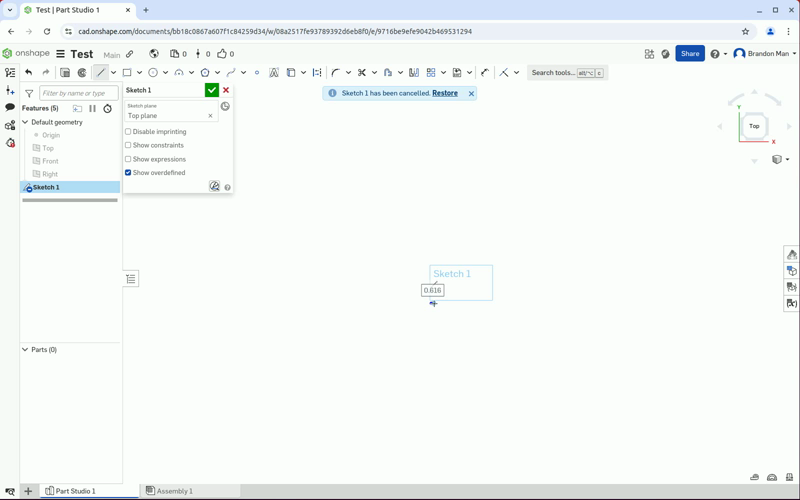
key_down(shift)
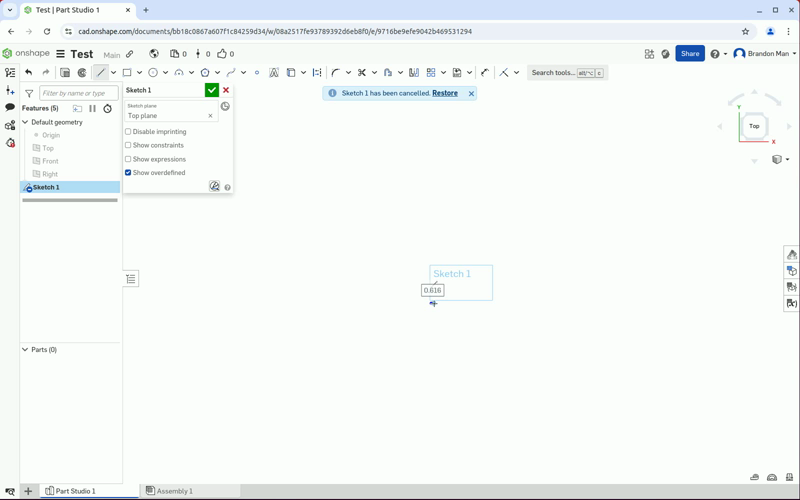
mouse_move(464, 303)
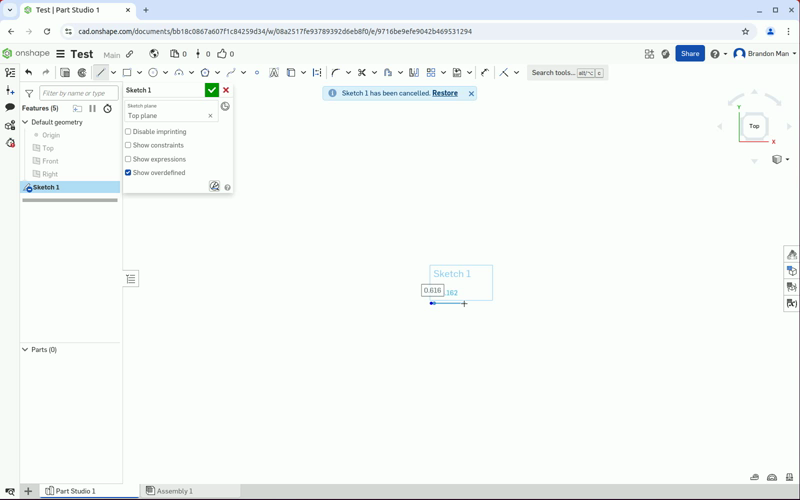
mouse_move(434, 276)
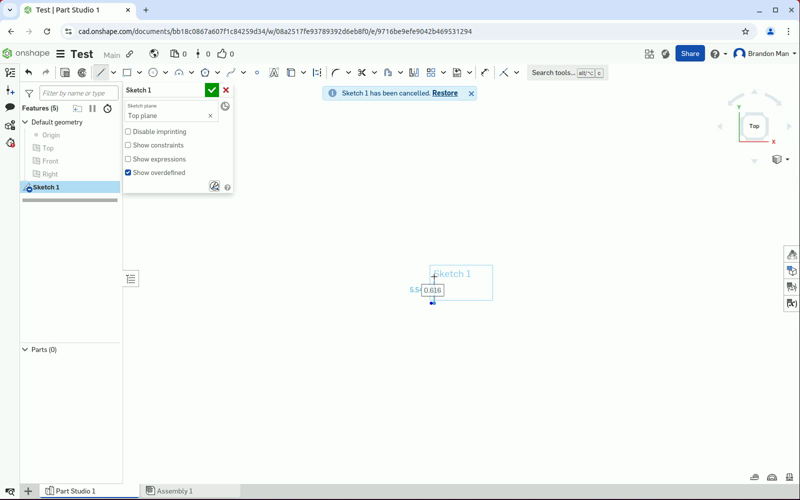
click(434, 276)
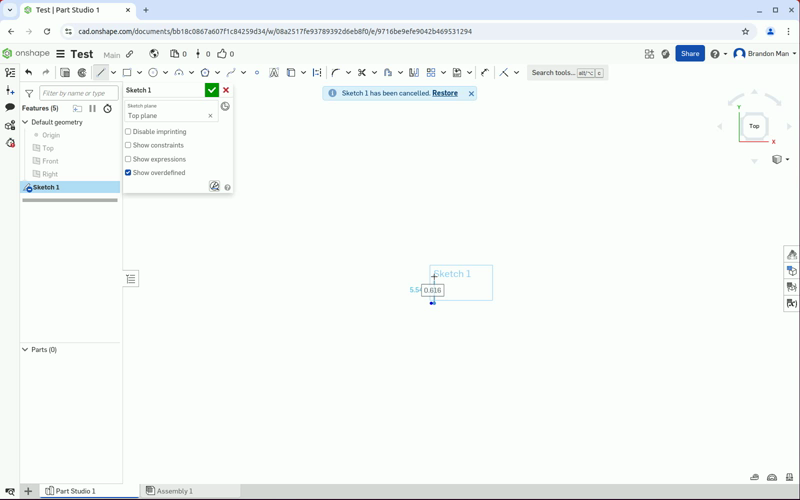
key_up(shift)
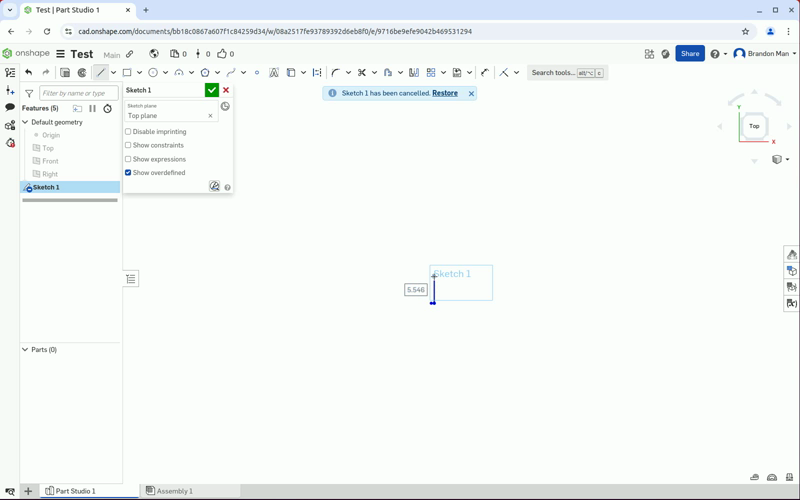
key_down(shift)
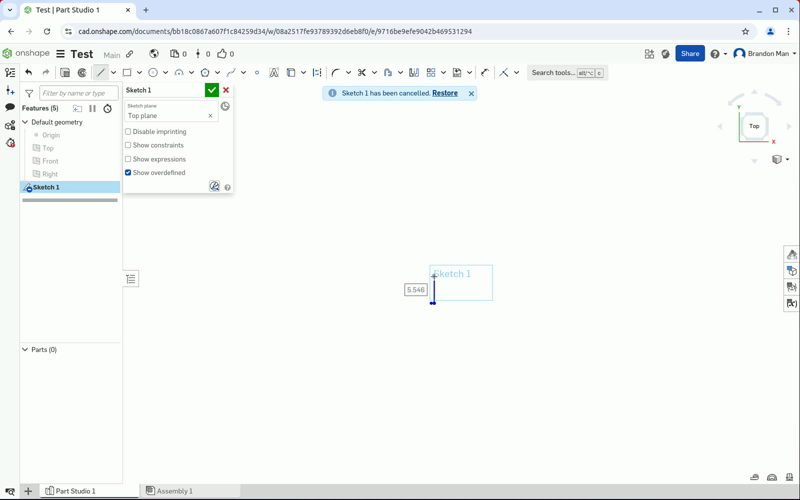
mouse_move(464, 276)
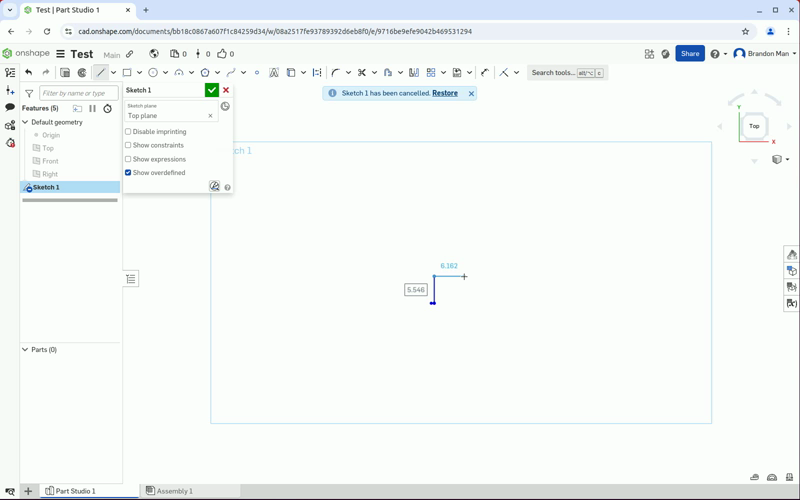
mouse_move(460, 276)
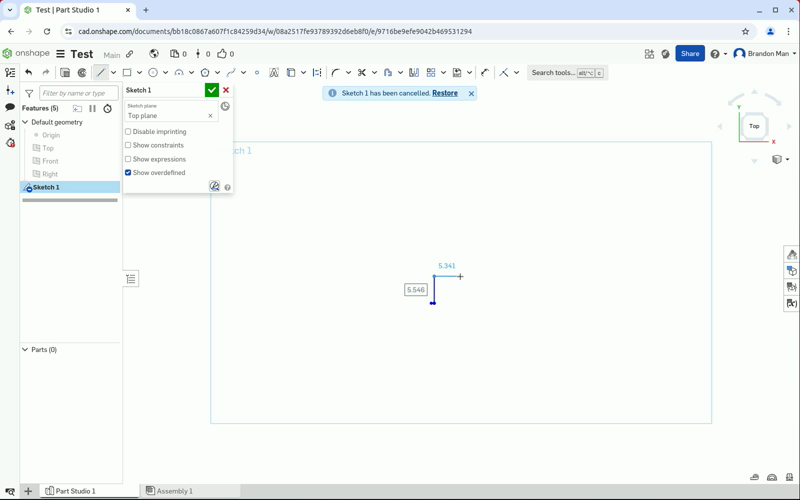
click(460, 276)
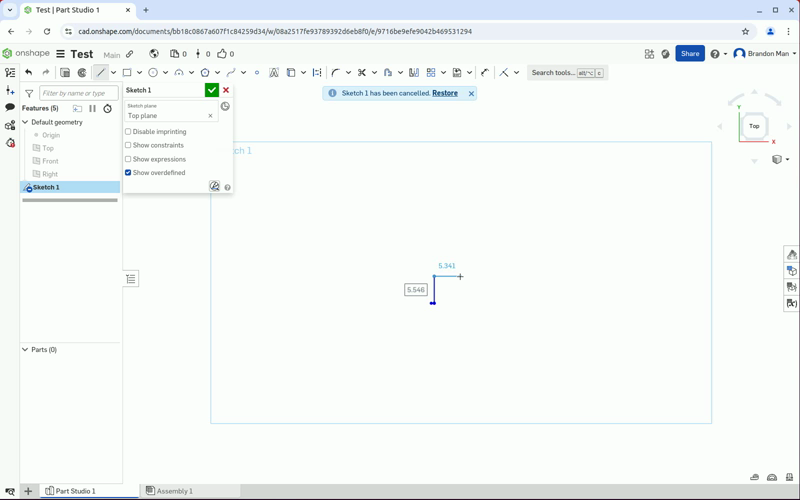
key_up(shift)
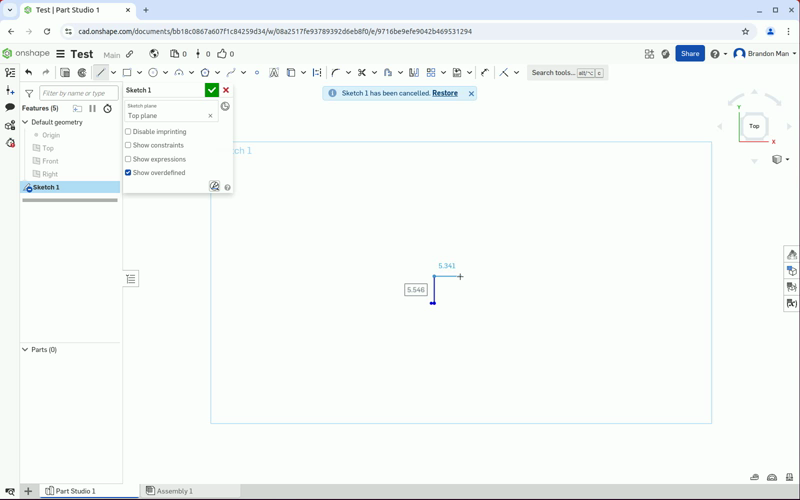
key_down(shift)
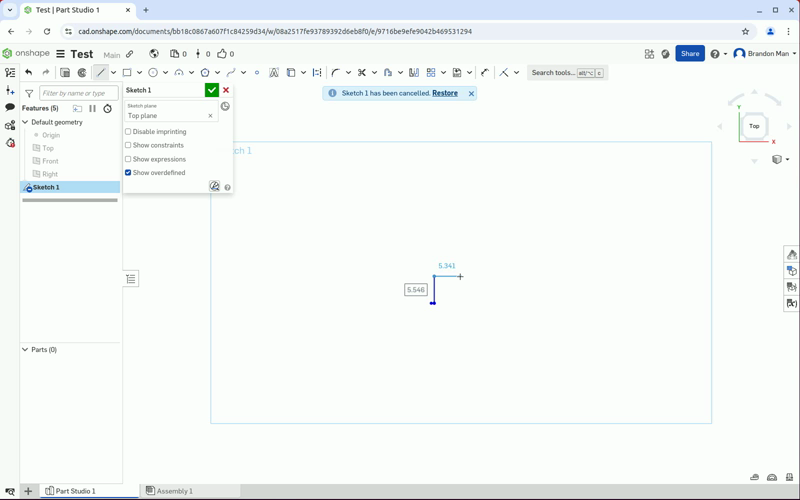
mouse_move(490, 276)
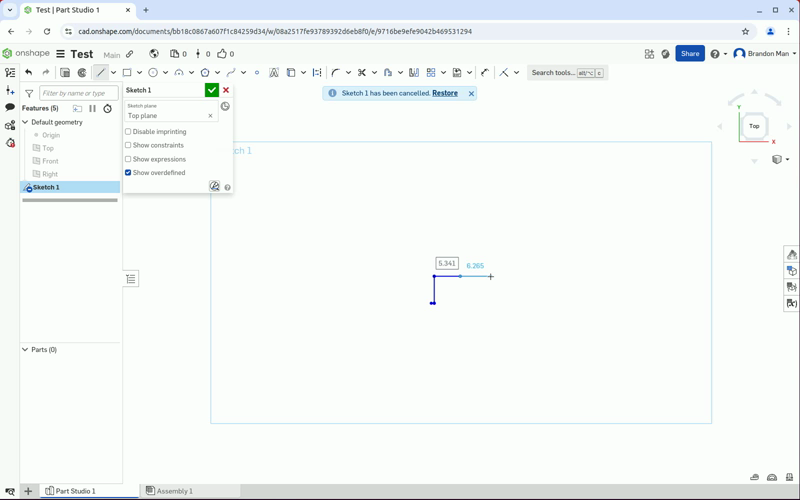
mouse_move(460, 273)
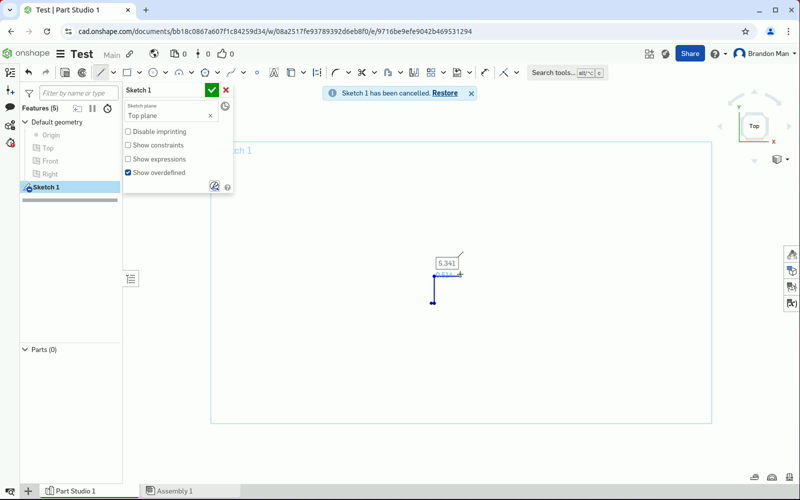
scroll(6)
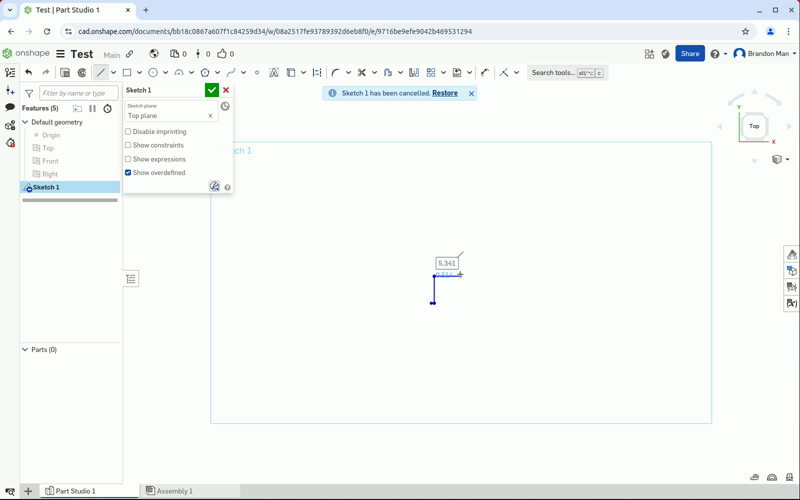
scroll(6)
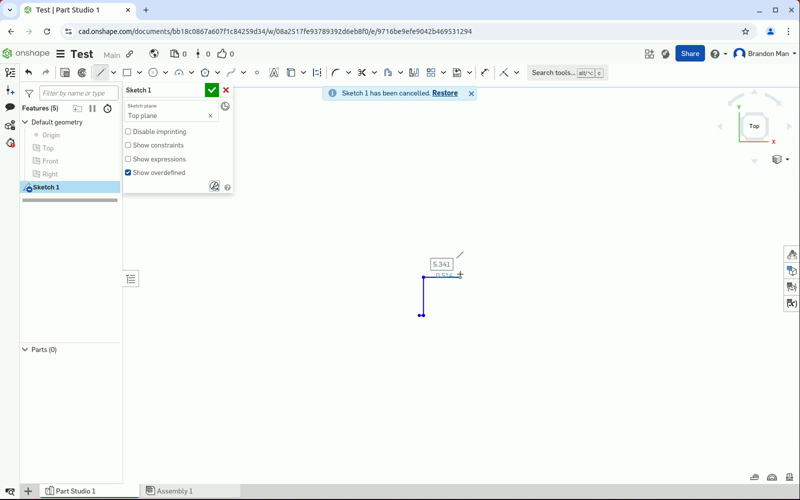
scroll(6)
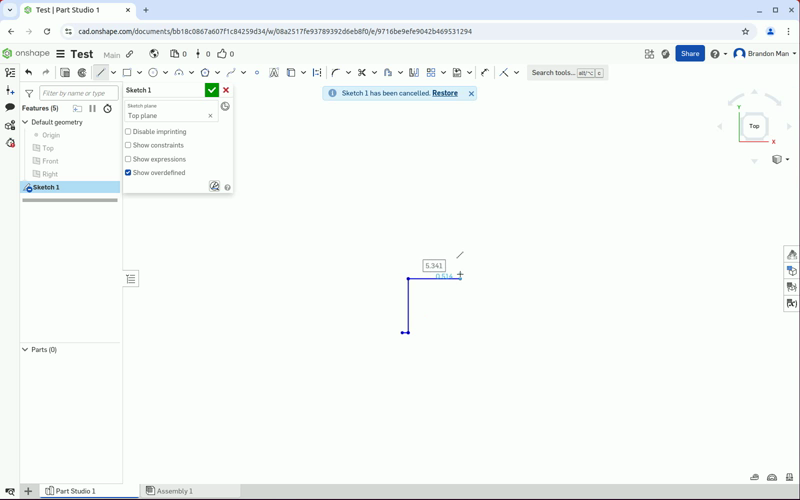
scroll(6)
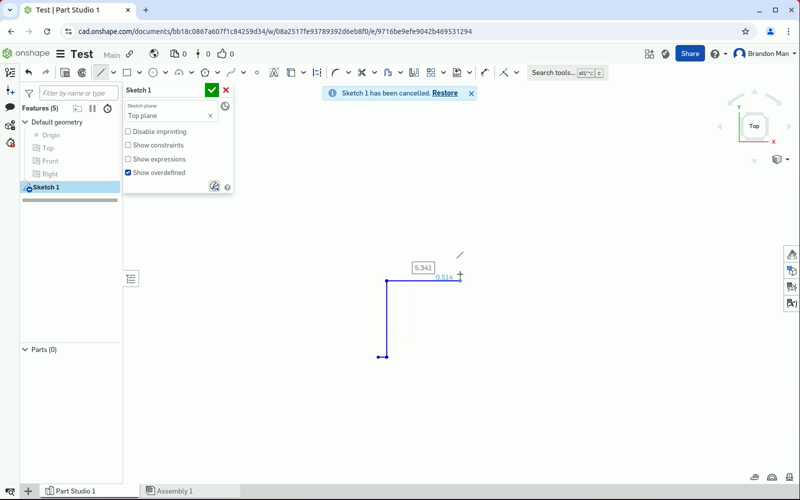
scroll(6)
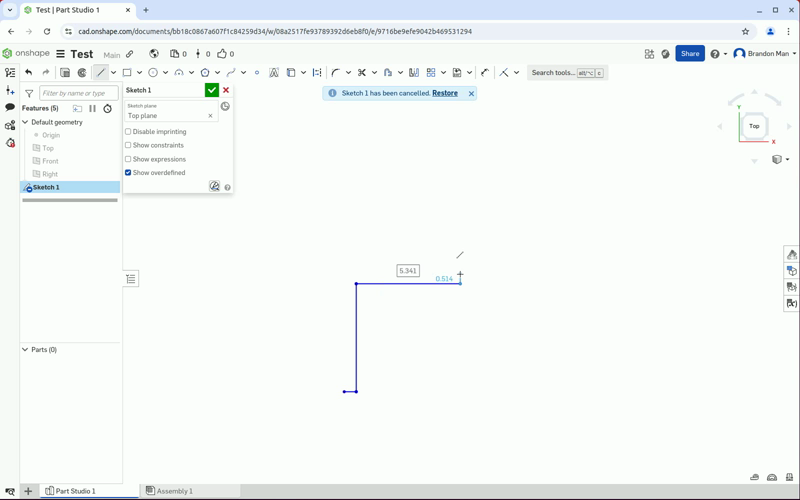
scroll(6)
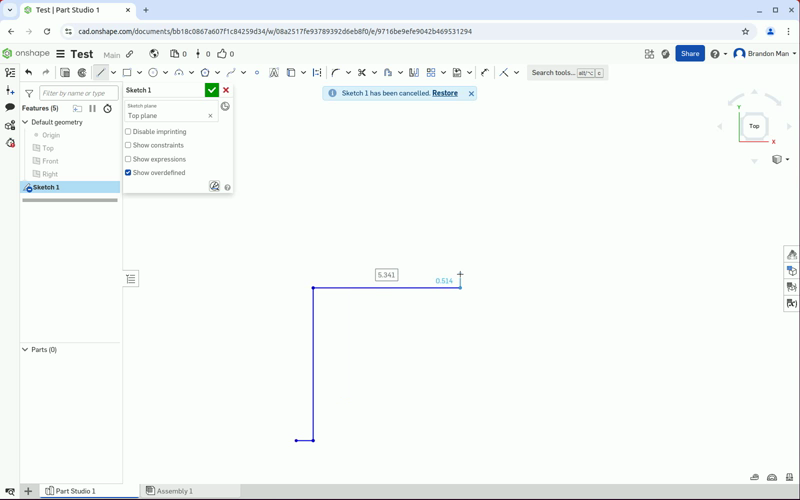
scroll(6)
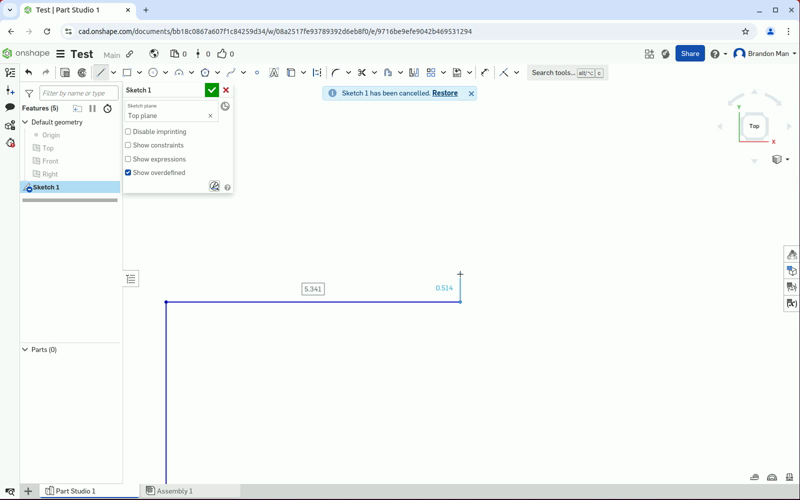
click(460, 273)
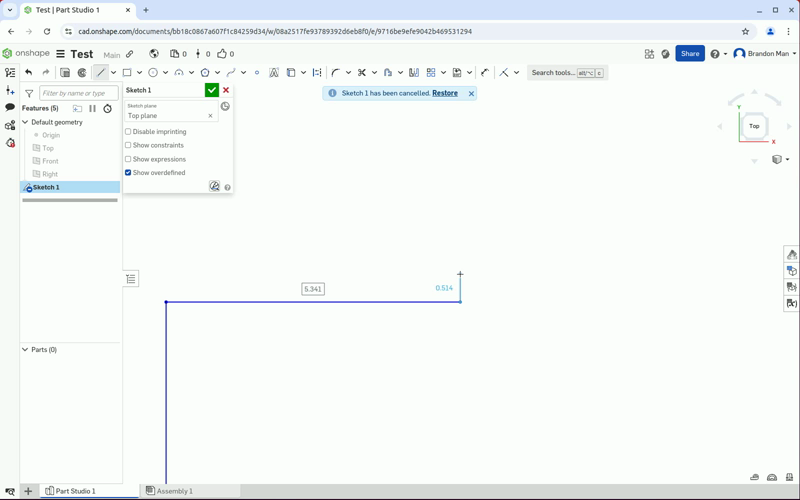
scroll(-6)
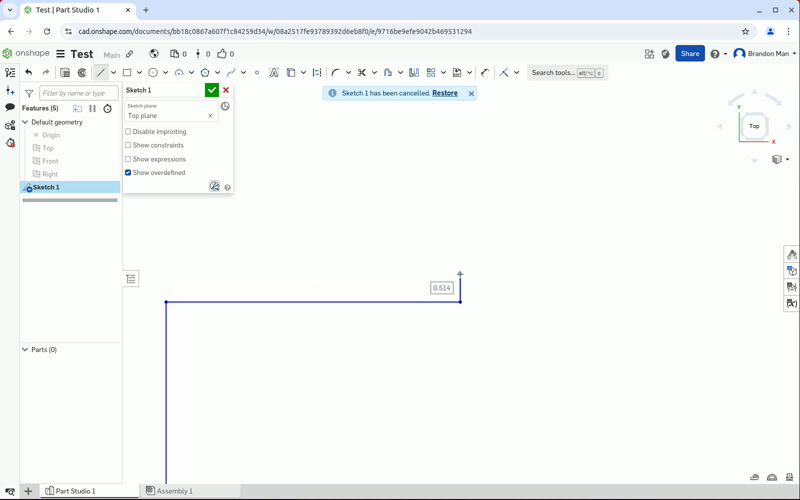
scroll(-6)
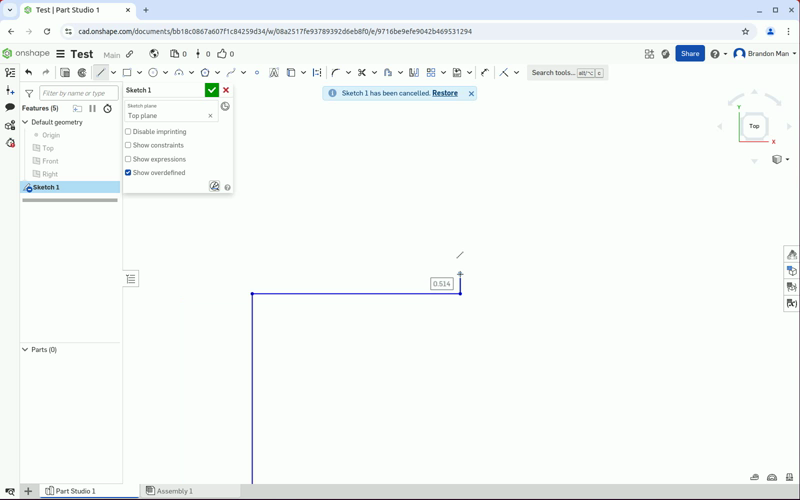
scroll(-6)
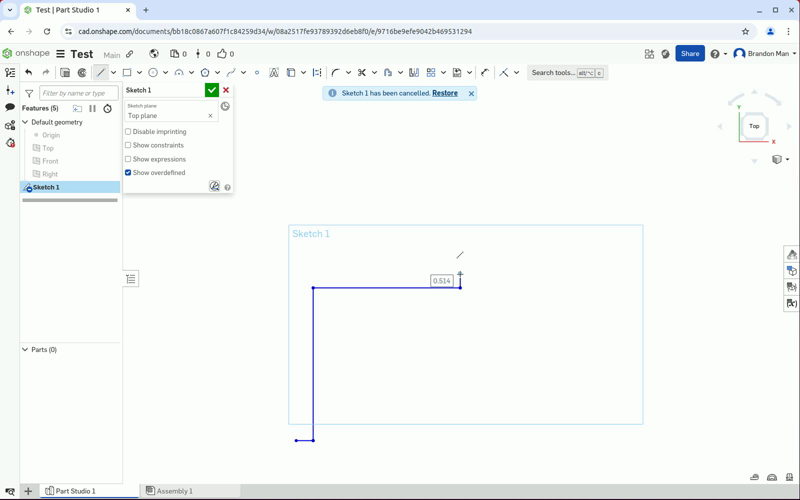
scroll(-6)
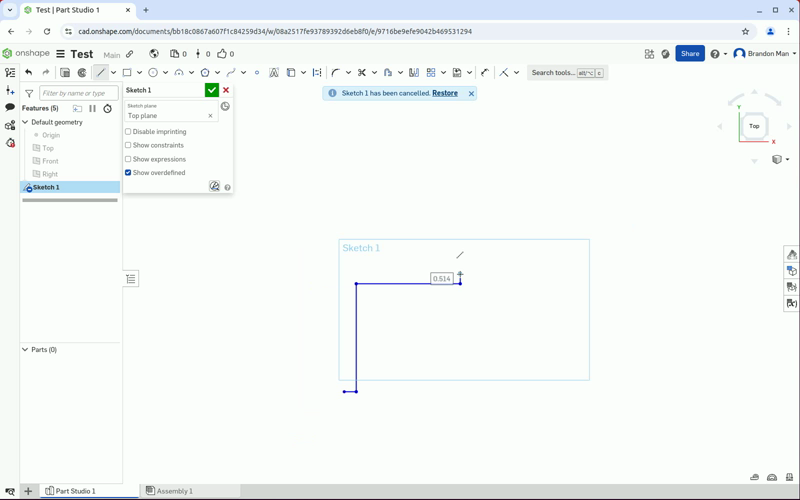
scroll(-6)
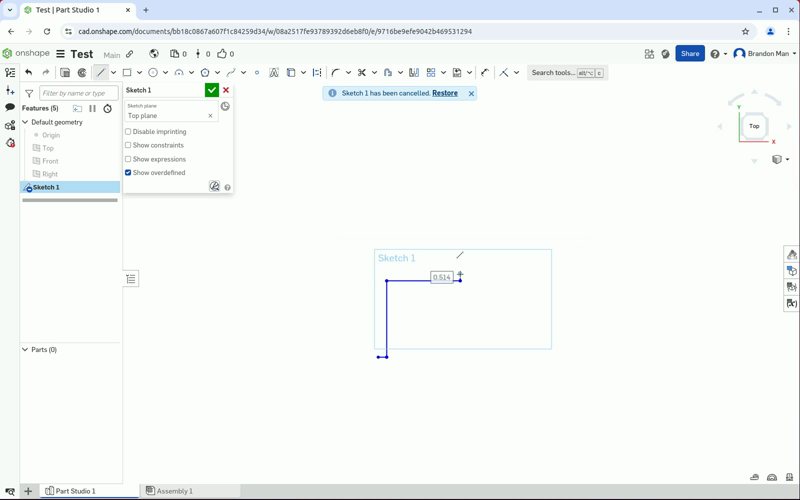
scroll(-6)
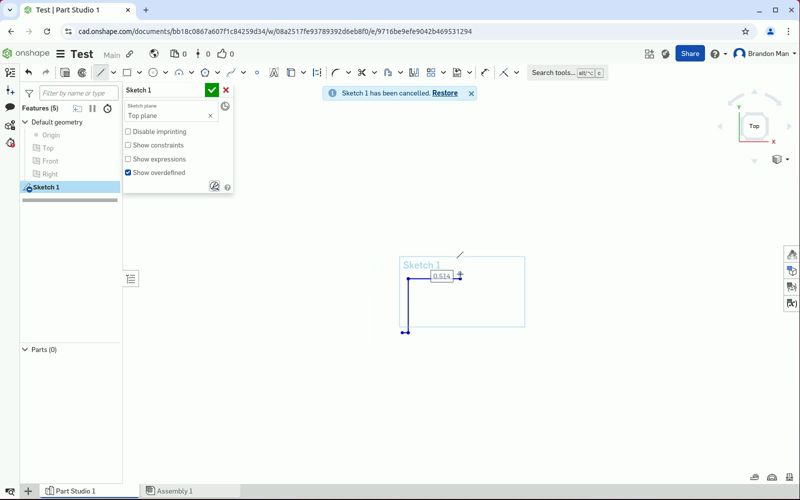
scroll(-6)
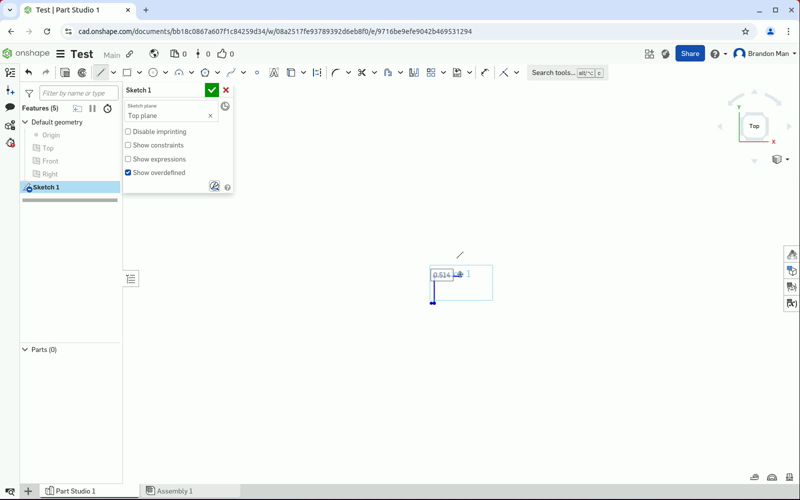
key_up(shift)
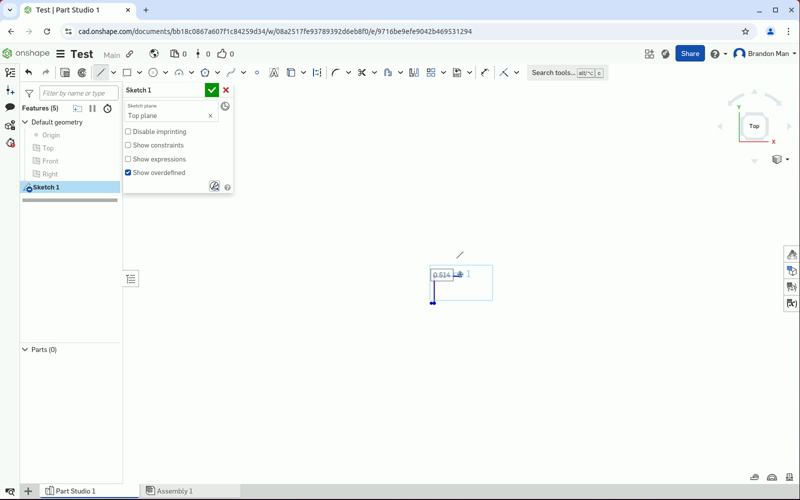
key_down(shift)
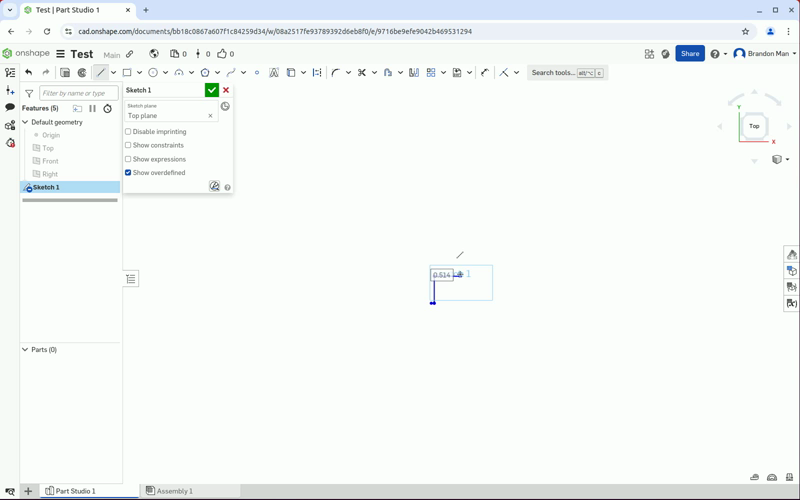
mouse_move(490, 273)
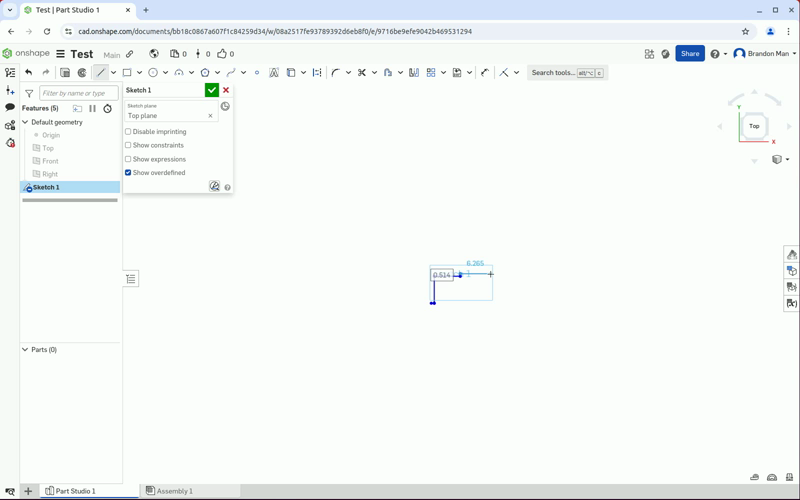
mouse_move(431, 273)
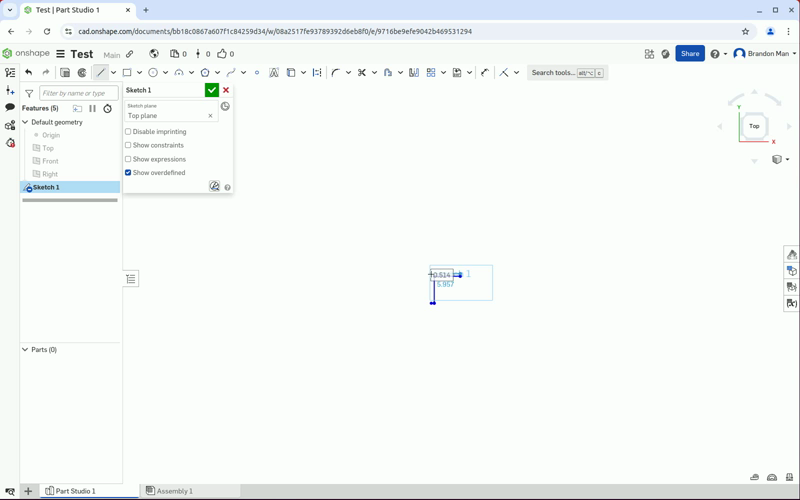
scroll(6)
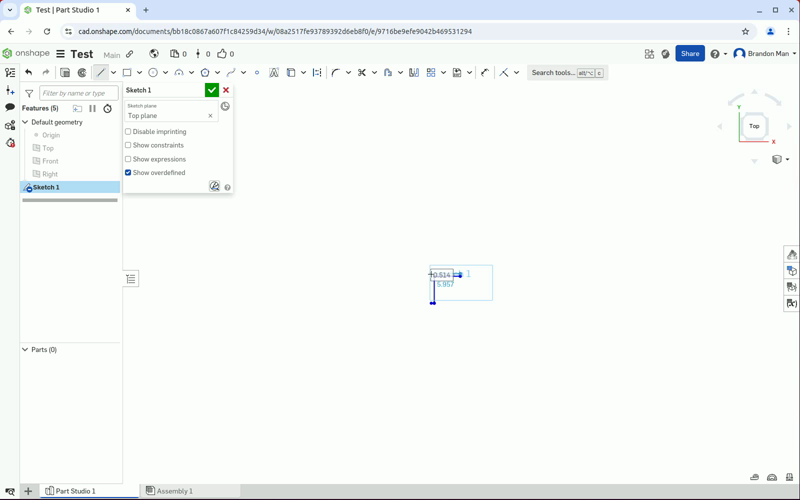
scroll(6)
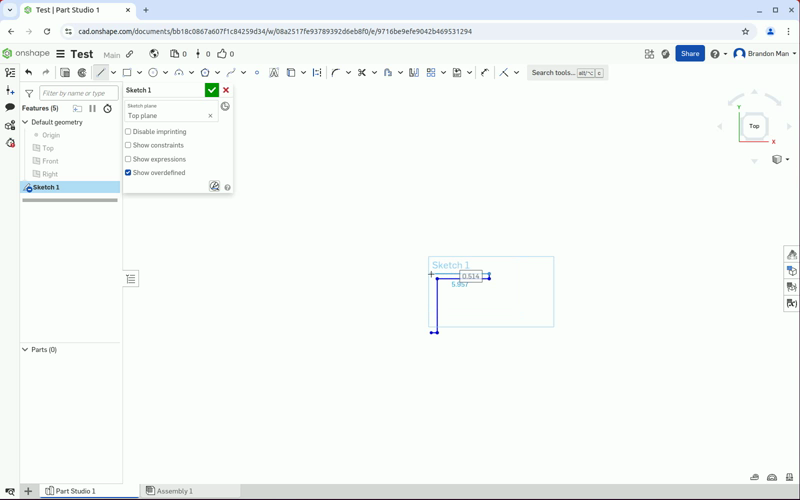
scroll(6)
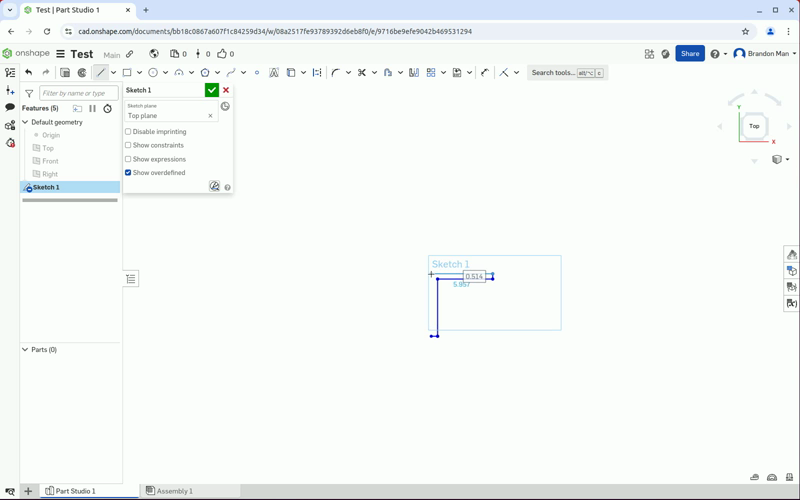
scroll(6)
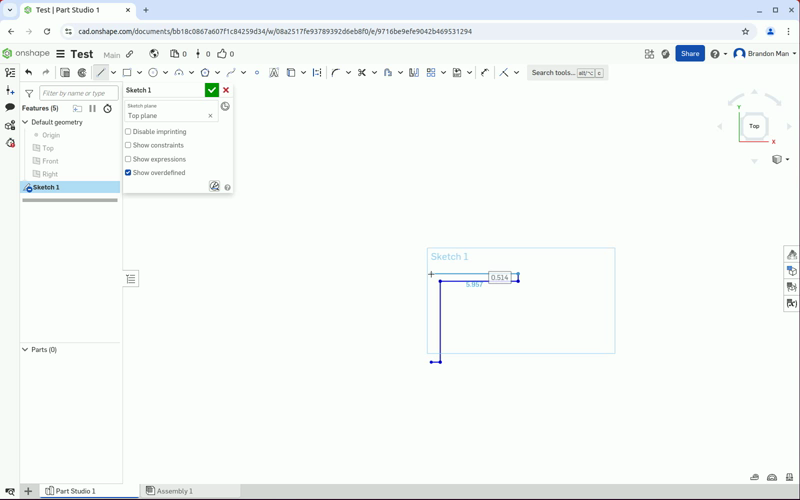
scroll(6)
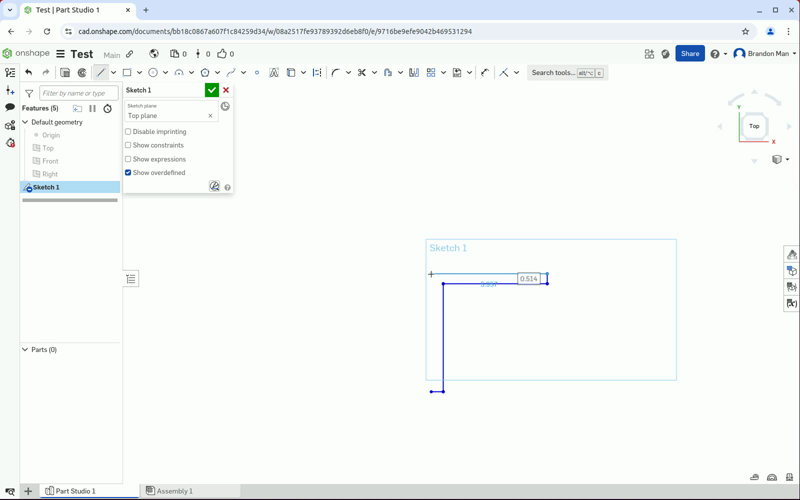
scroll(6)
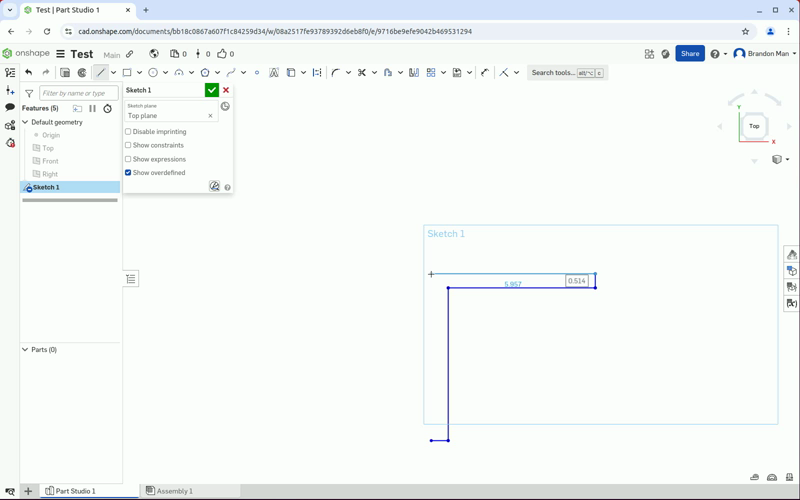
scroll(6)
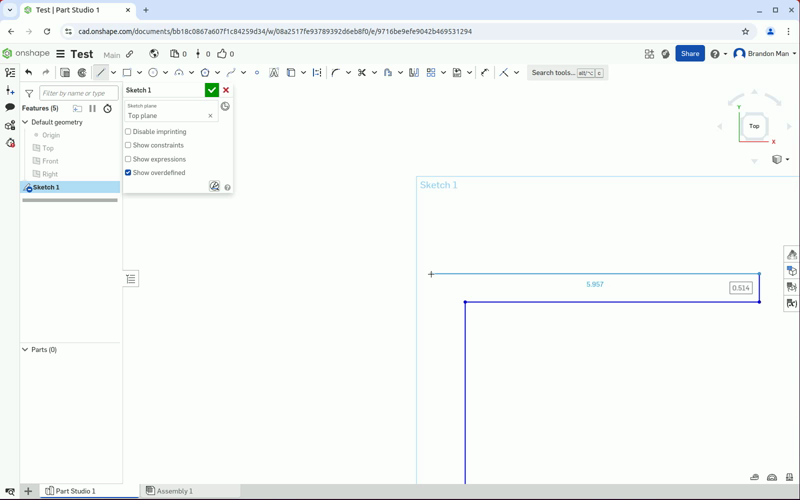
click(431, 273)
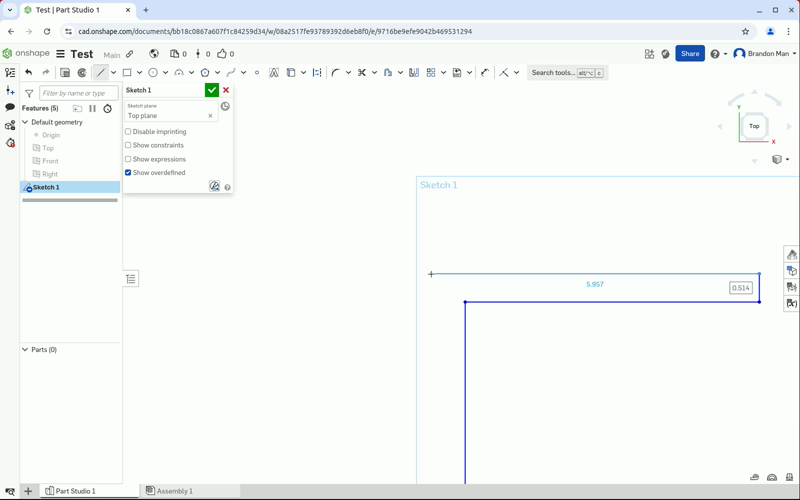
scroll(-6)
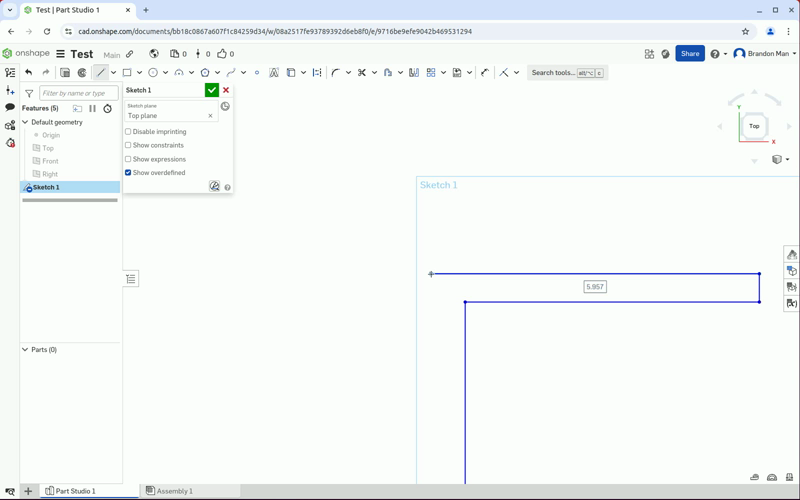
scroll(-6)
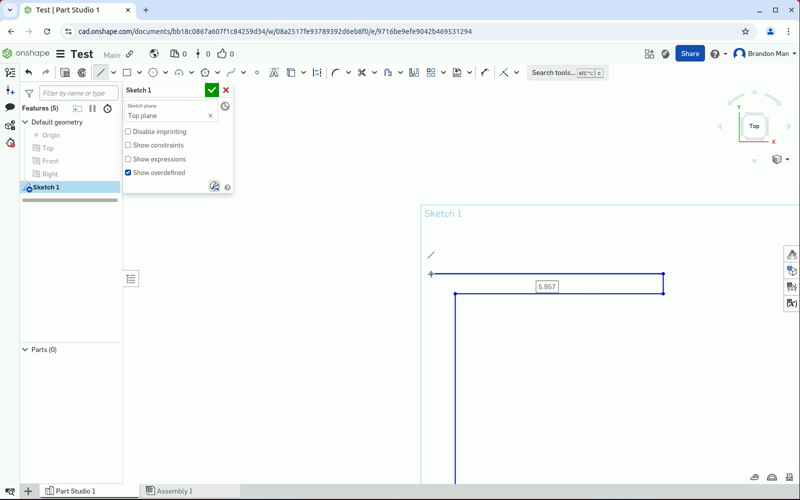
scroll(-6)
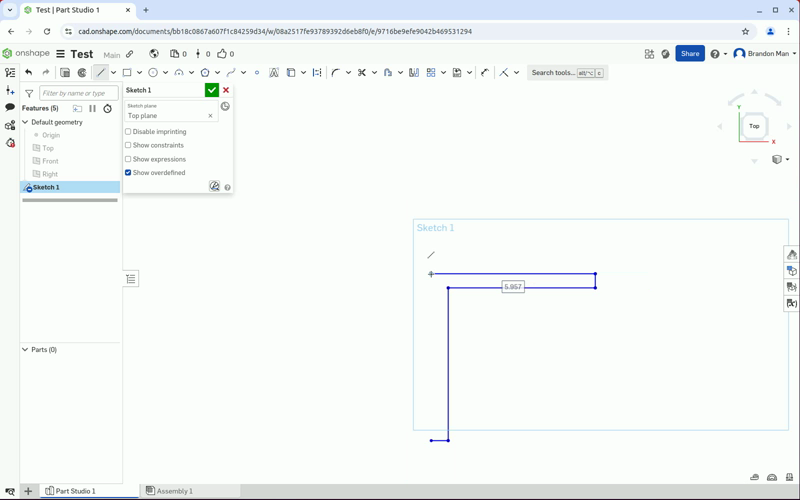
scroll(-6)
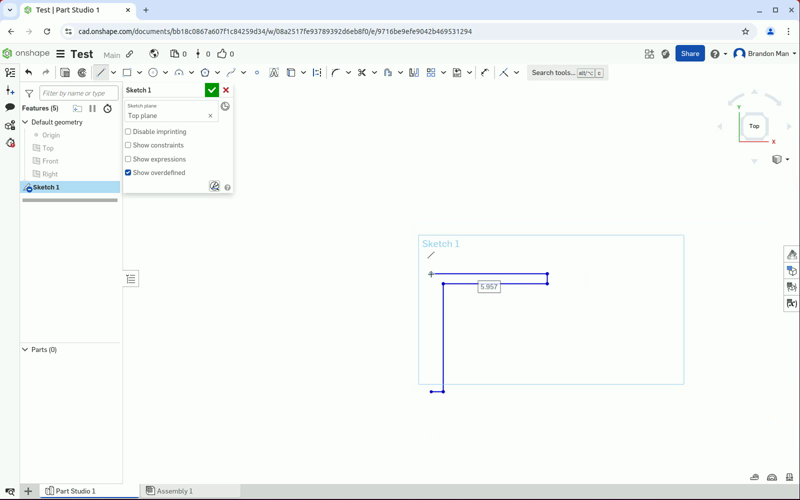
scroll(-6)
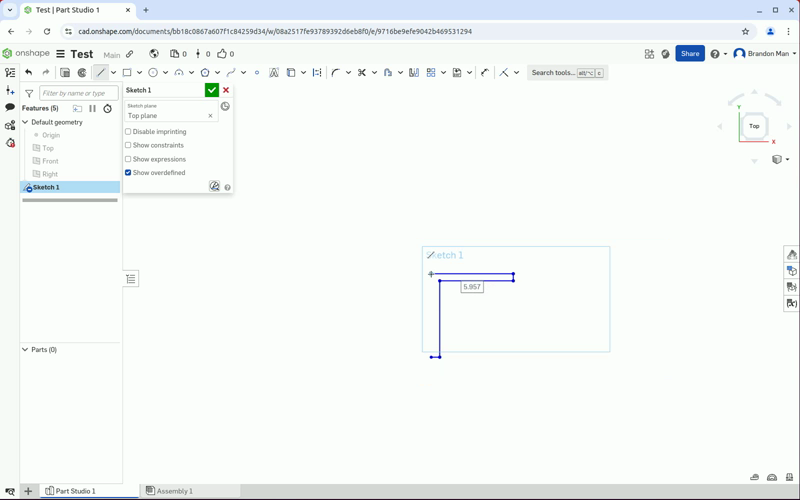
scroll(-6)
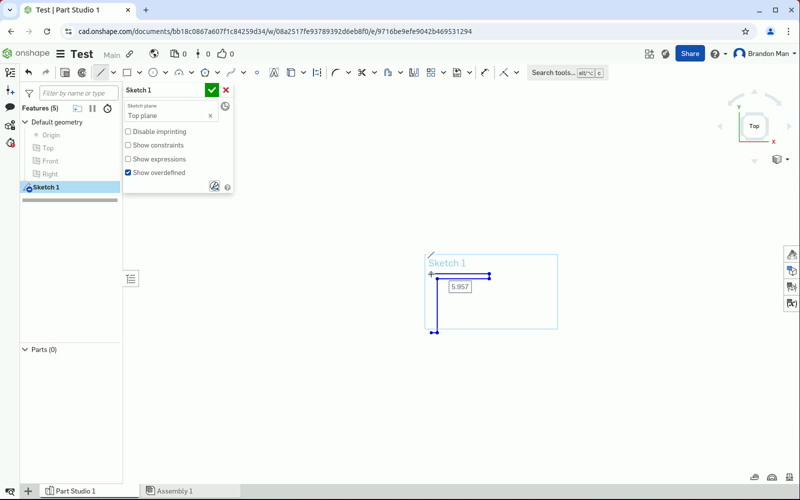
scroll(-6)
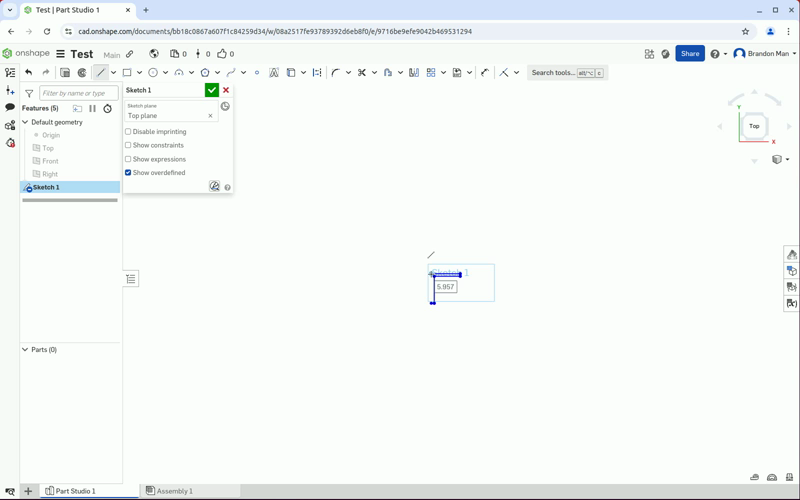
key_up(shift)
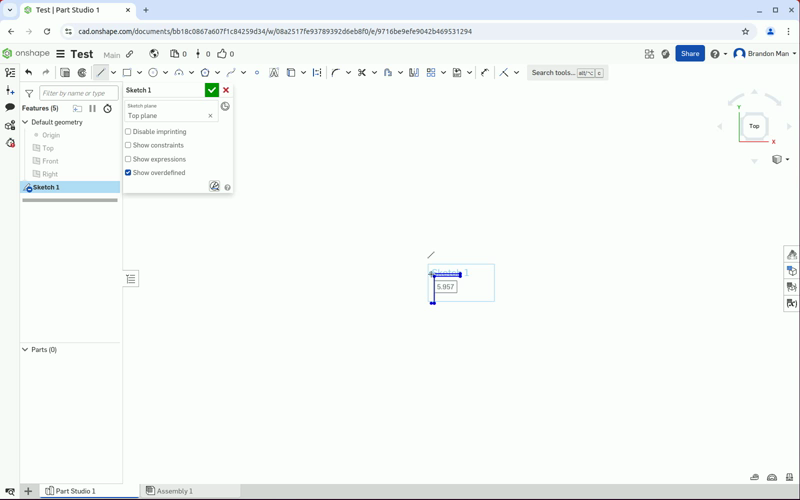
mouse_move(461, 273)
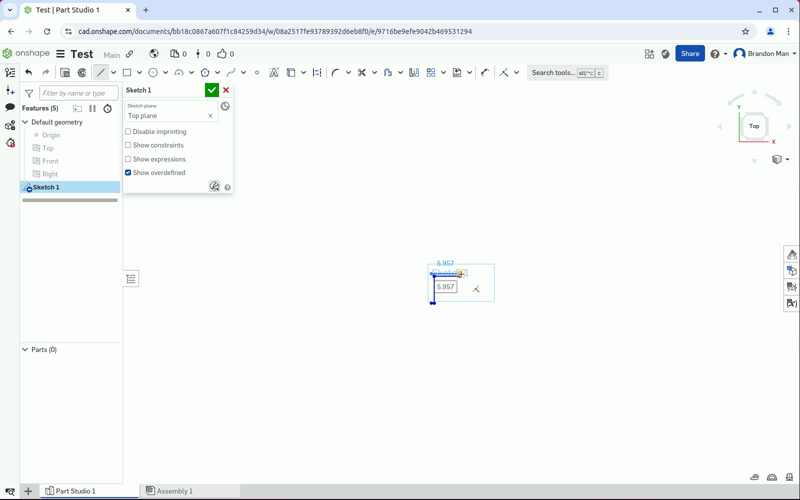
key_down(shift)
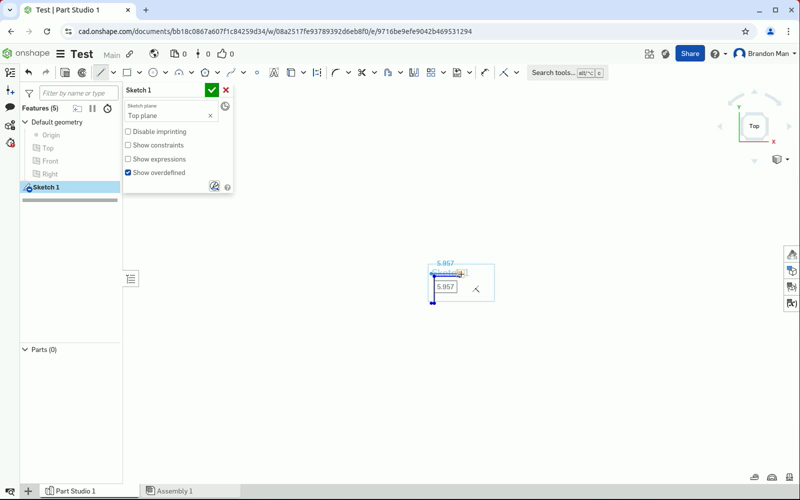
mouse_move(431, 303)
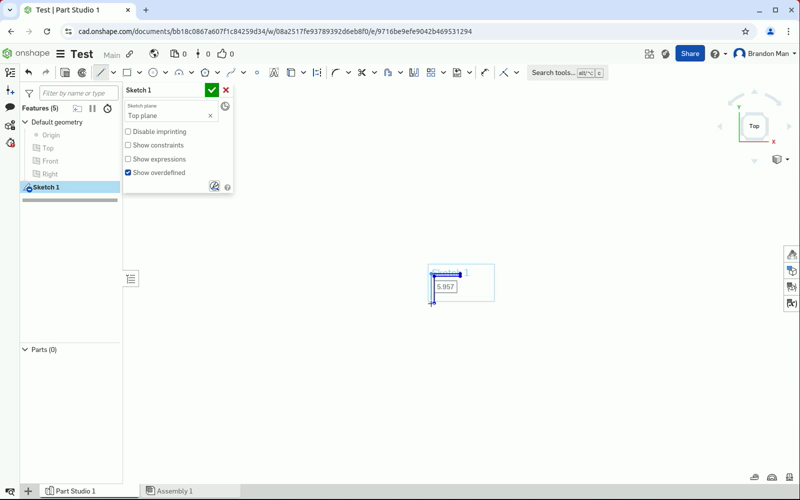
scroll(6)
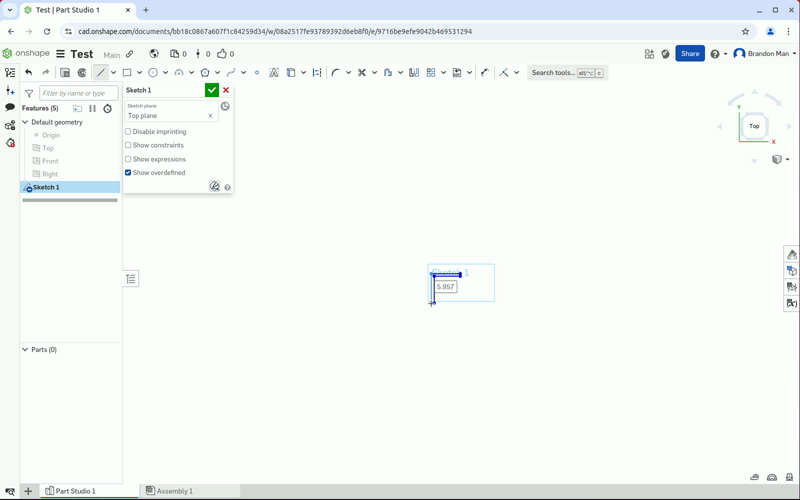
scroll(6)
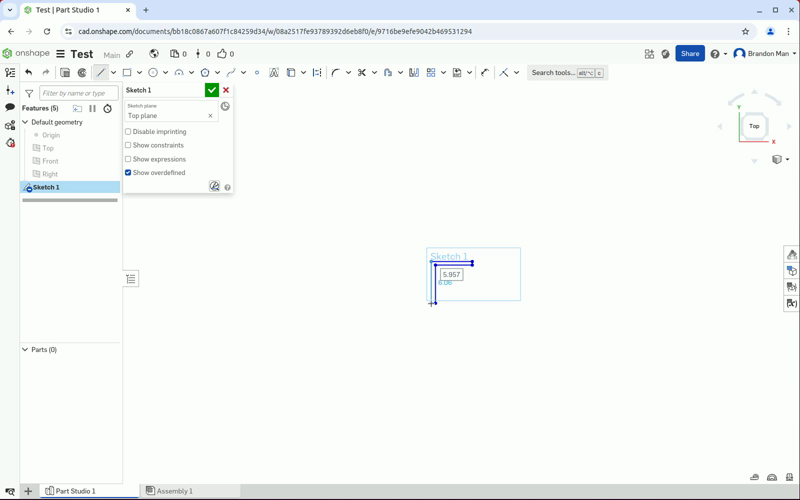
scroll(6)
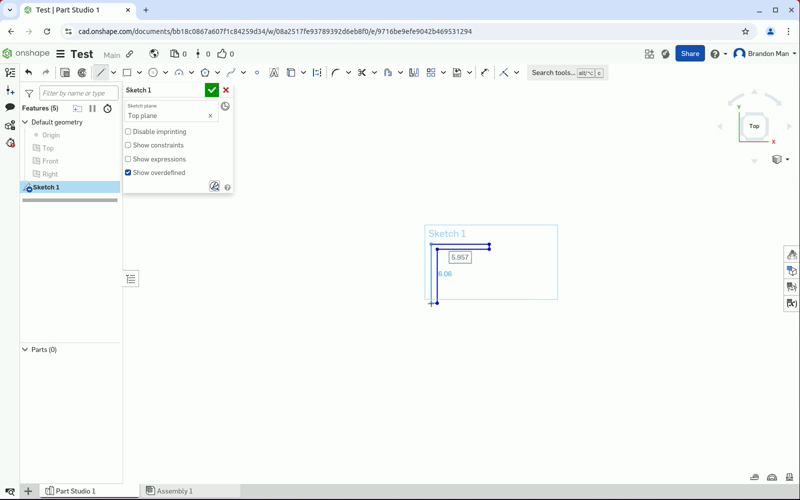
scroll(6)
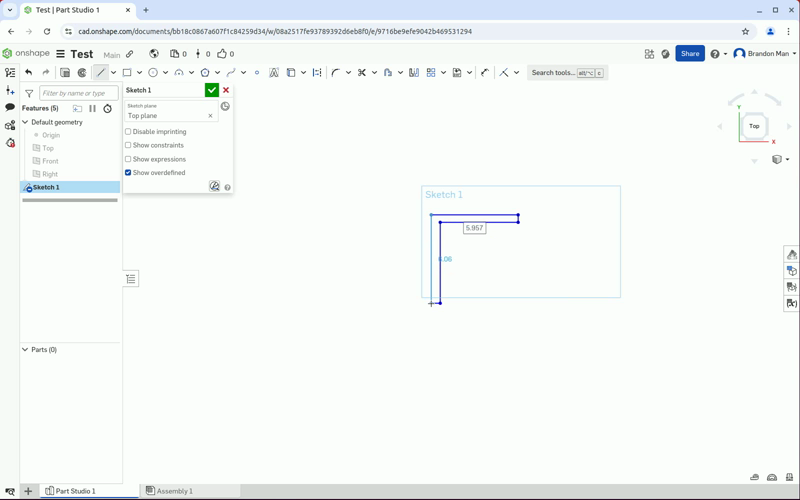
scroll(6)
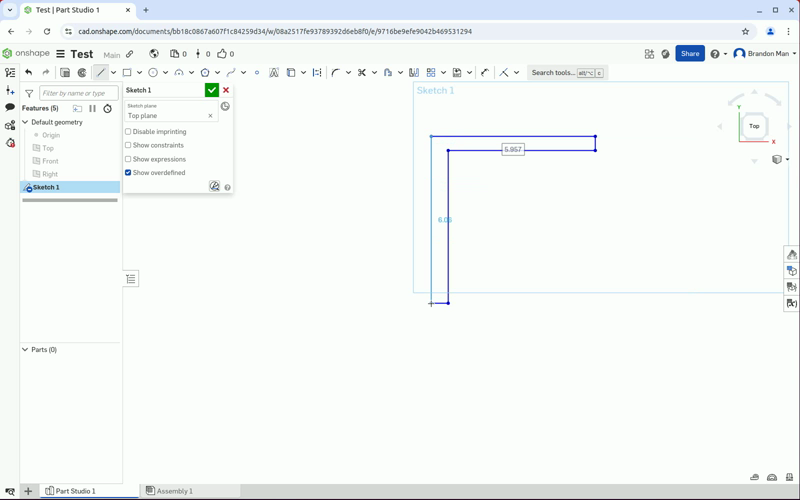
scroll(6)
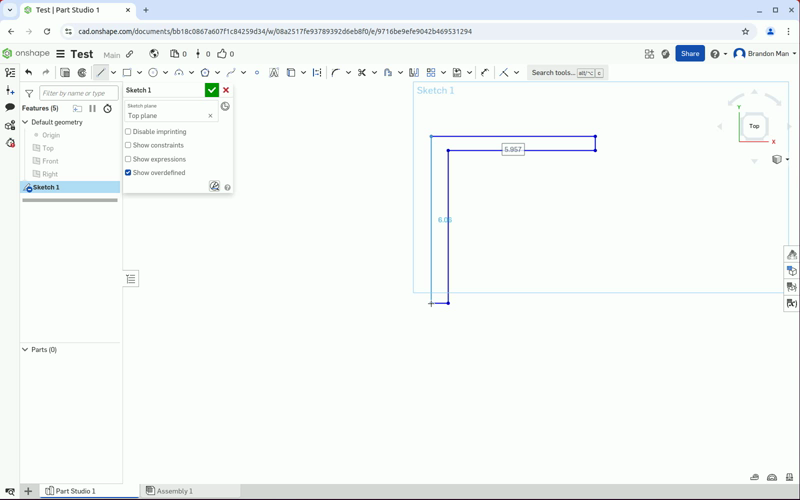
scroll(6)
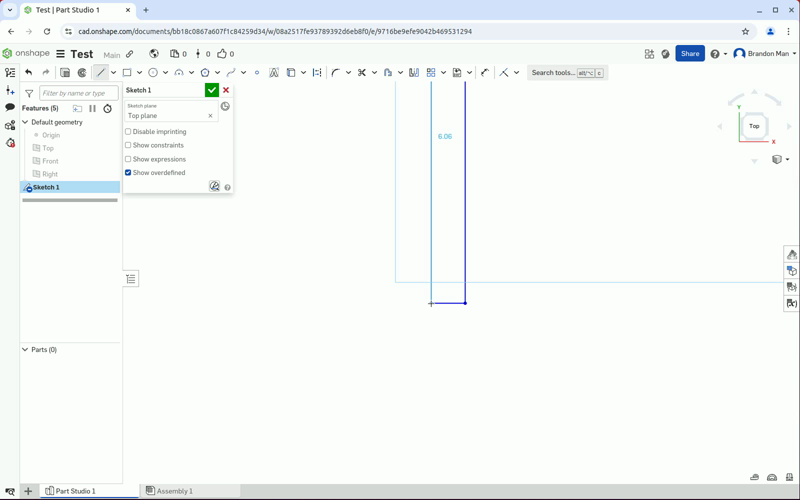
key_up(shift)
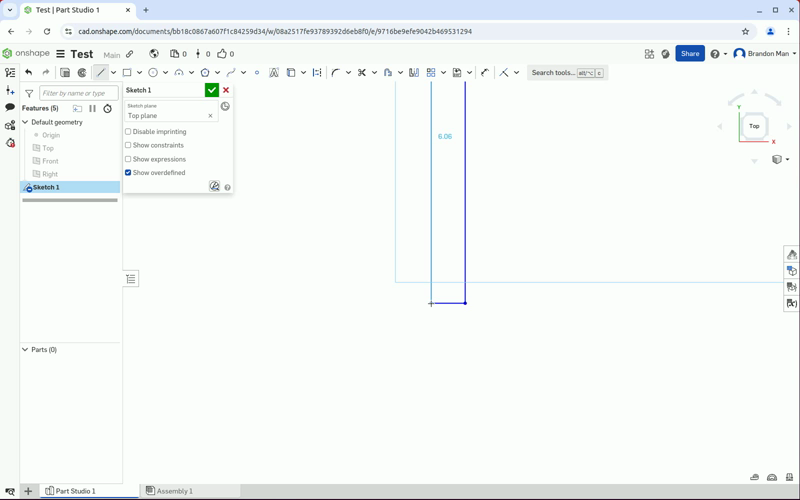
click(431, 303)
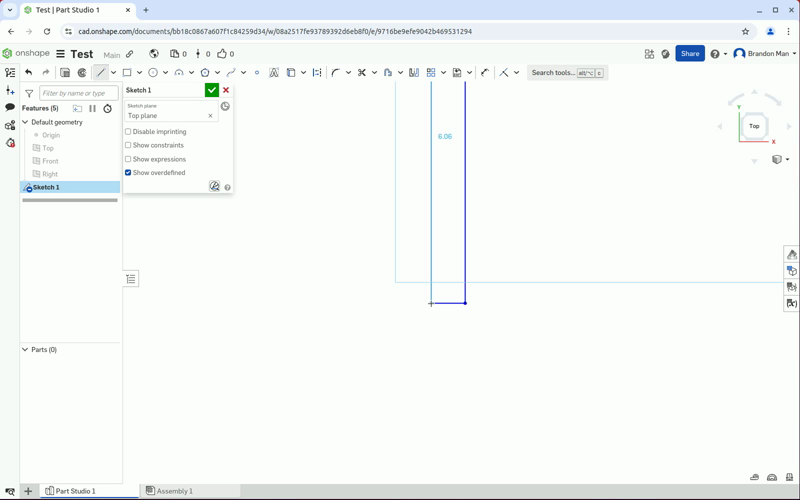
scroll(-6)
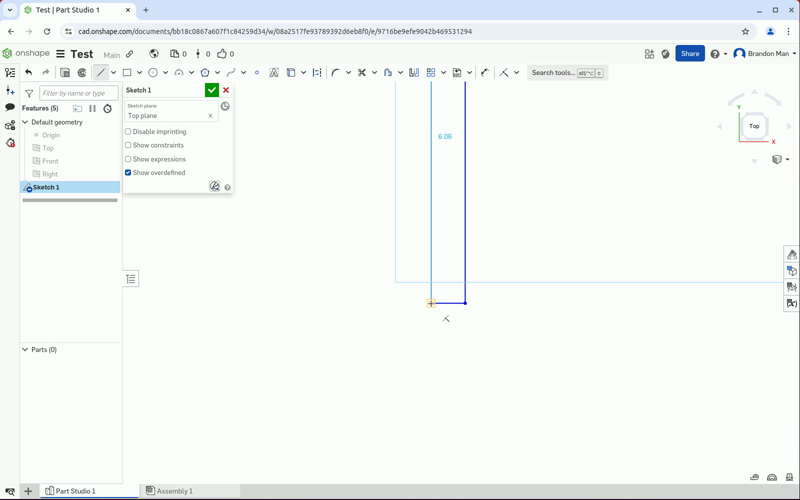
scroll(-6)
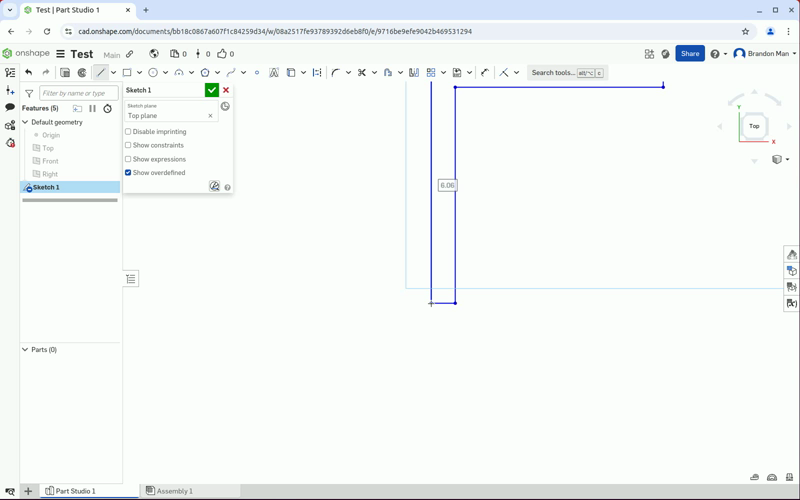
scroll(-6)
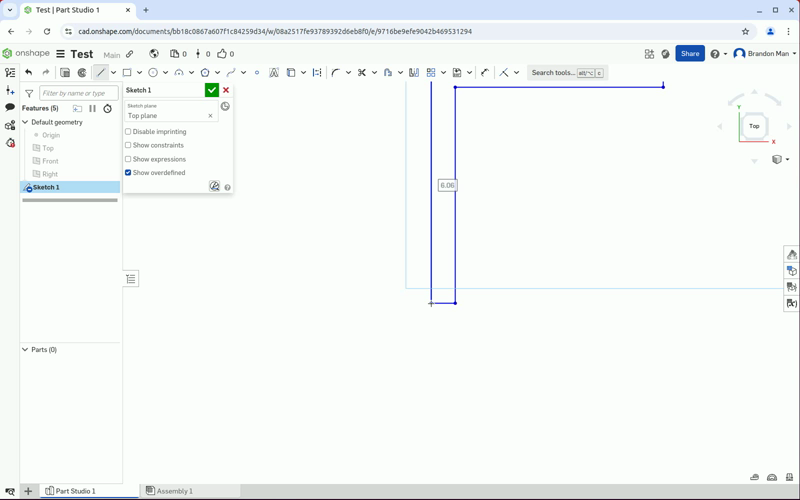
scroll(-6)
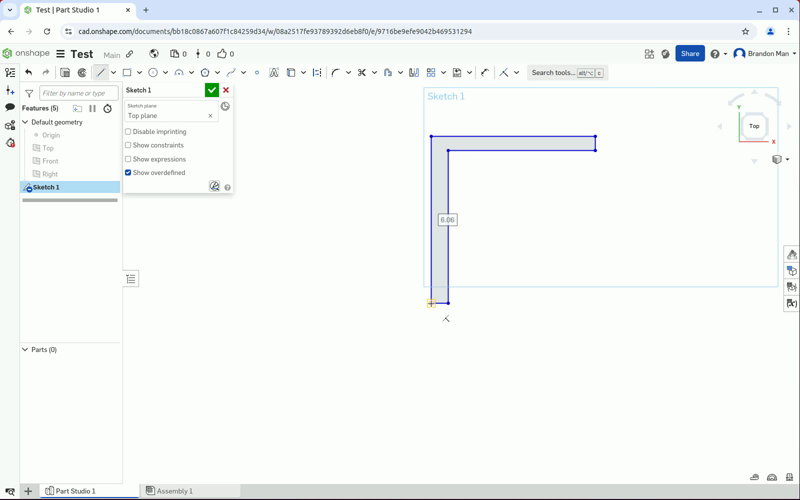
scroll(-6)
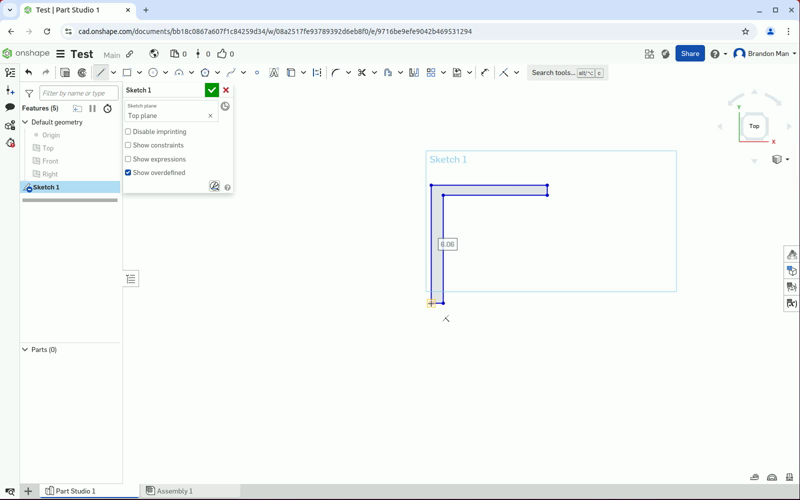
scroll(-6)
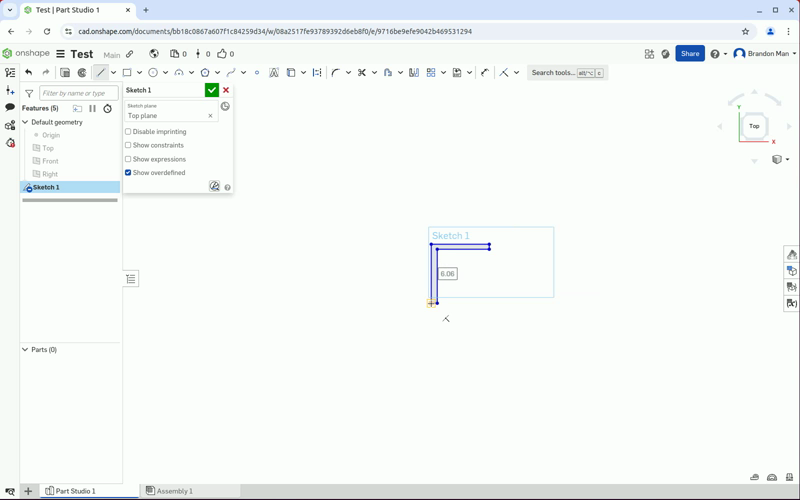
scroll(-6)
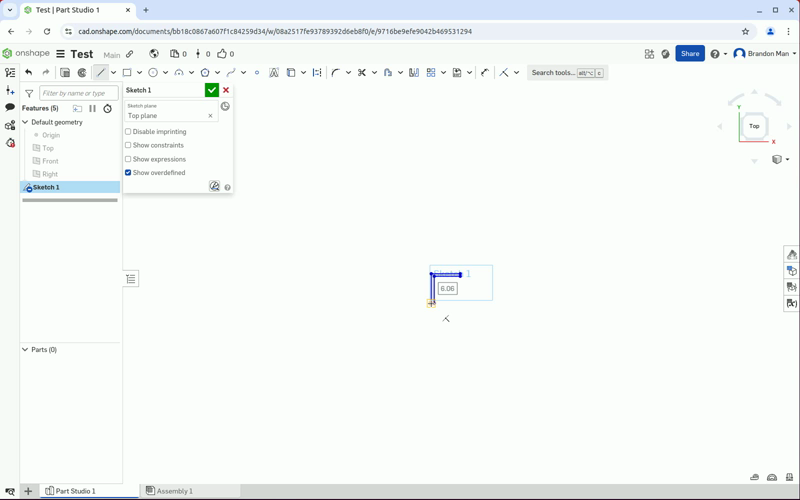
key(esc)
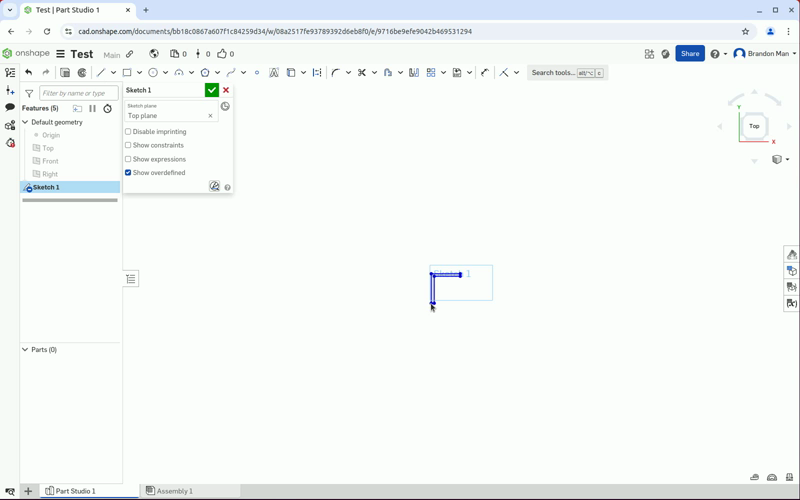
mouse_move(431, 295)
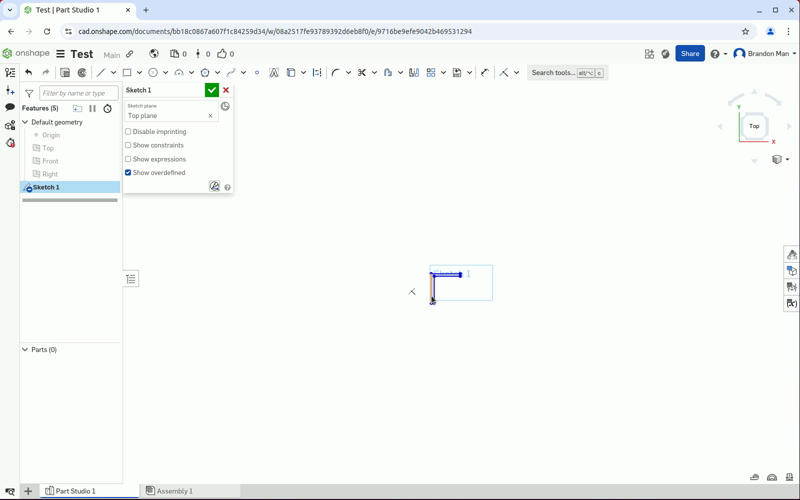
scroll(6)
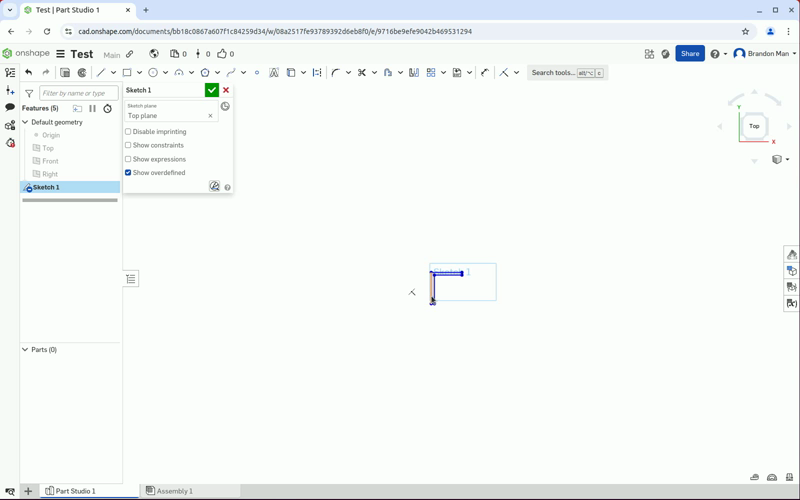
scroll(6)
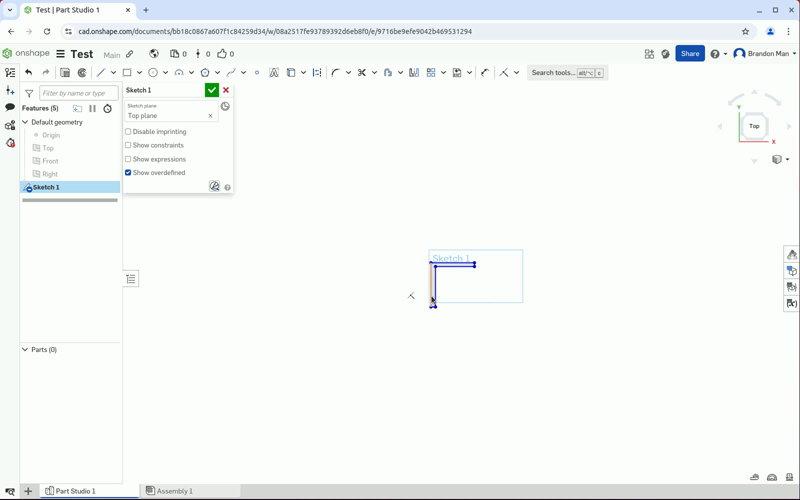
scroll(6)
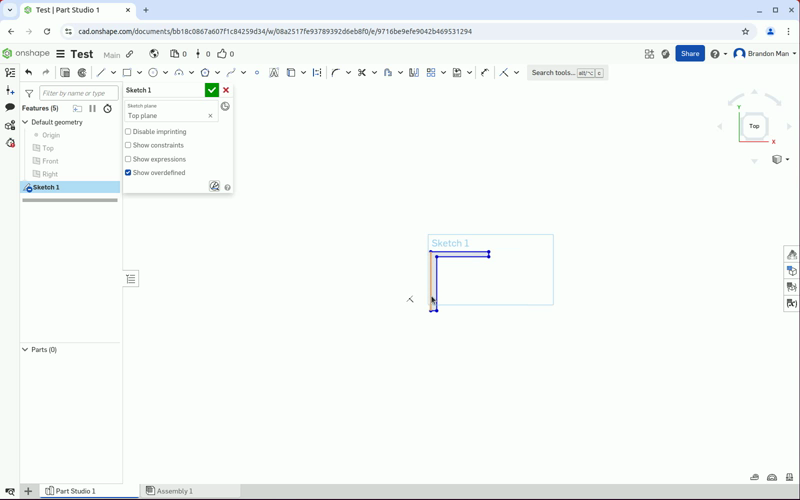
scroll(6)
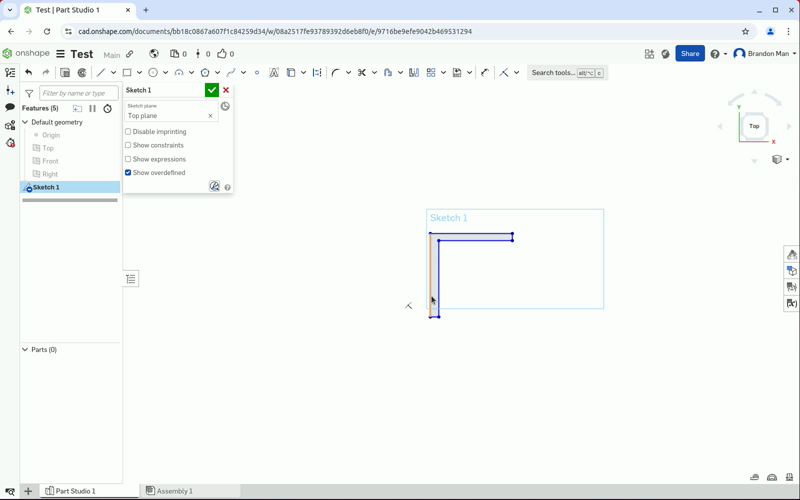
scroll(6)
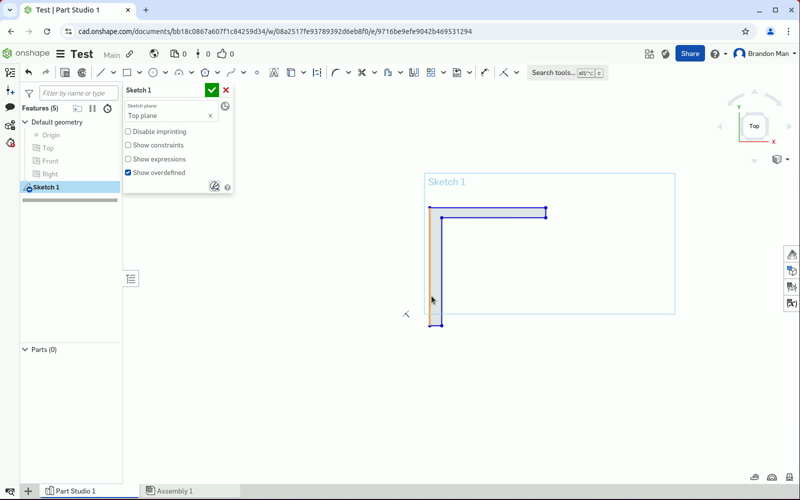
scroll(6)
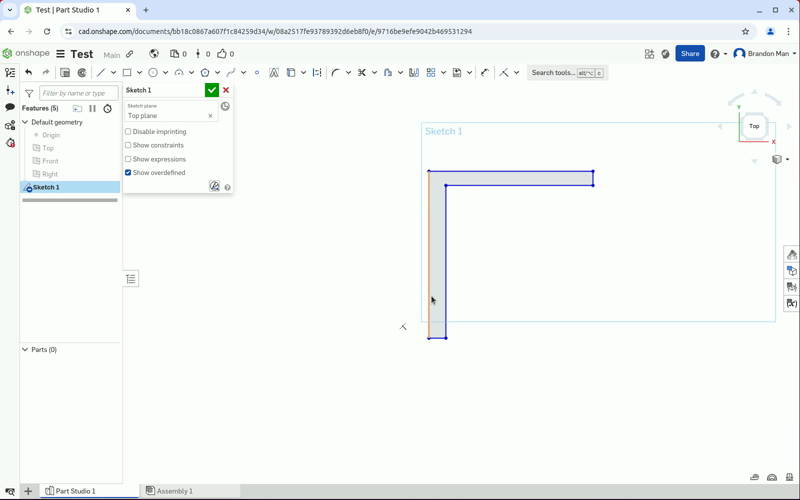
scroll(6)
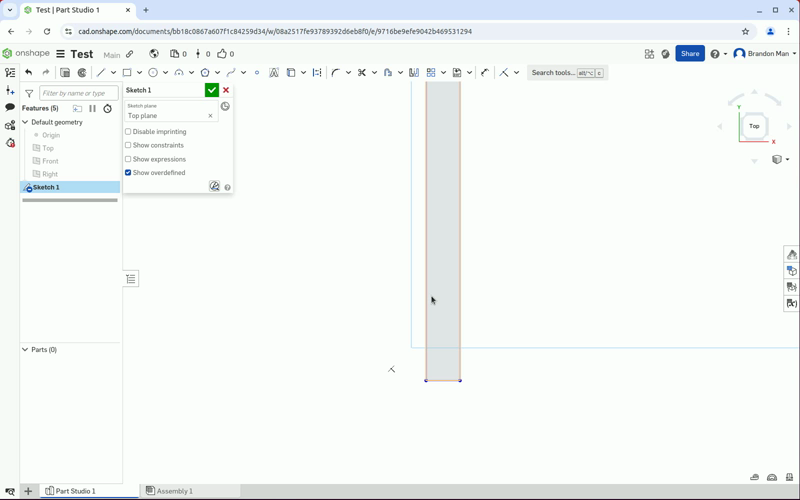
click(431, 295)
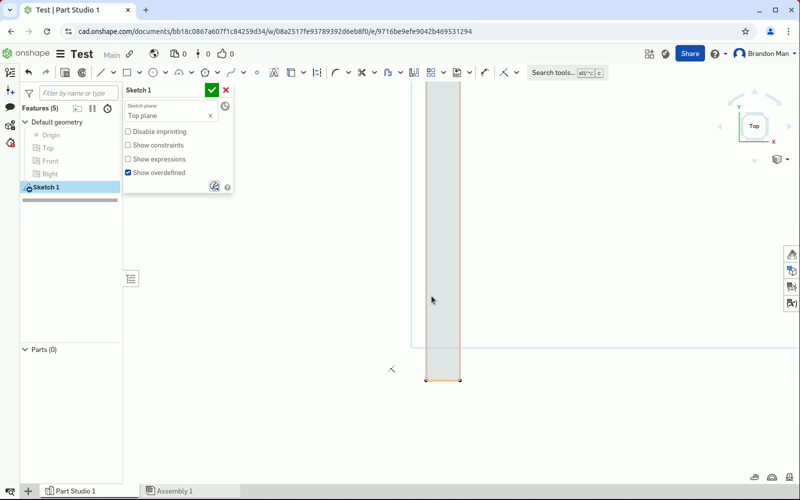
scroll(-6)
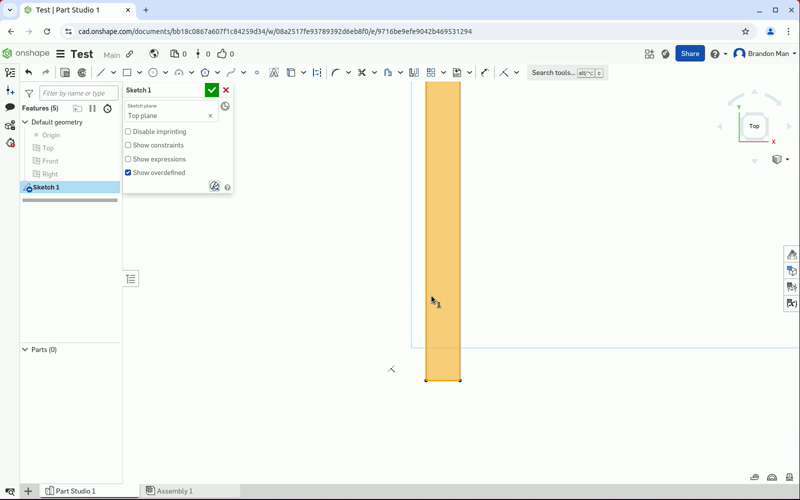
scroll(-6)
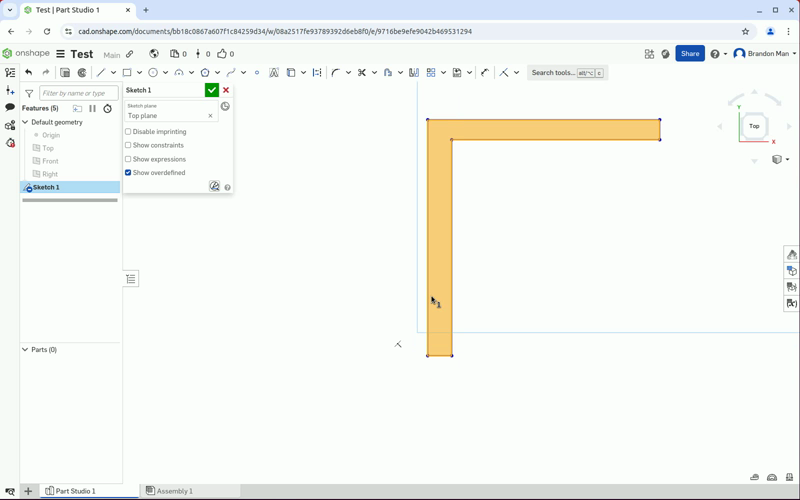
scroll(-6)
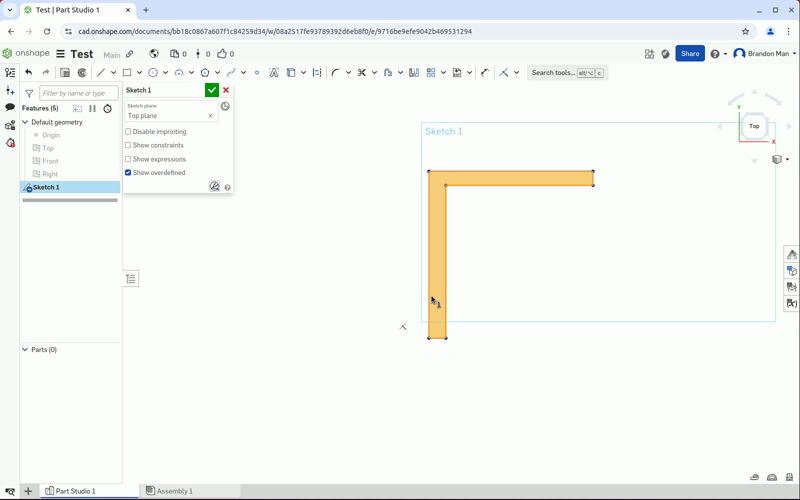
scroll(-6)
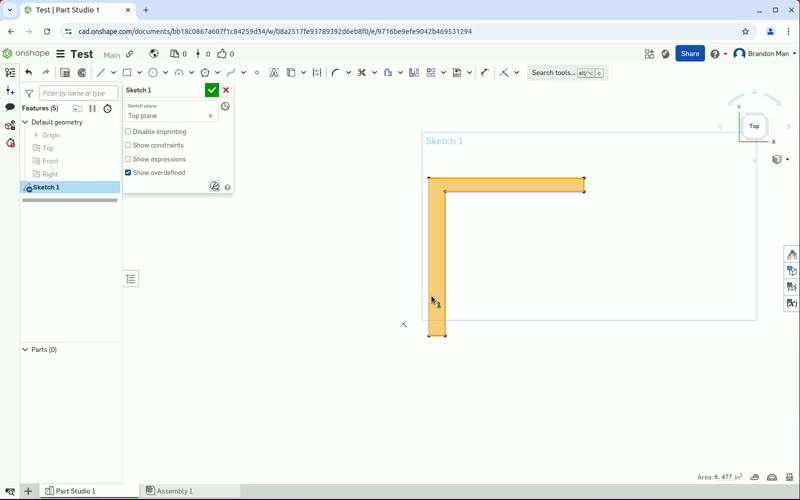
scroll(-6)
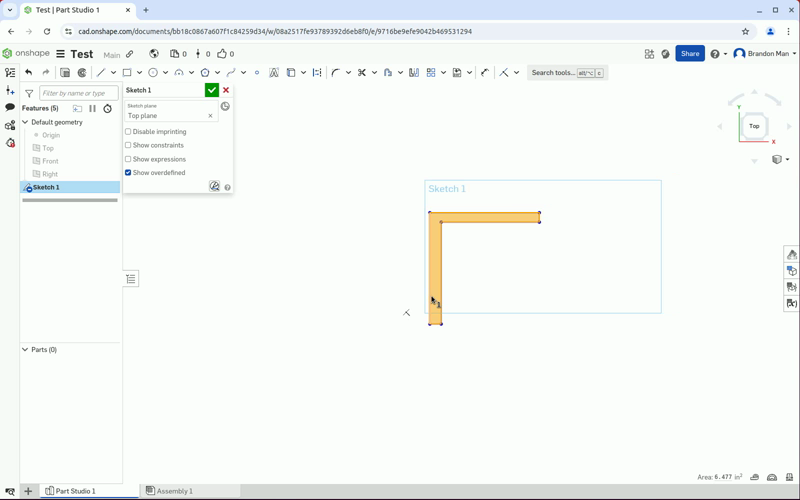
scroll(-6)
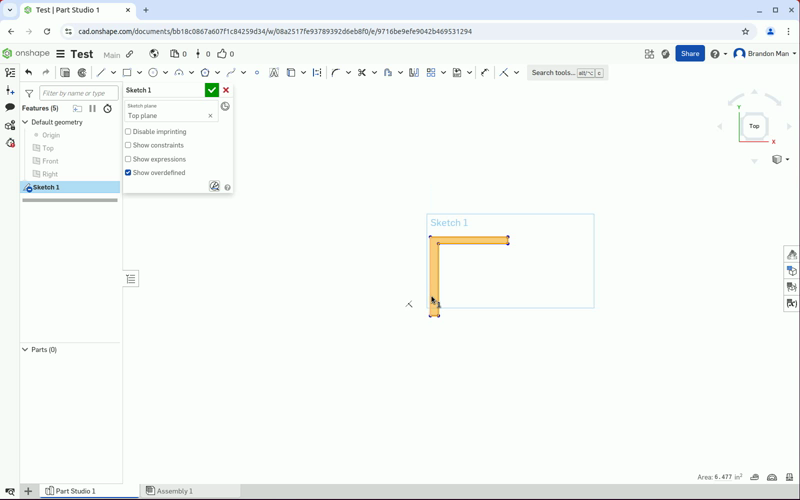
scroll(-6)
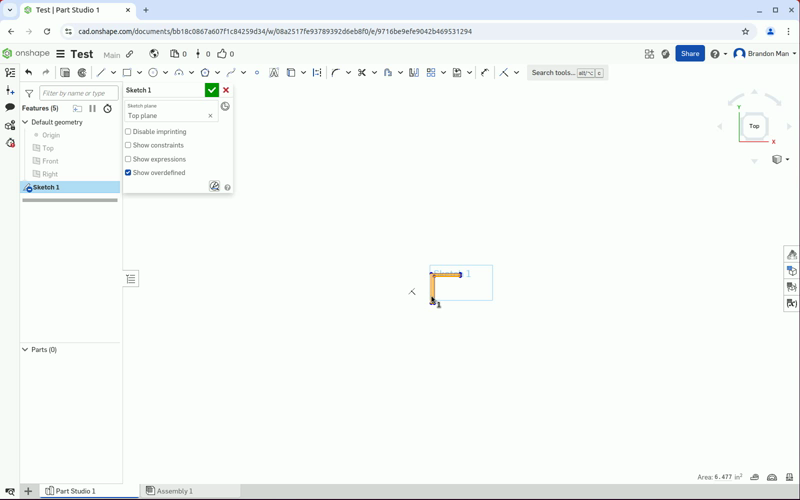
mouse_move(73, 352)
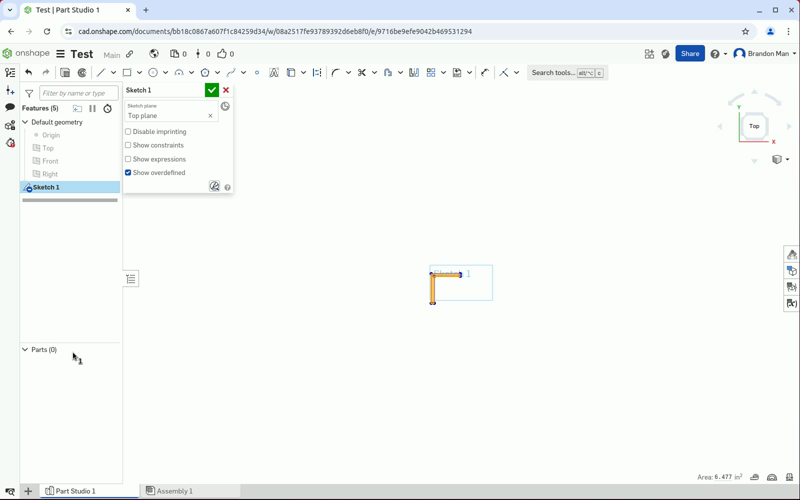
key(shift+y)
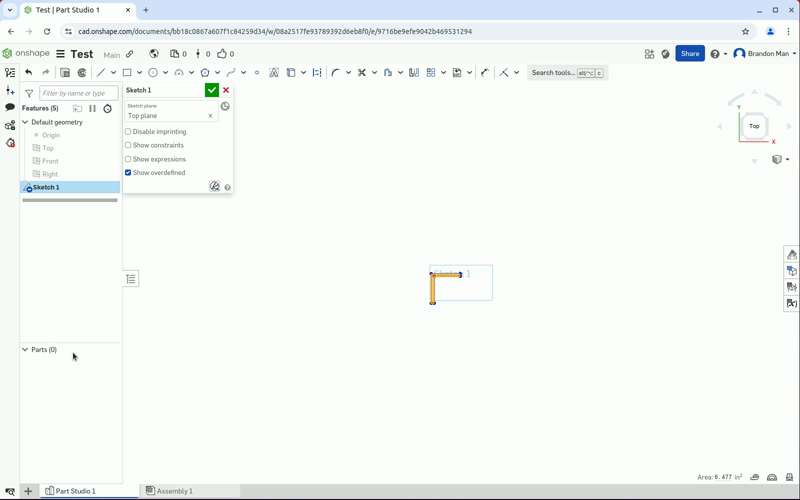
key(shift+e)
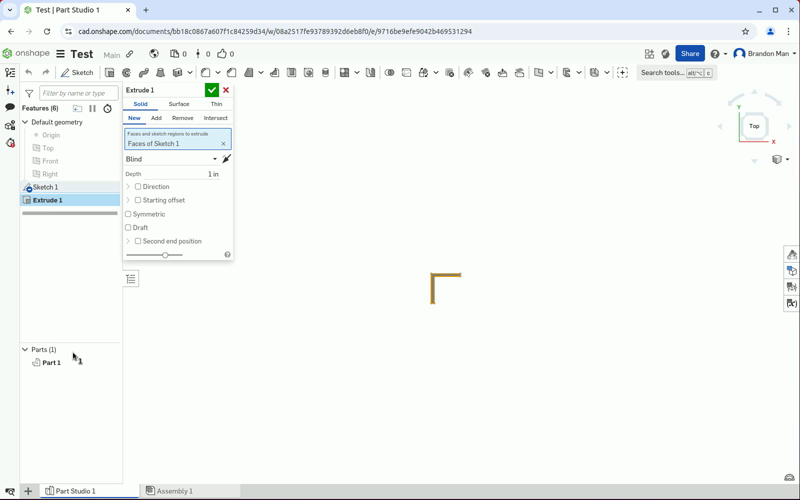
mouse_move(143, 106)
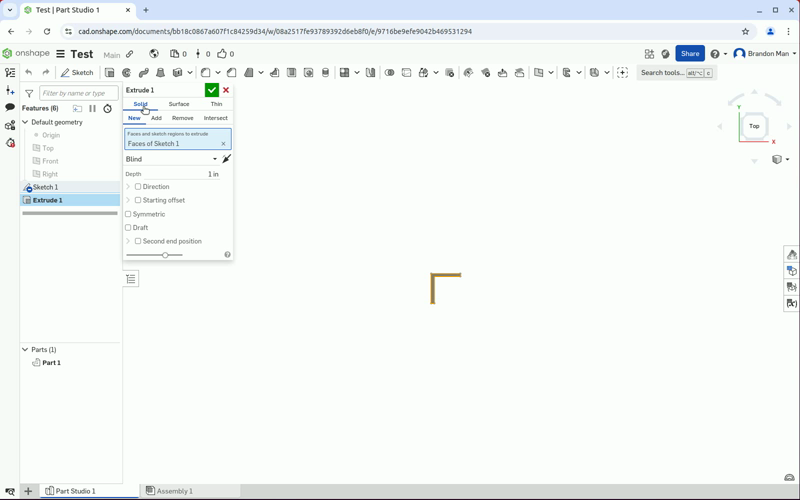
click(143, 106)
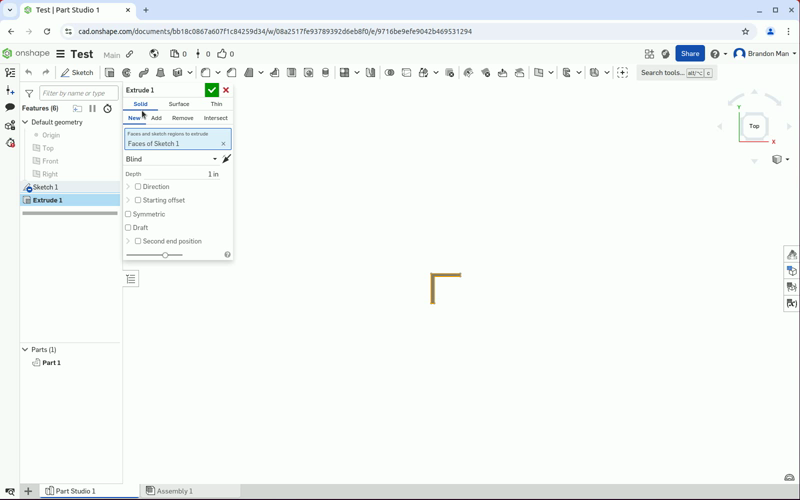
mouse_move(137, 120)
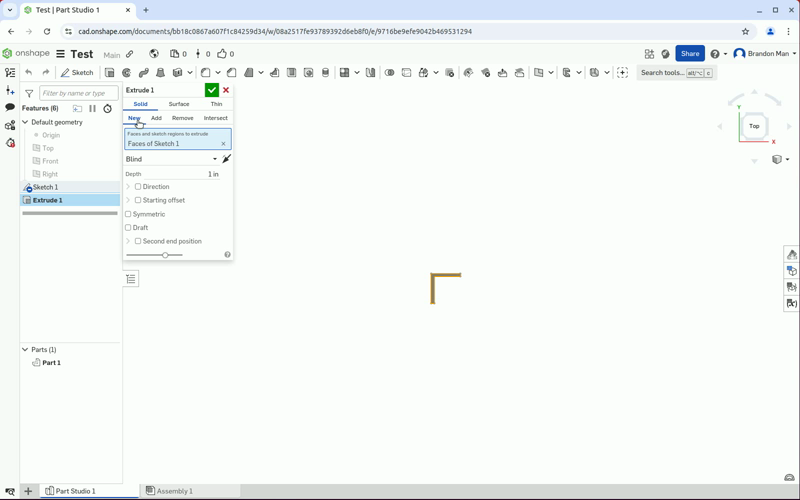
click(137, 120)
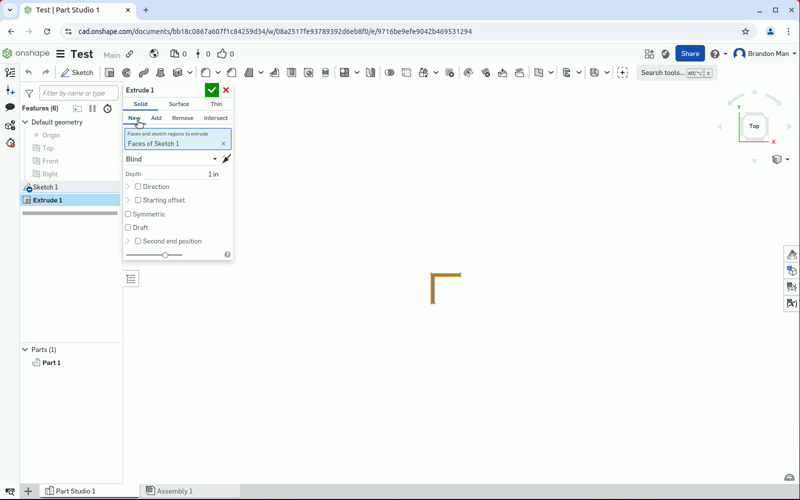
key(tab, 4)
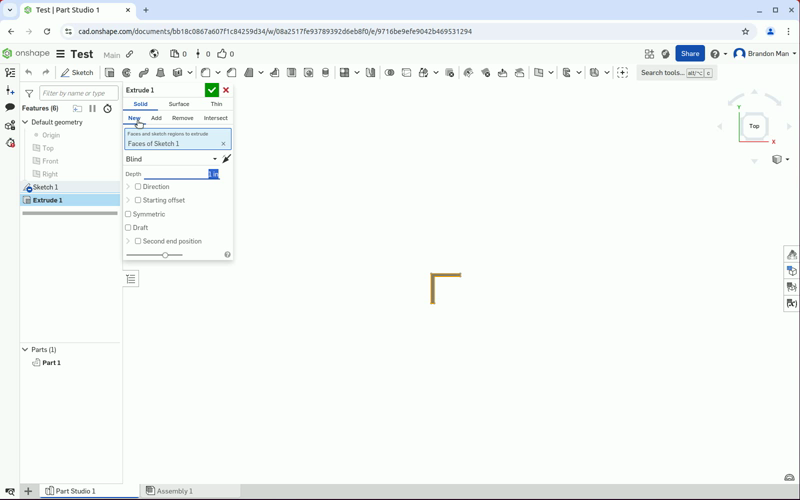
text(22.627)
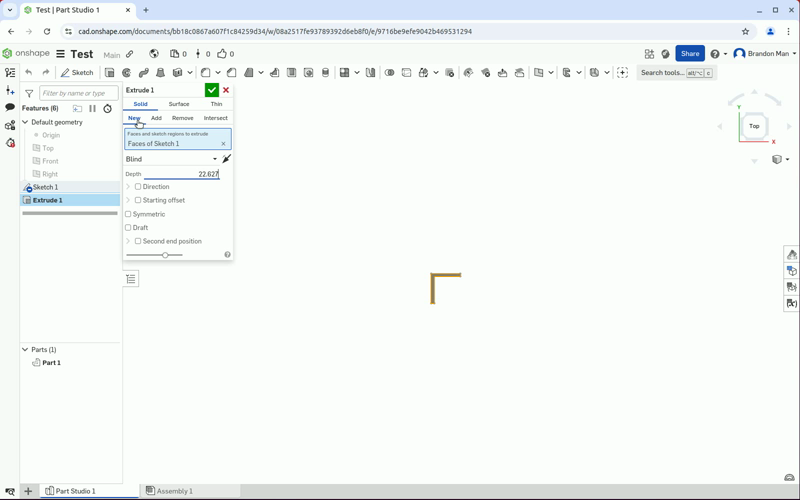
key(enter)
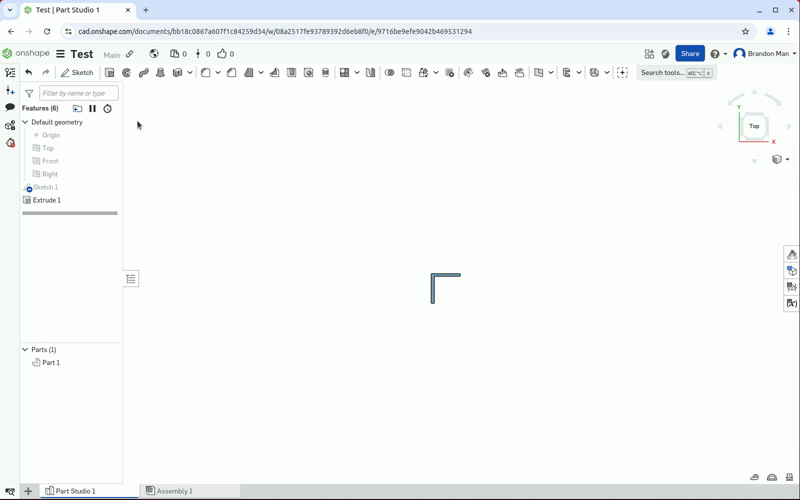
key(shift+h)
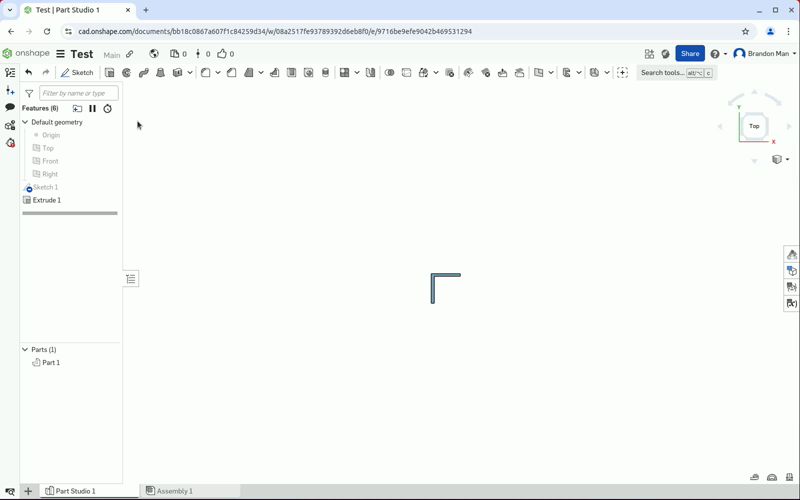
key(shift+h)
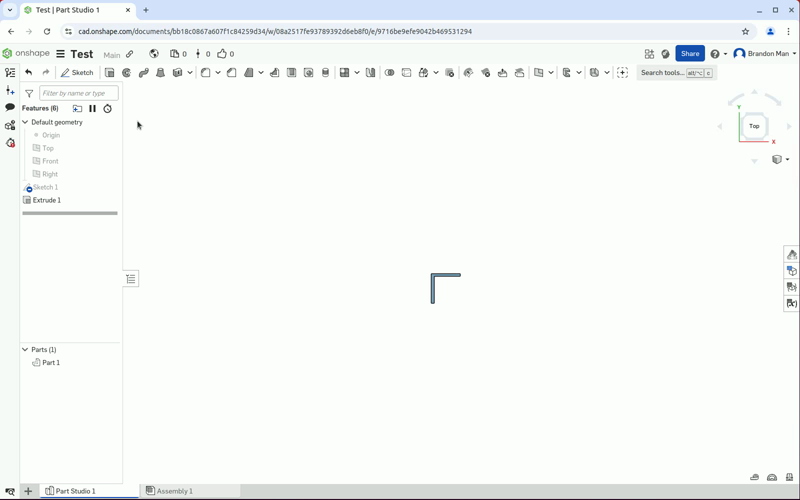
mouse_move(73, 189)
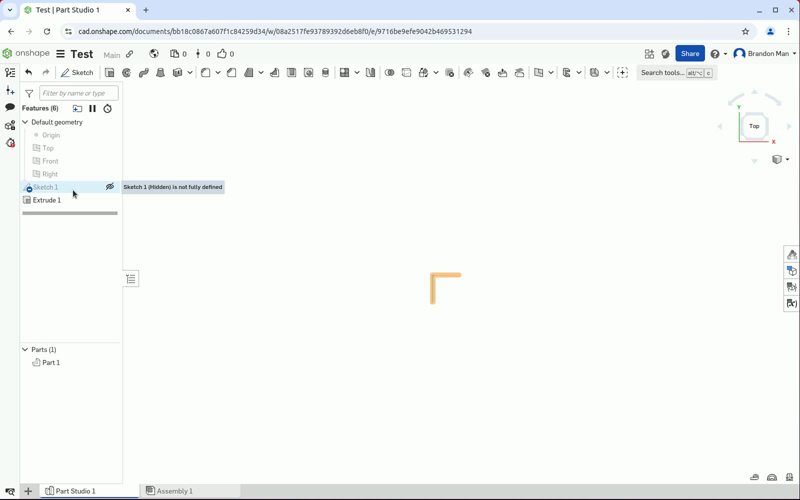
click(73, 189)
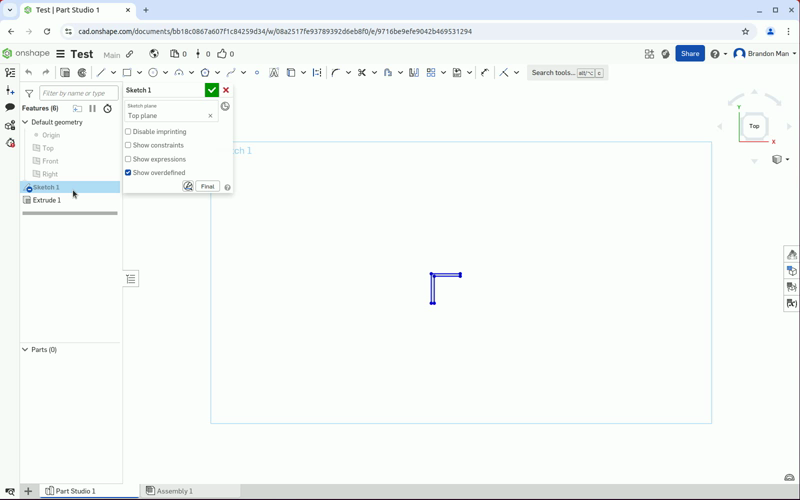
mouse_move(229, 92)
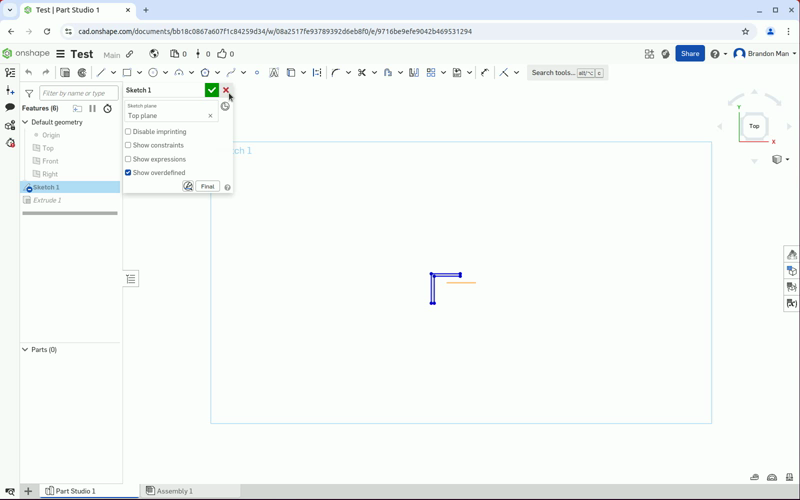
click(229, 92)
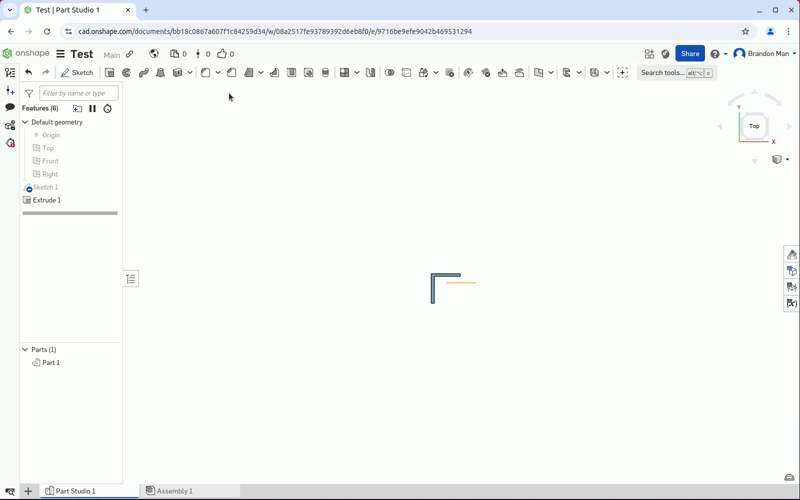
mouse_move(541, 75)
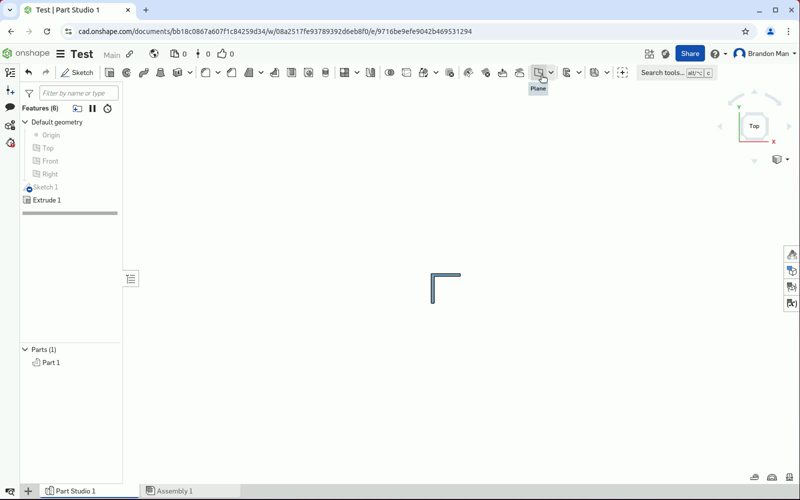
click(541, 75)
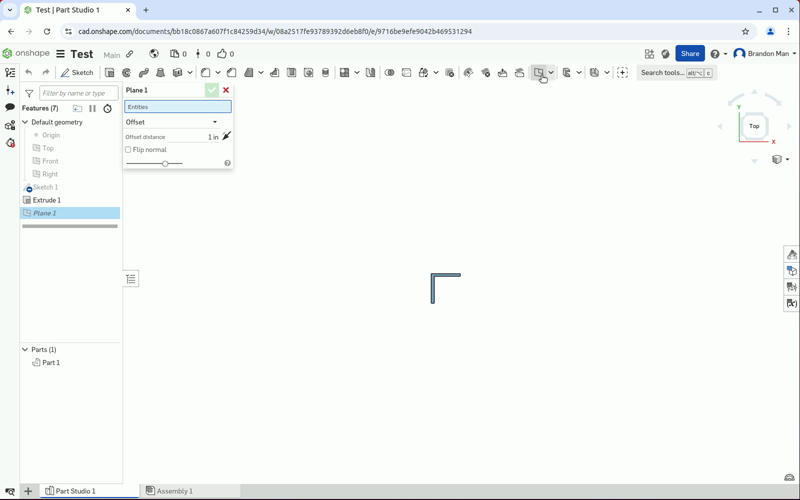
mouse_move(73, 150)
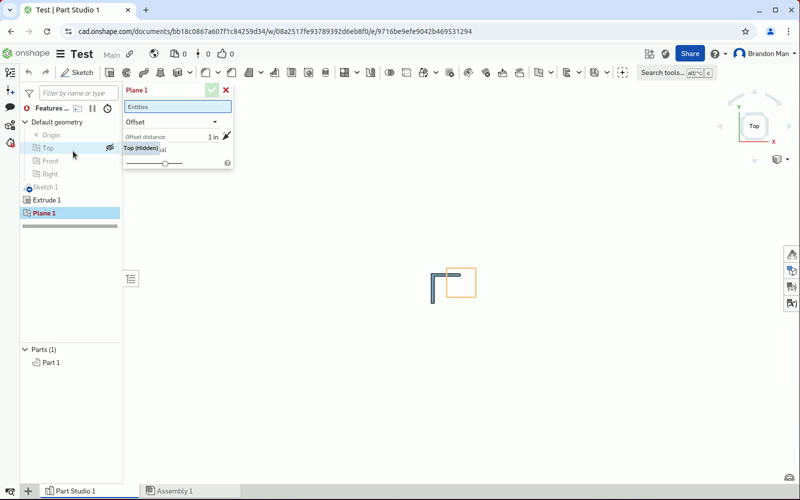
click(73, 150)
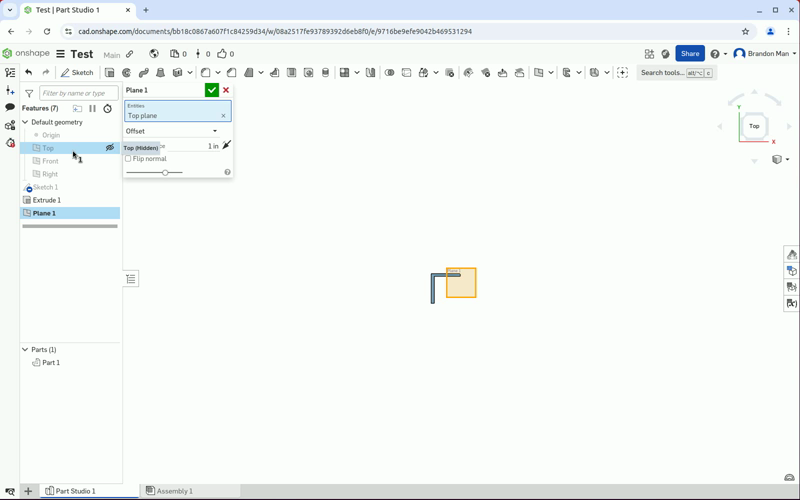
key(tab, 2)
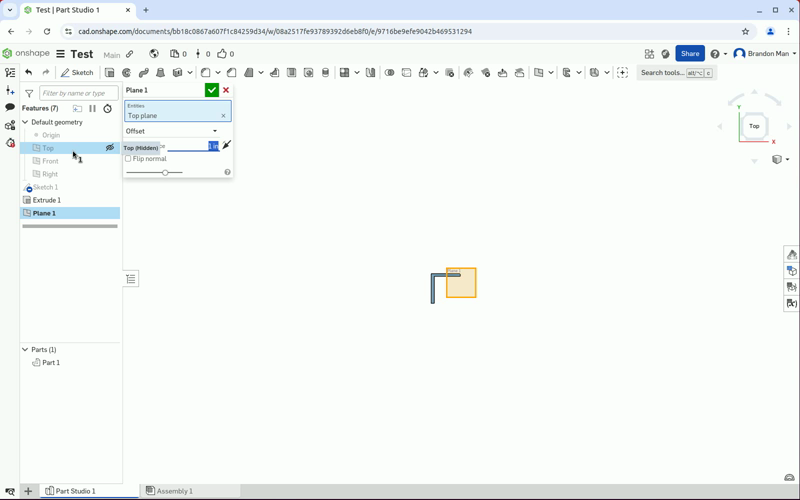
text(22.615)
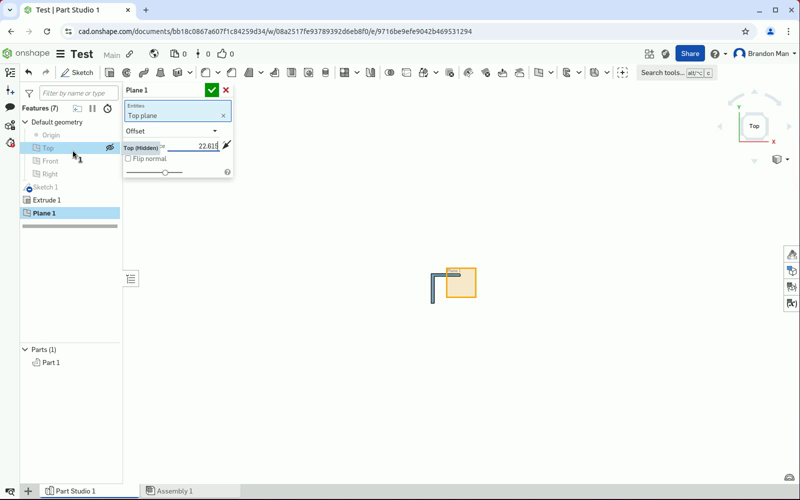
key(enter, 2)
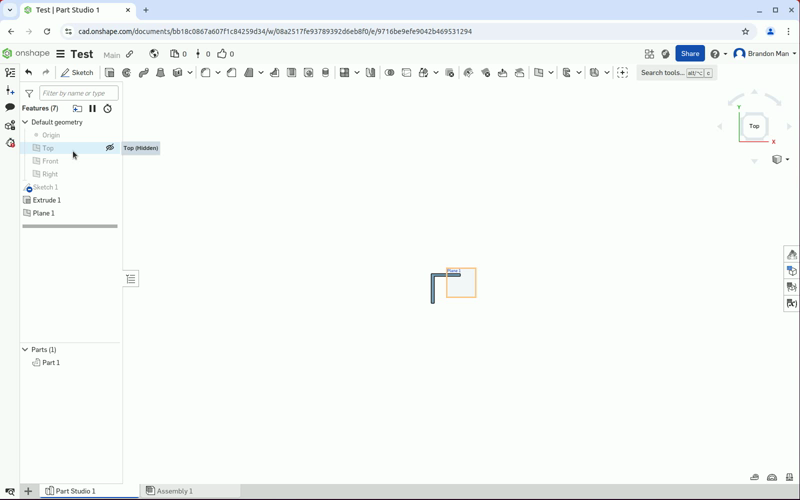
key(shift+s)
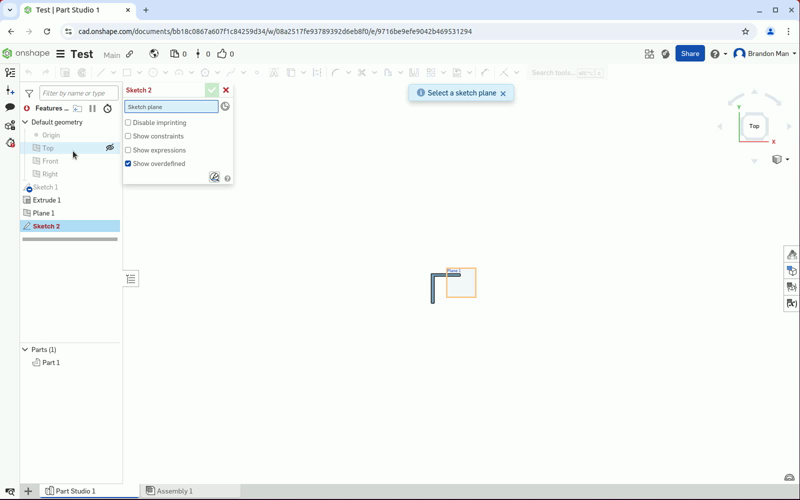
mouse_move(73, 215)
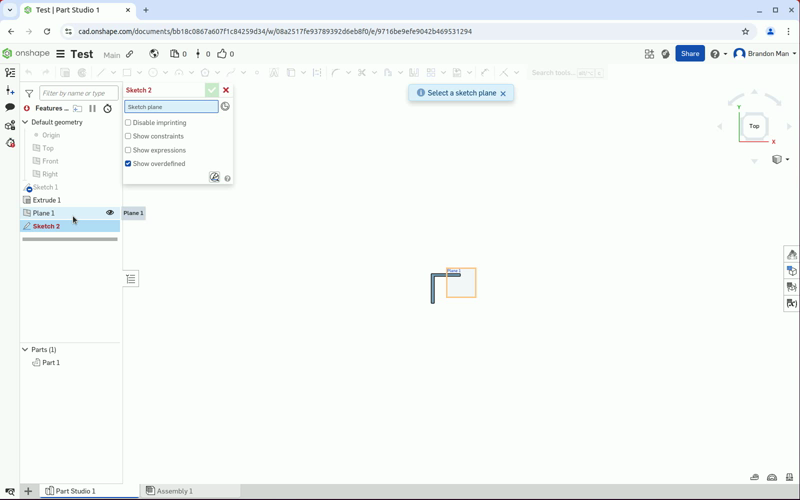
click(73, 215)
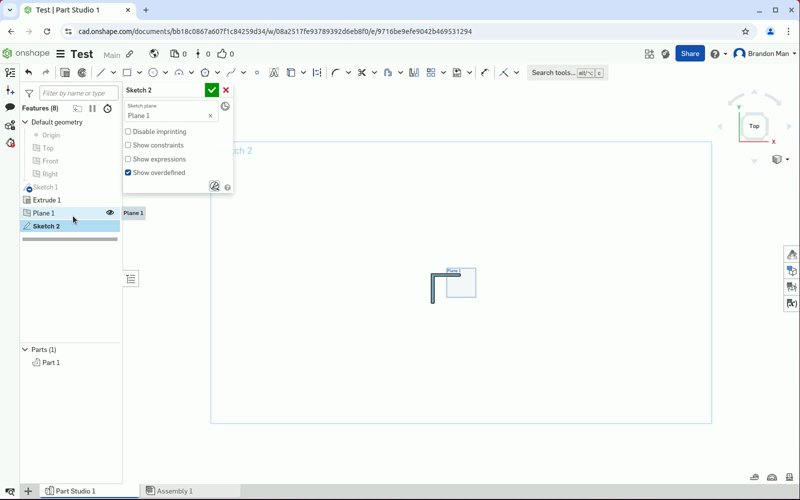
mouse_move(73, 352)
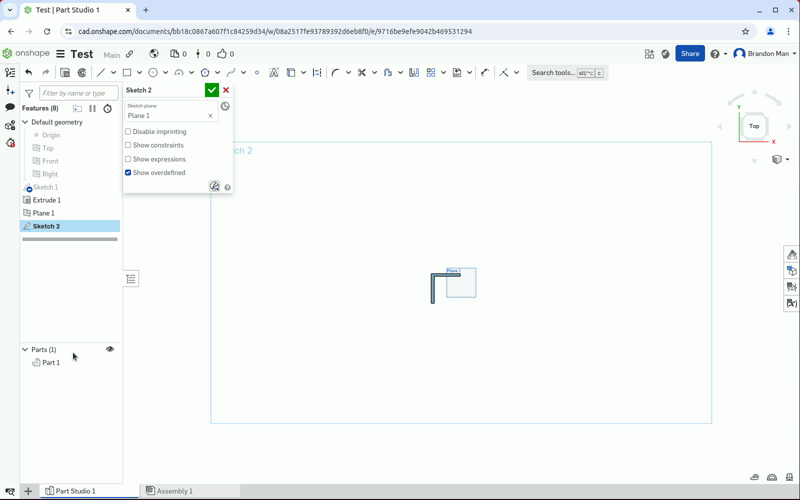
key(y)
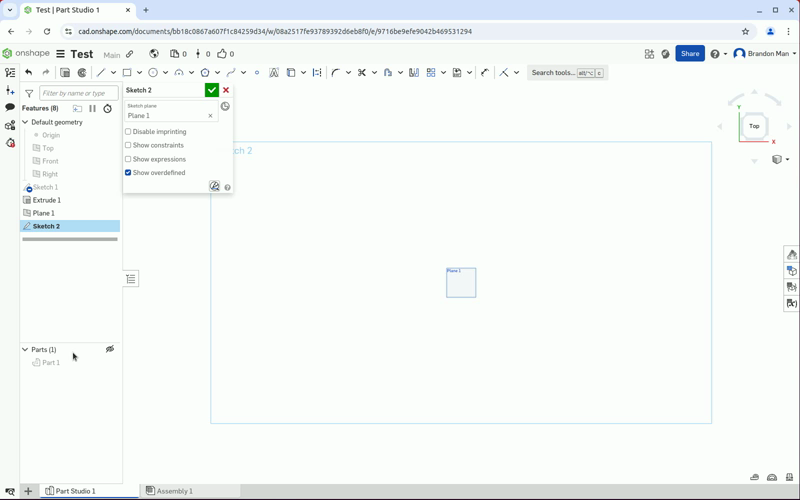
key(l)
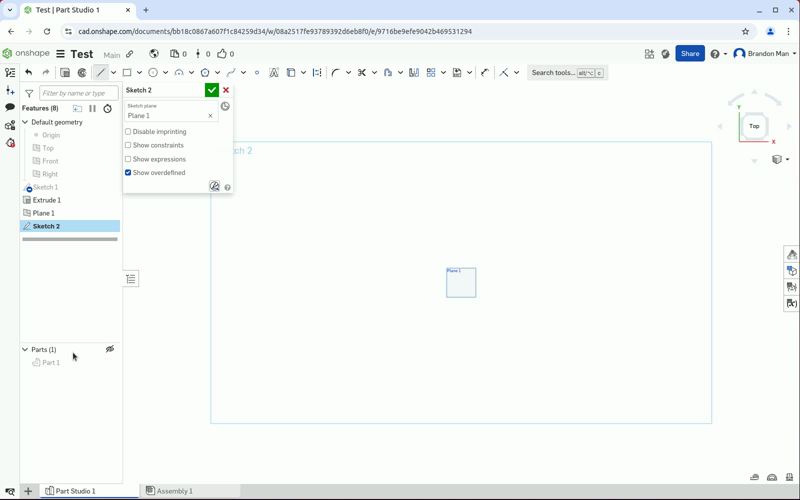
key_down(shift)
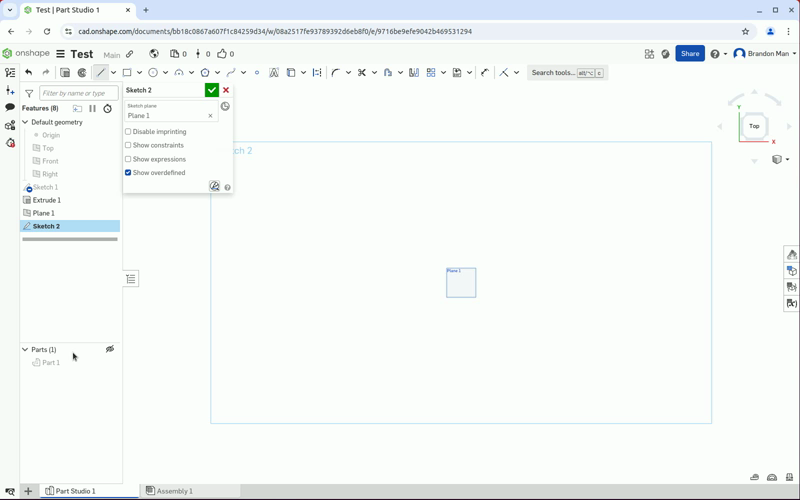
mouse_move(431, 303)
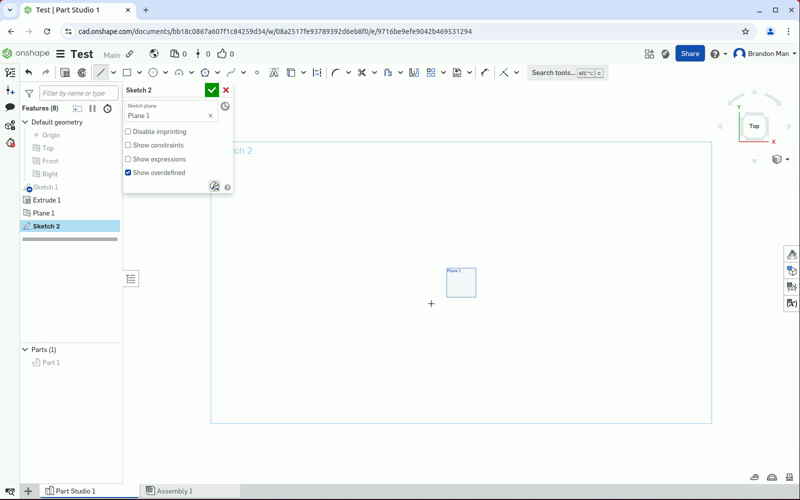
click(431, 303)
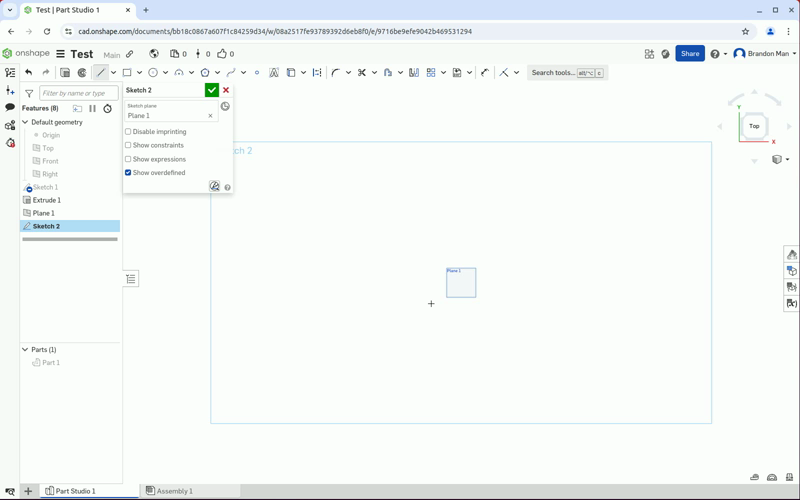
key_up(shift)
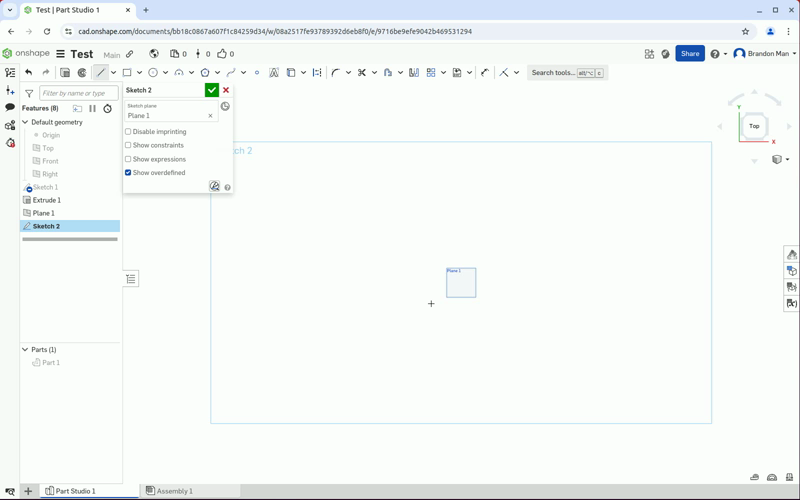
key_down(shift)
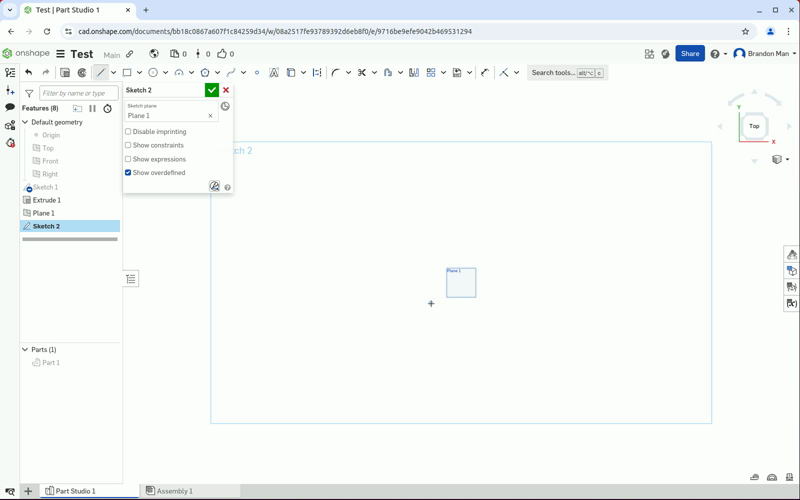
mouse_move(461, 303)
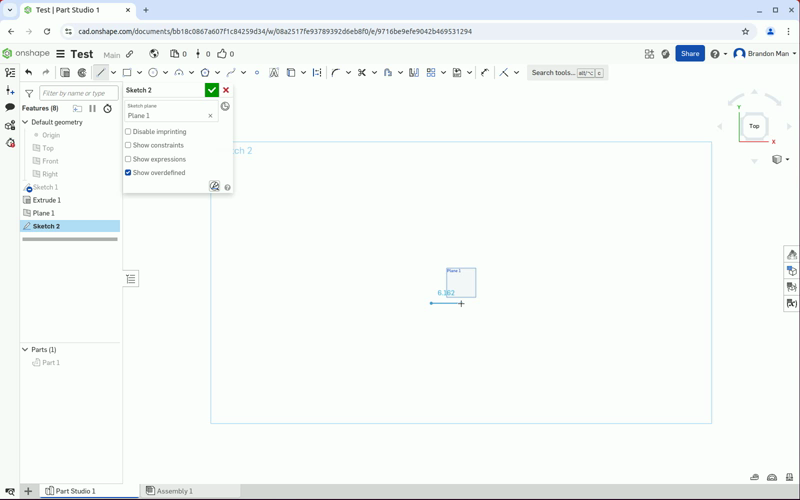
mouse_move(434, 303)
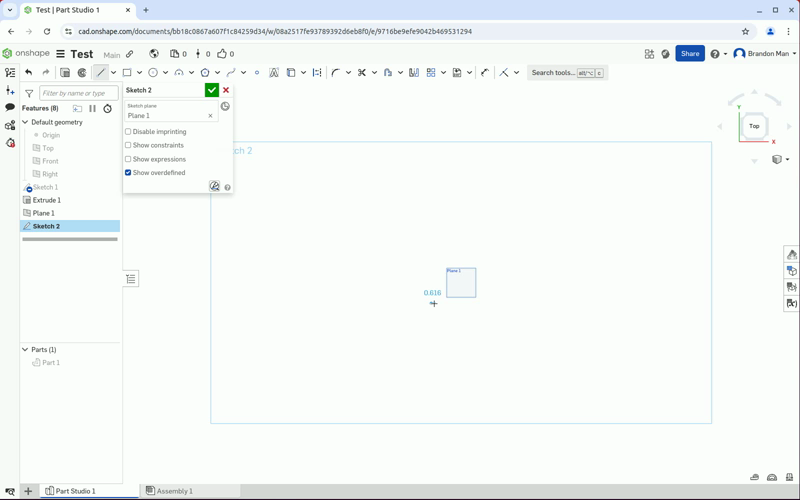
scroll(6)
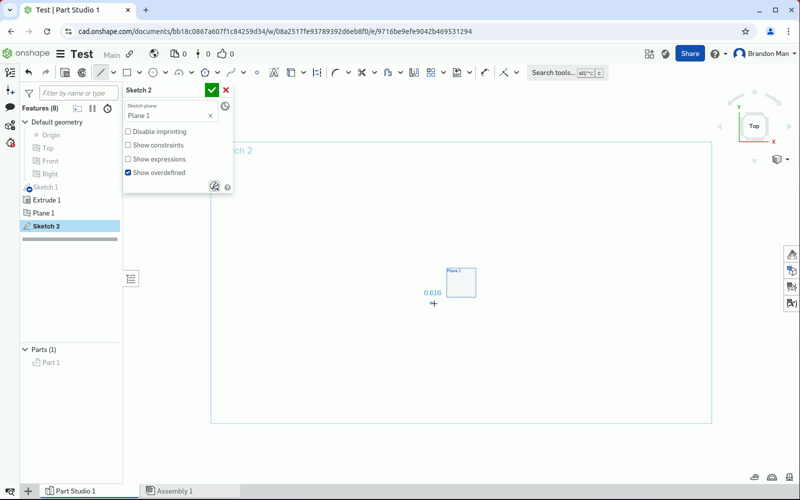
scroll(6)
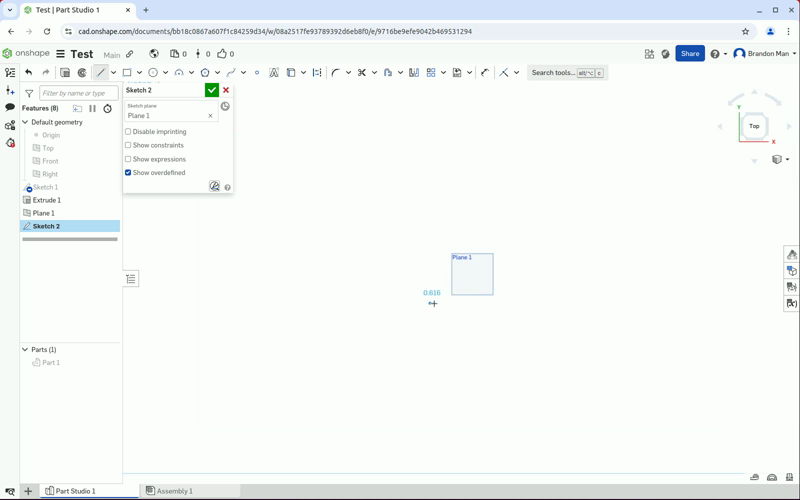
scroll(6)
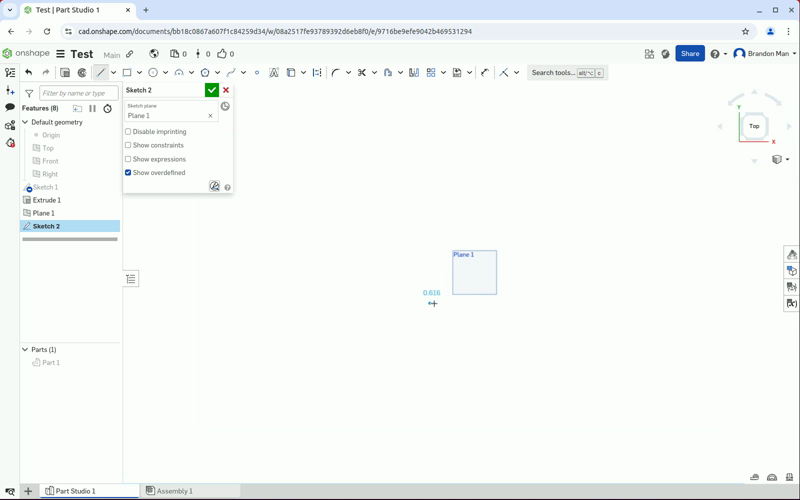
scroll(6)
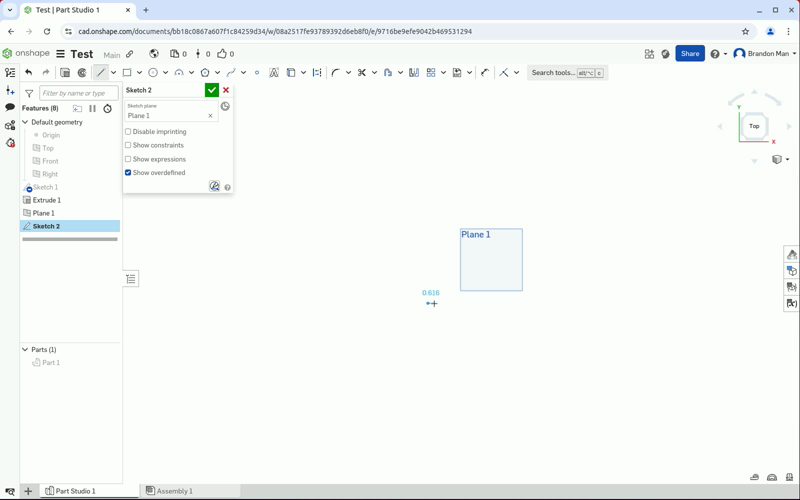
scroll(6)
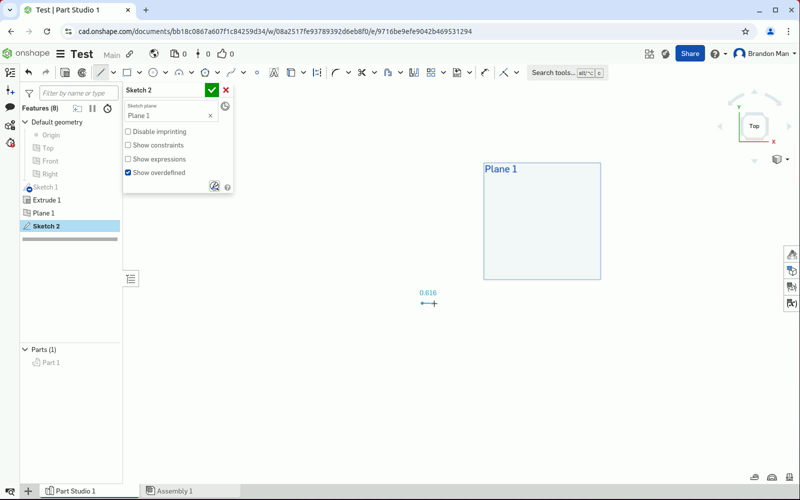
scroll(6)
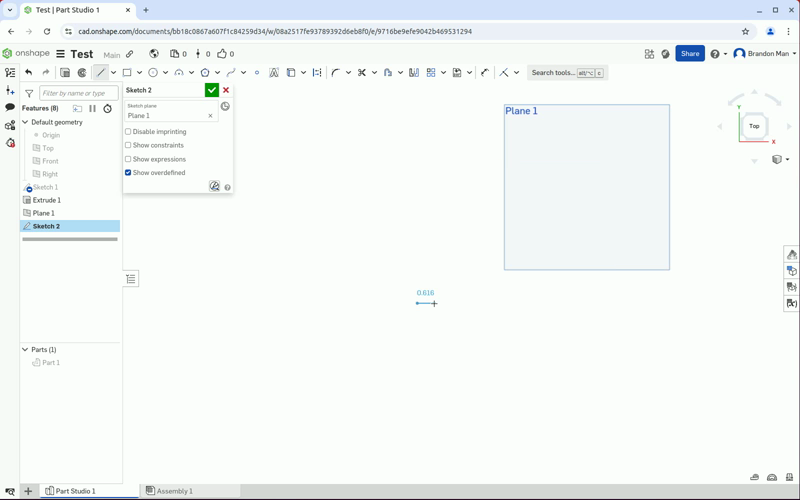
scroll(6)
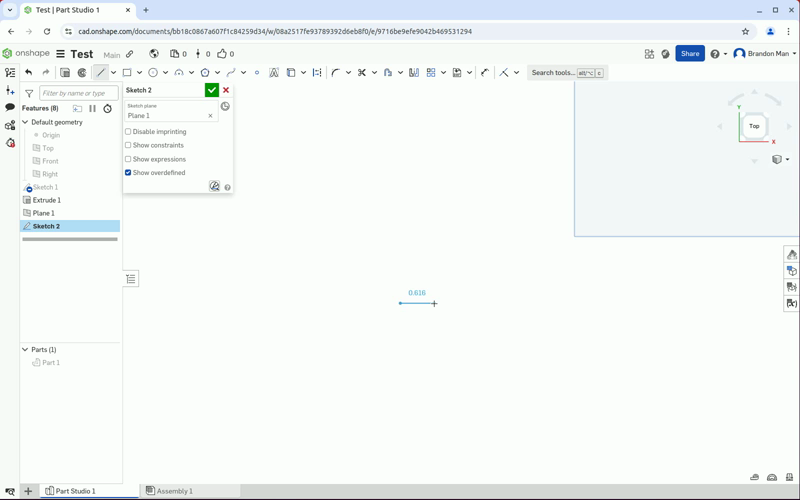
click(434, 303)
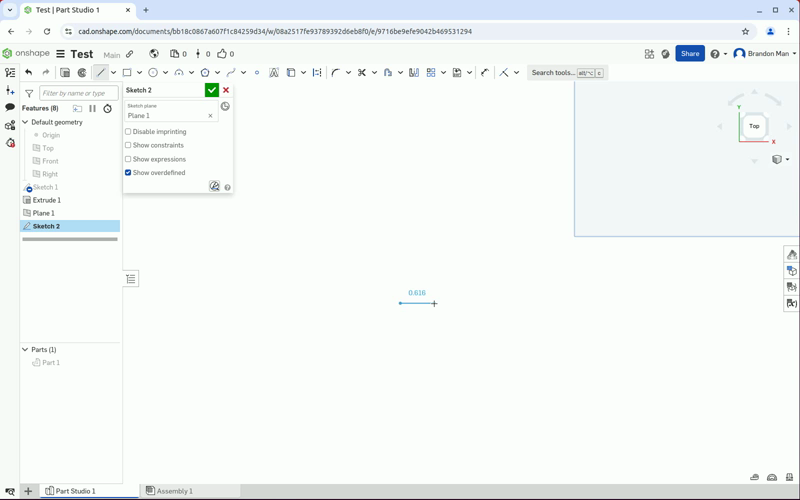
scroll(-6)
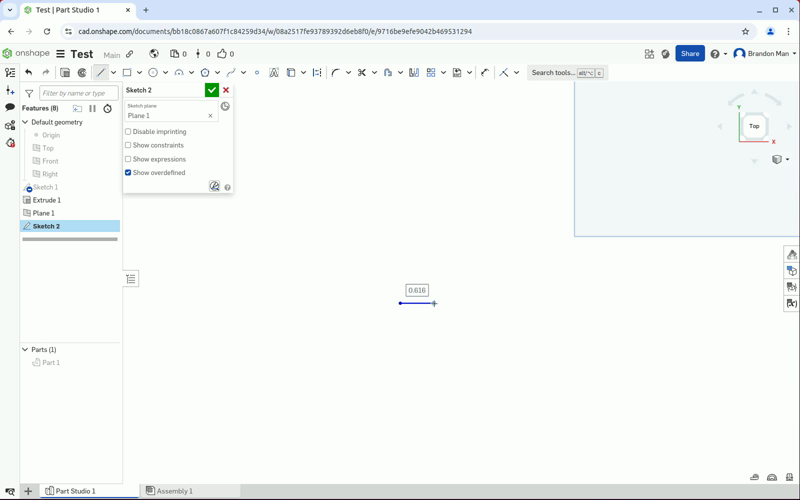
scroll(-6)
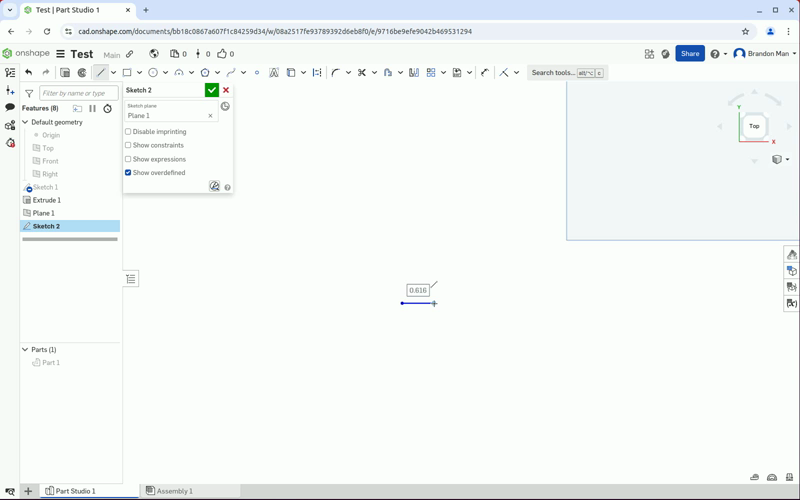
scroll(-6)
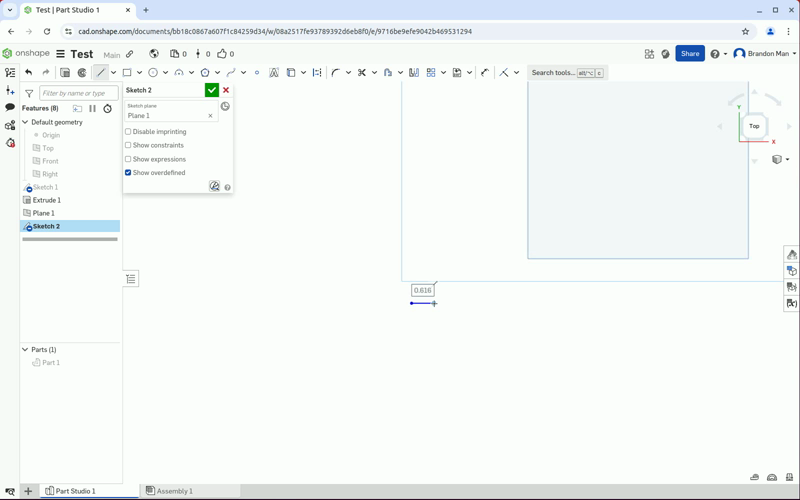
scroll(-6)
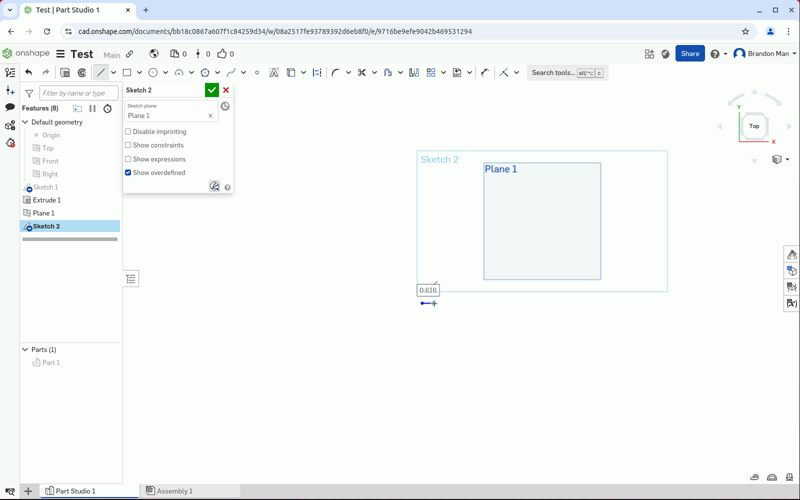
scroll(-6)
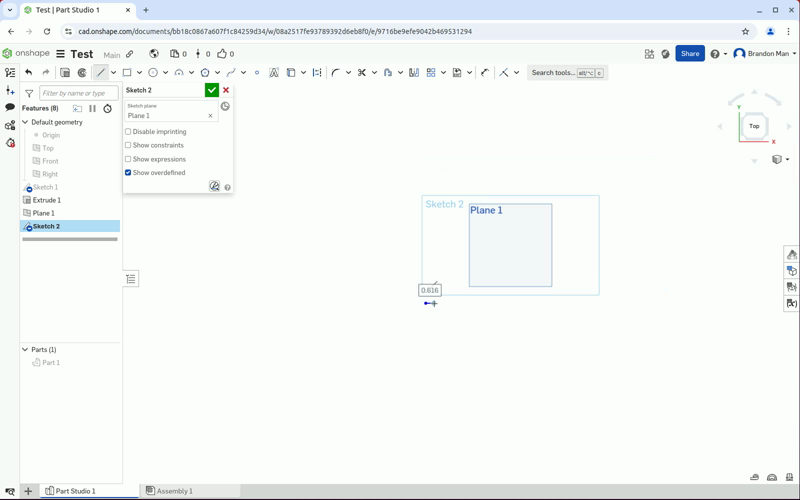
scroll(-6)
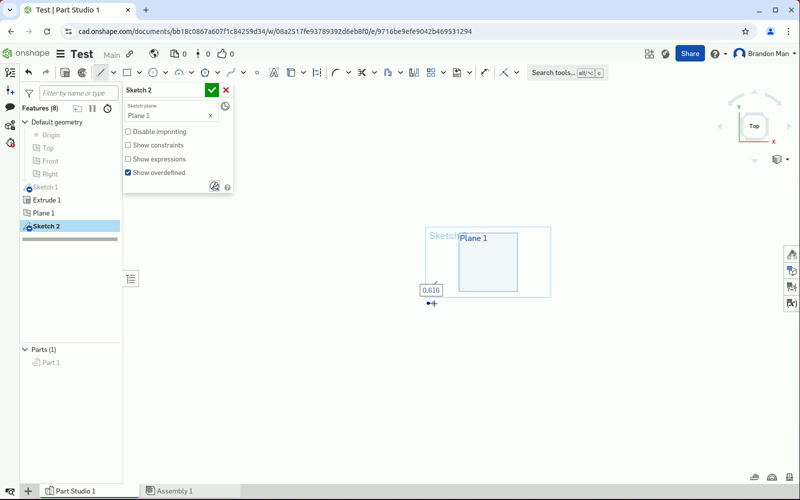
scroll(-6)
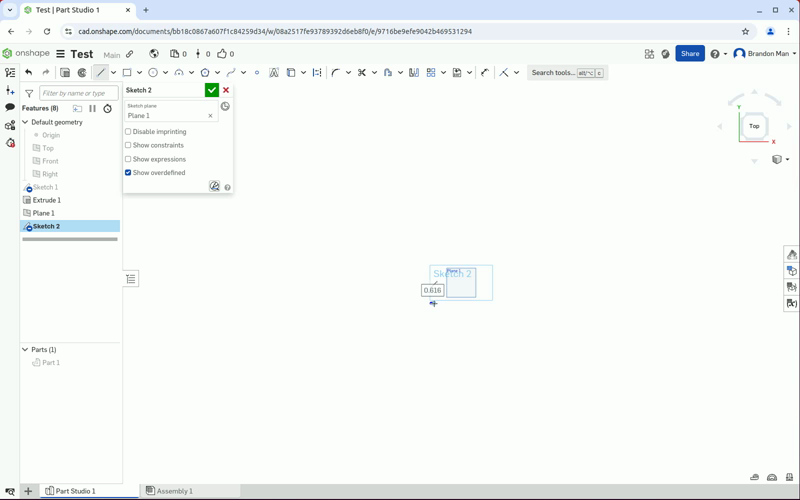
key_up(shift)
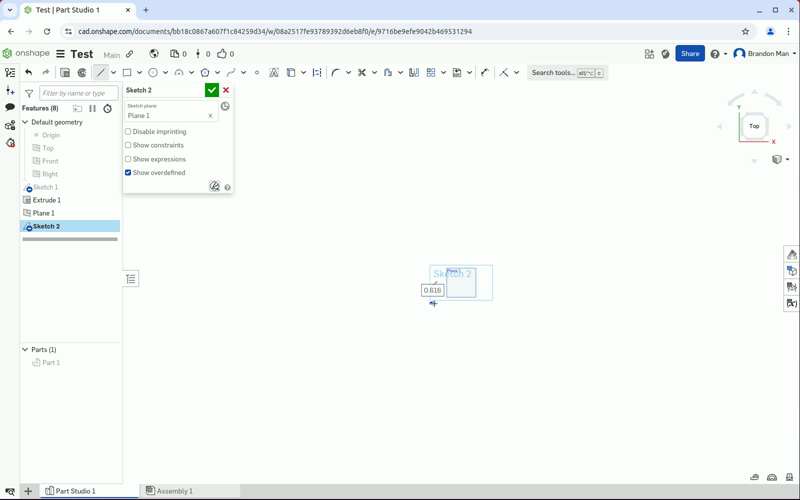
key_down(shift)
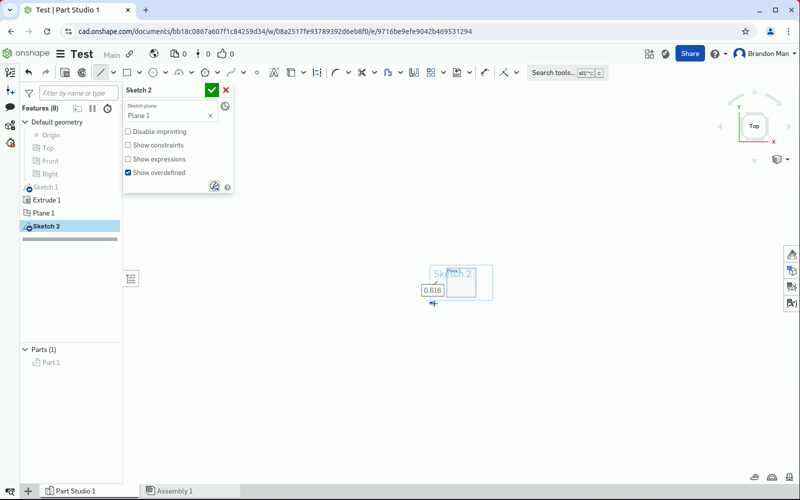
mouse_move(464, 303)
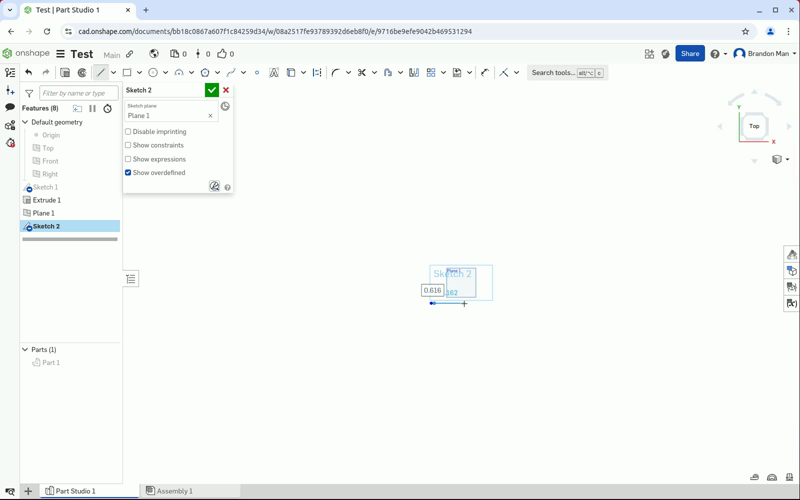
mouse_move(434, 276)
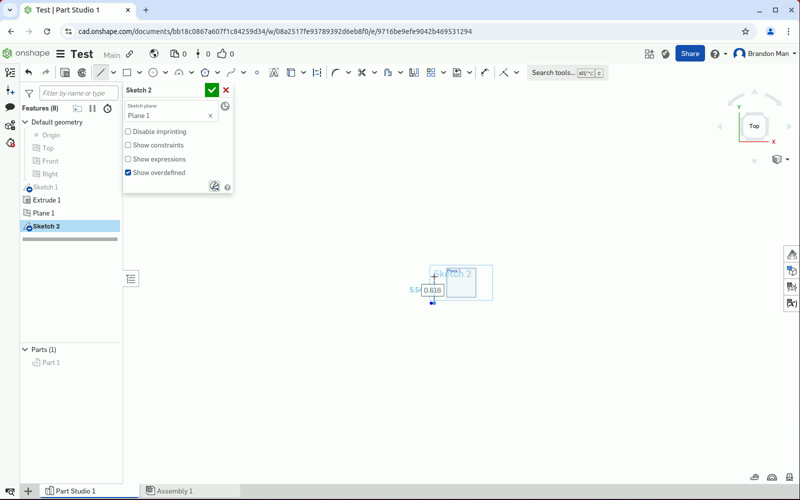
click(434, 276)
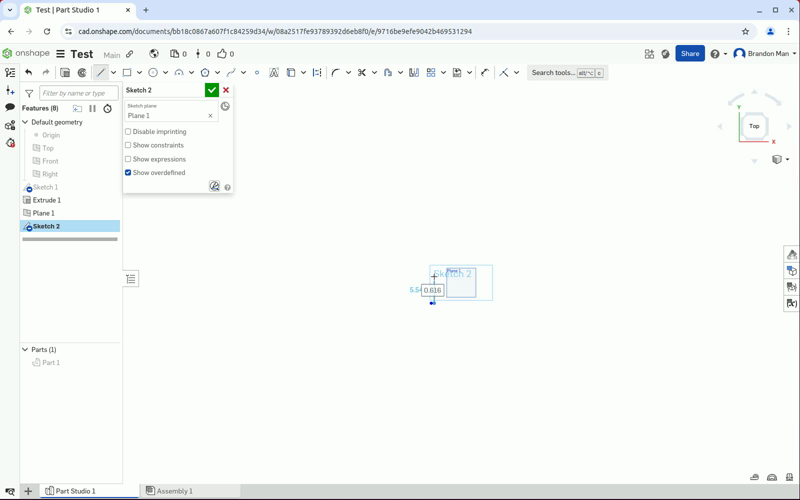
key_up(shift)
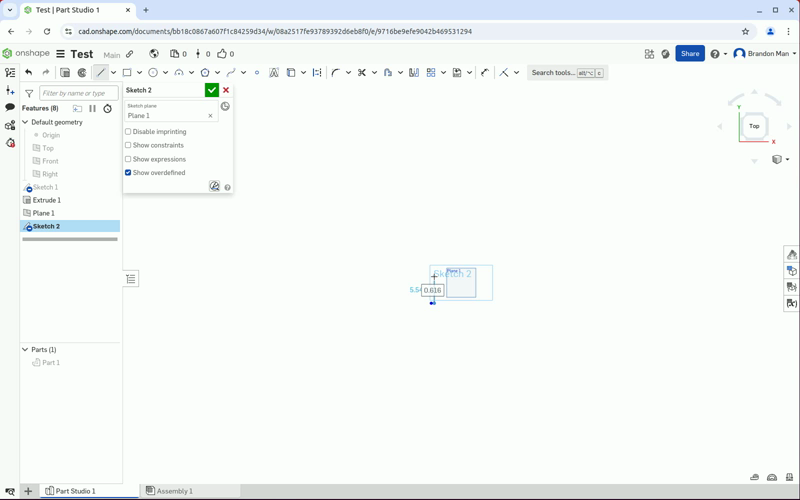
key_down(shift)
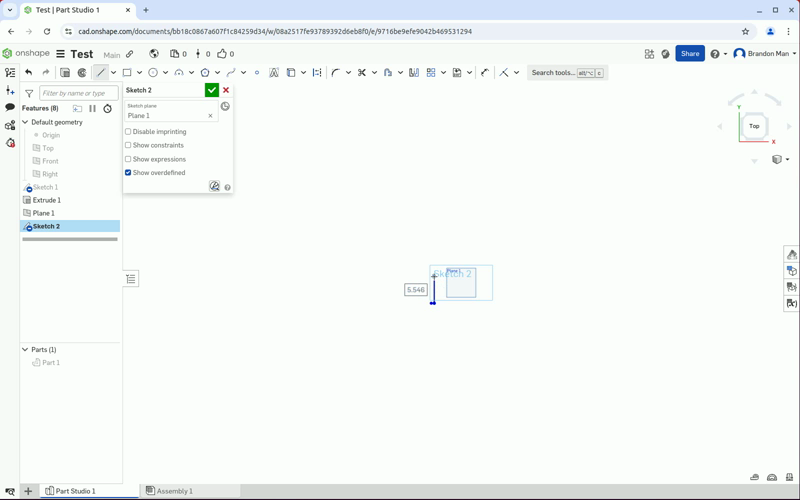
mouse_move(464, 276)
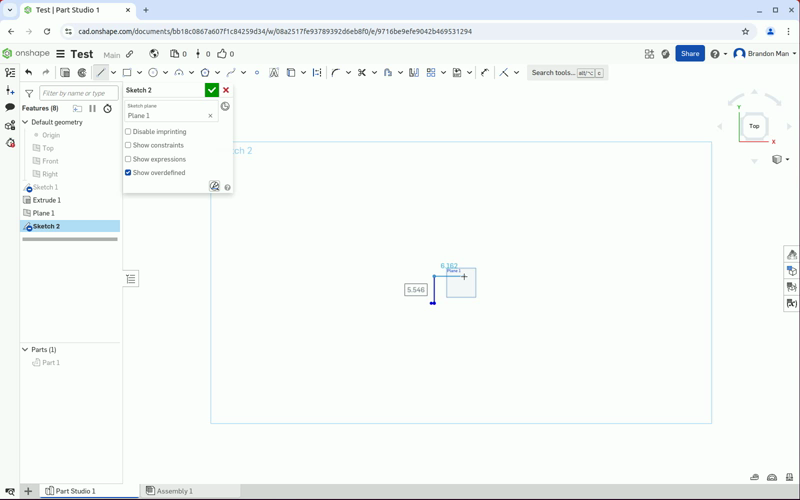
mouse_move(434, 273)
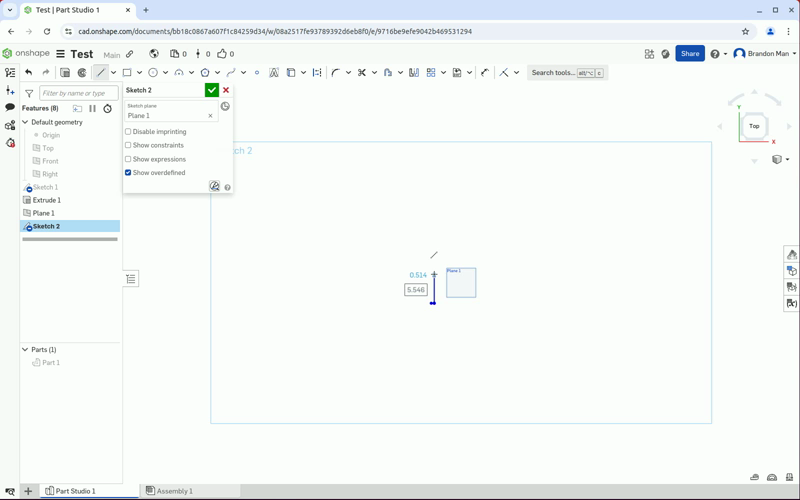
scroll(6)
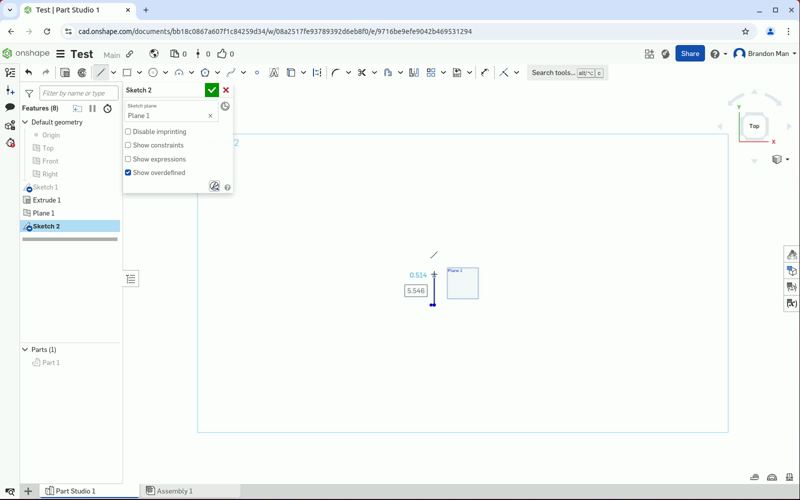
scroll(6)
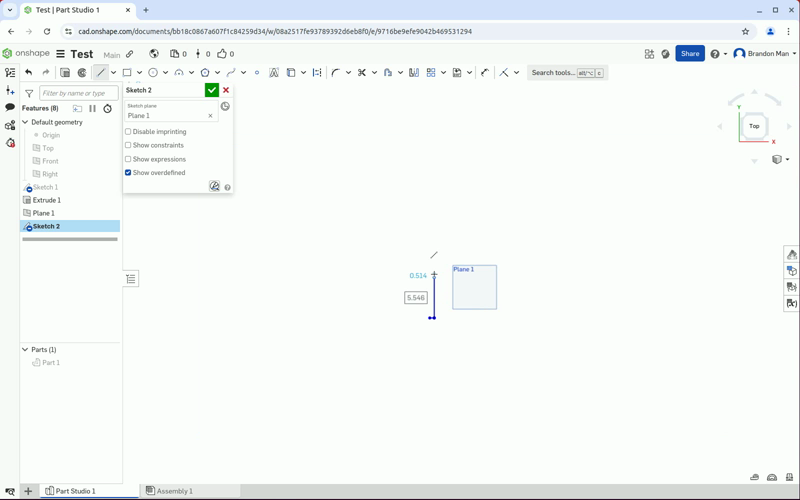
scroll(6)
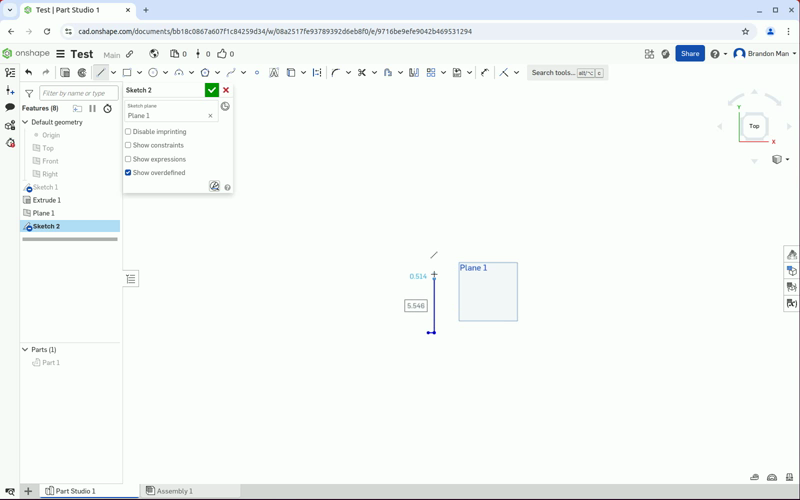
scroll(6)
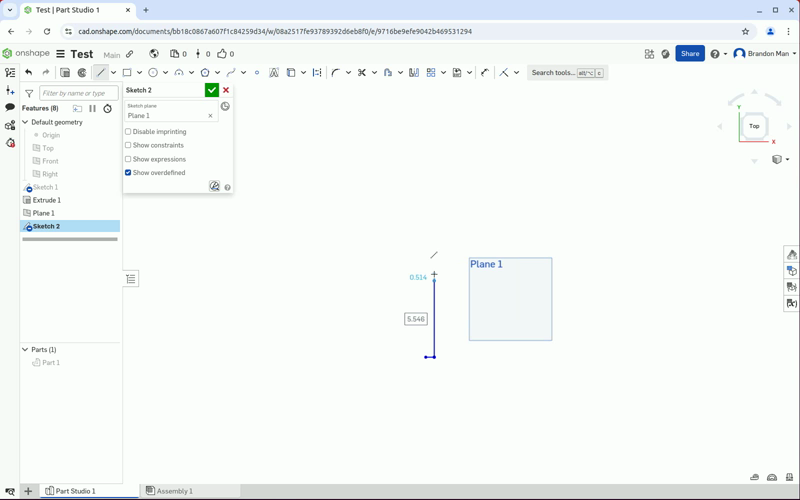
scroll(6)
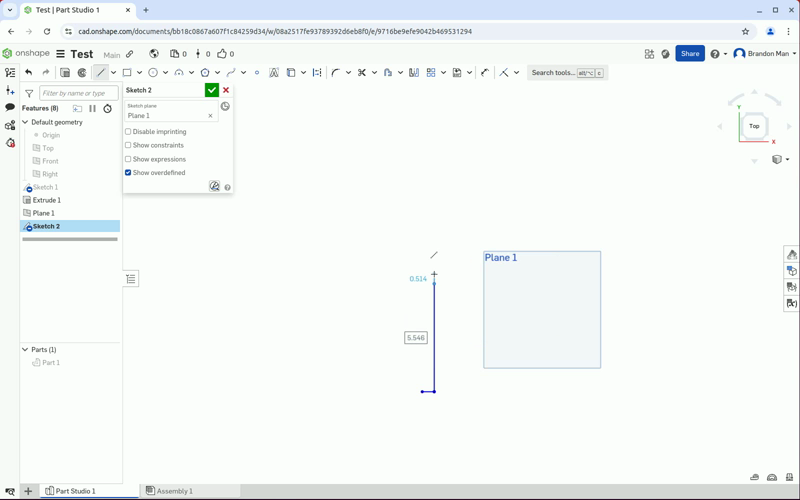
scroll(6)
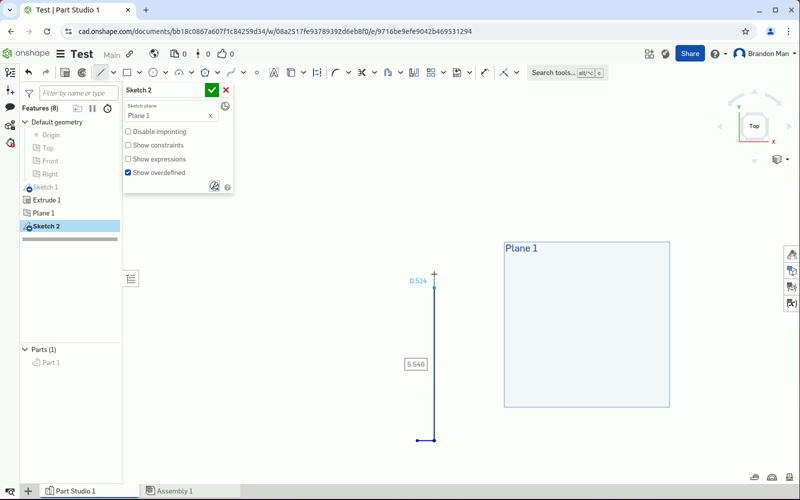
scroll(6)
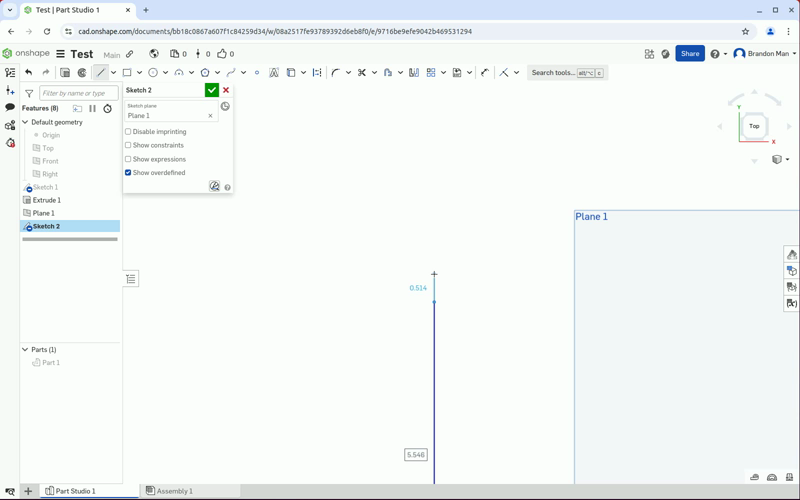
click(434, 273)
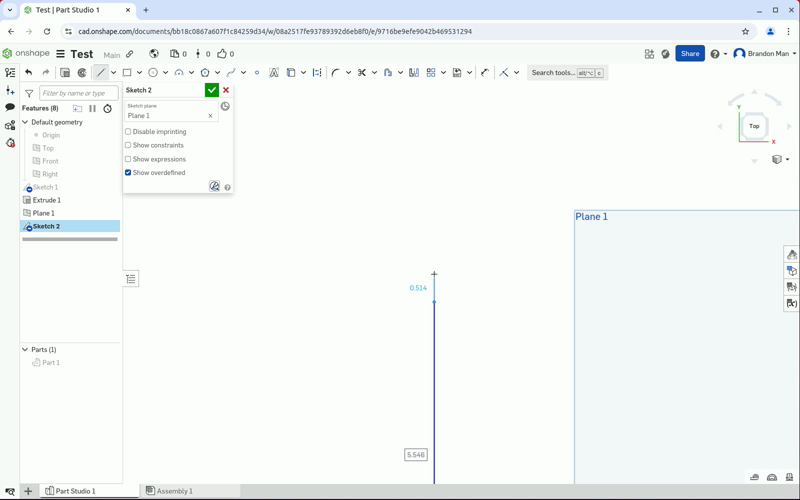
scroll(-6)
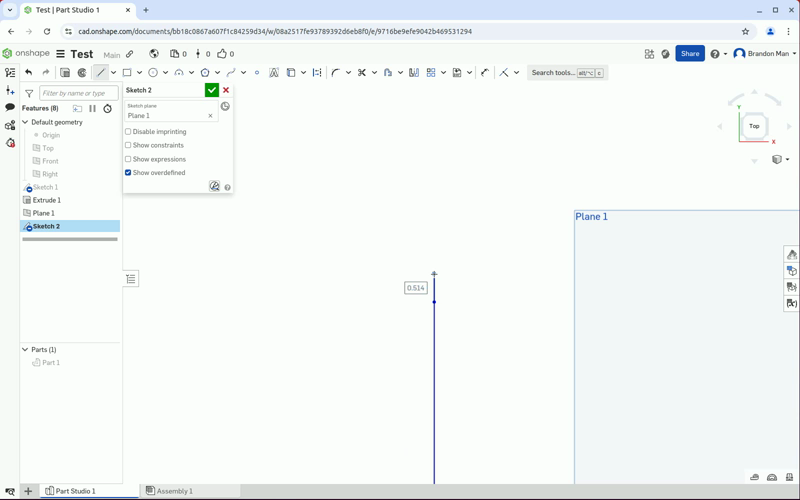
scroll(-6)
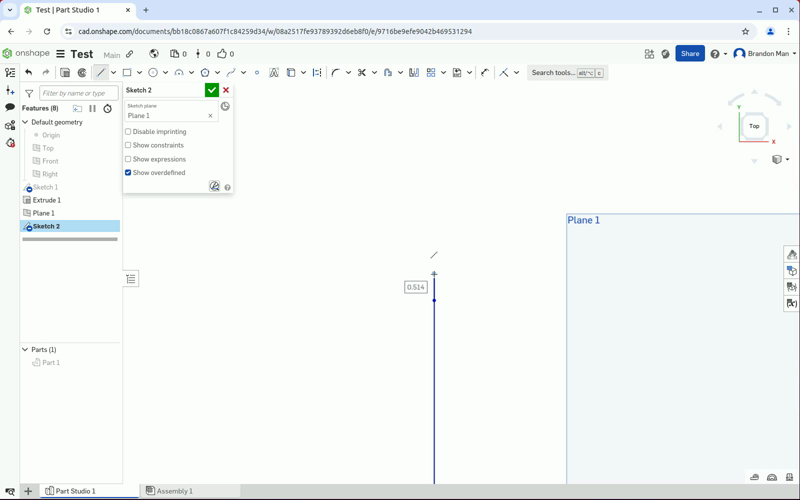
scroll(-6)
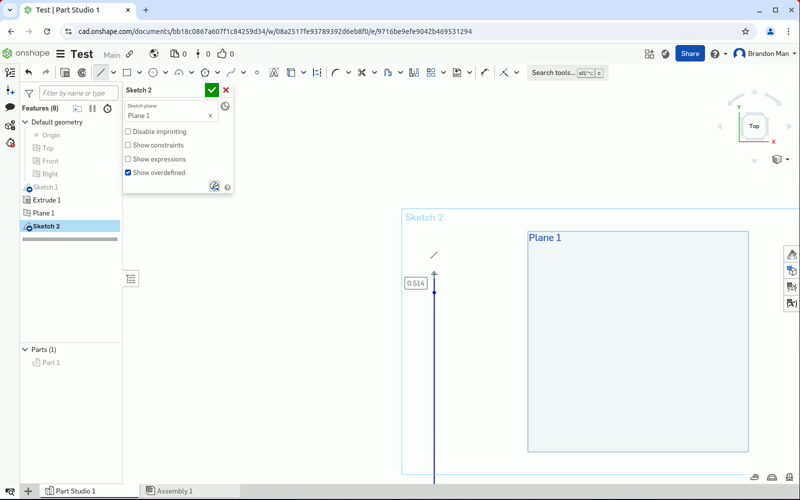
scroll(-6)
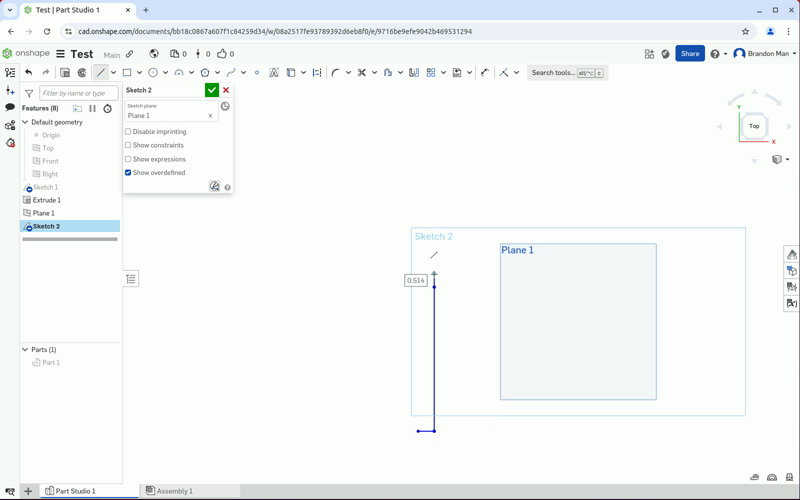
scroll(-6)
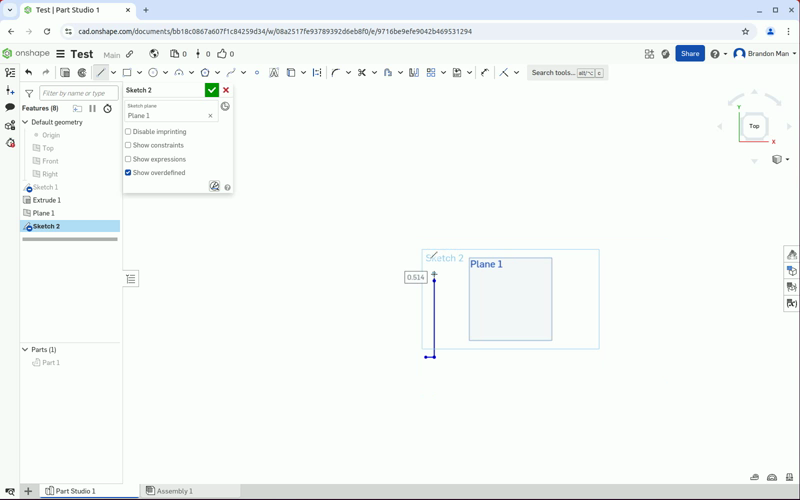
scroll(-6)
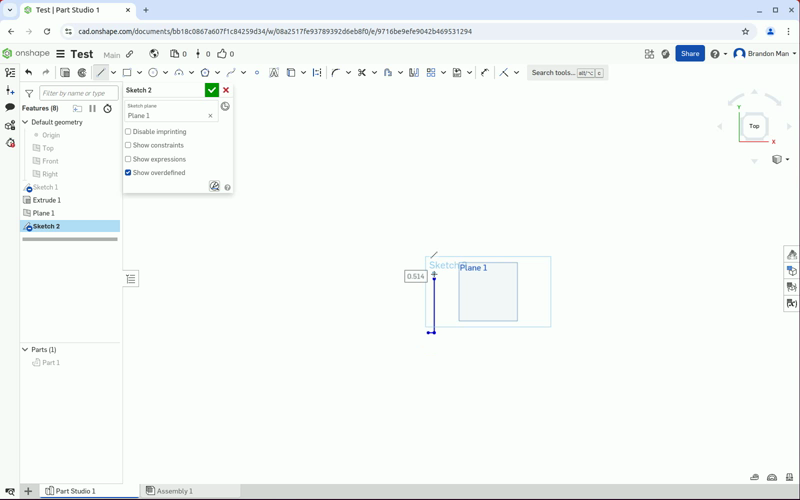
scroll(-6)
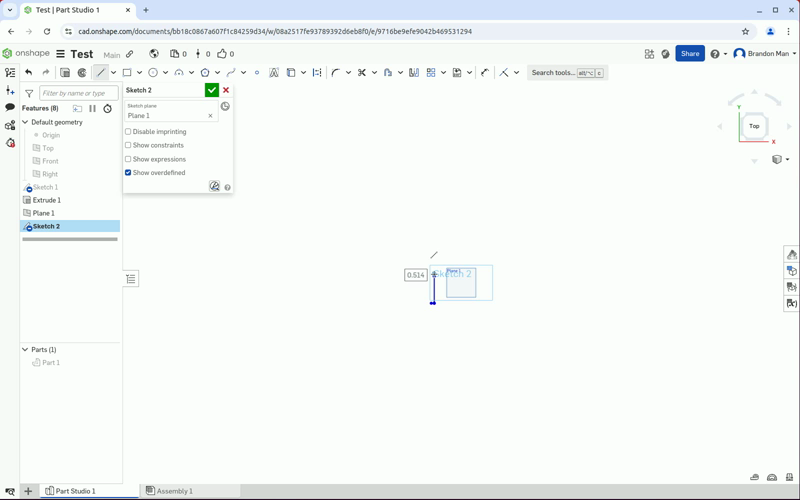
key_up(shift)
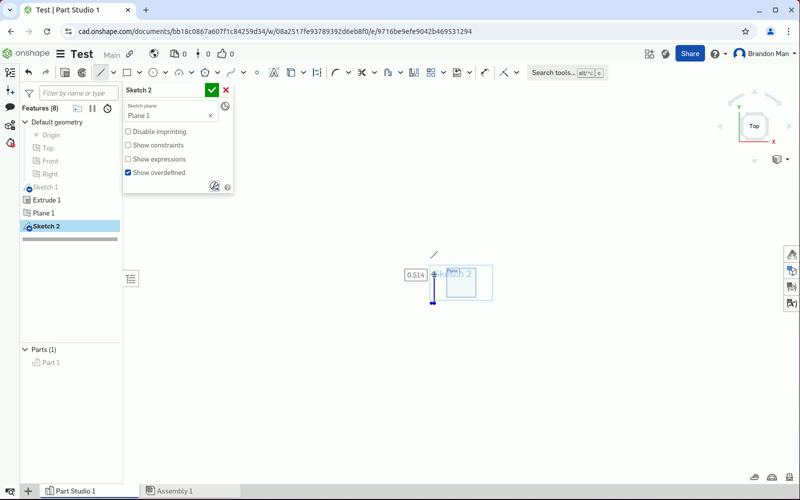
key_down(shift)
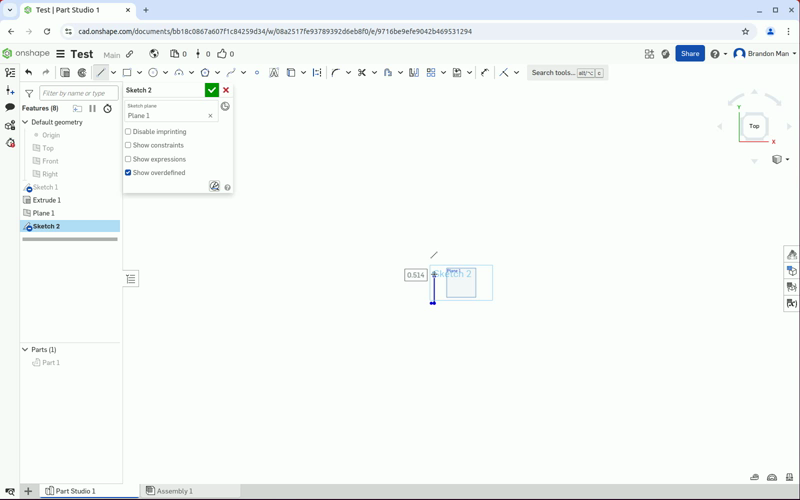
mouse_move(464, 273)
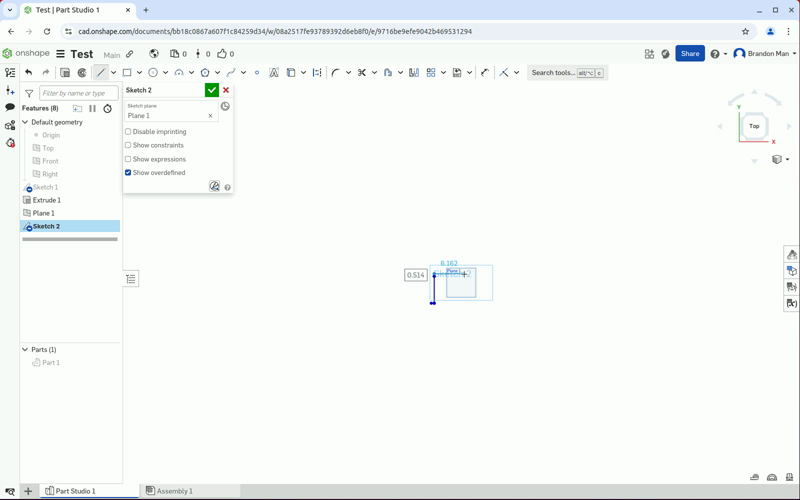
mouse_move(431, 273)
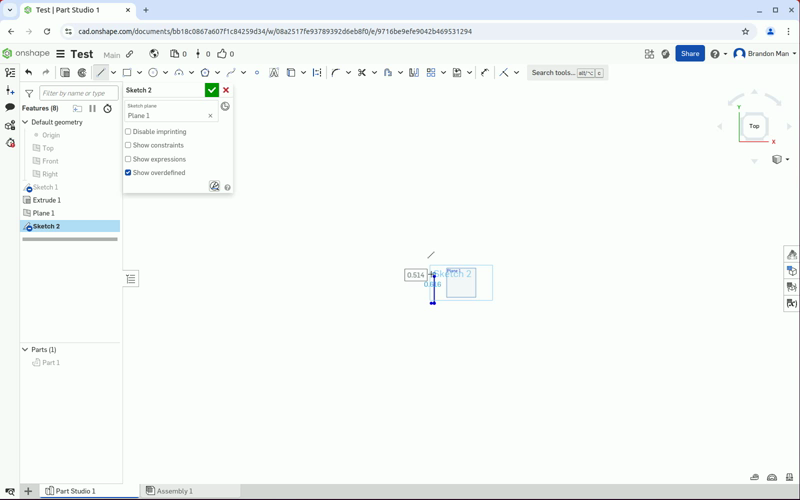
scroll(6)
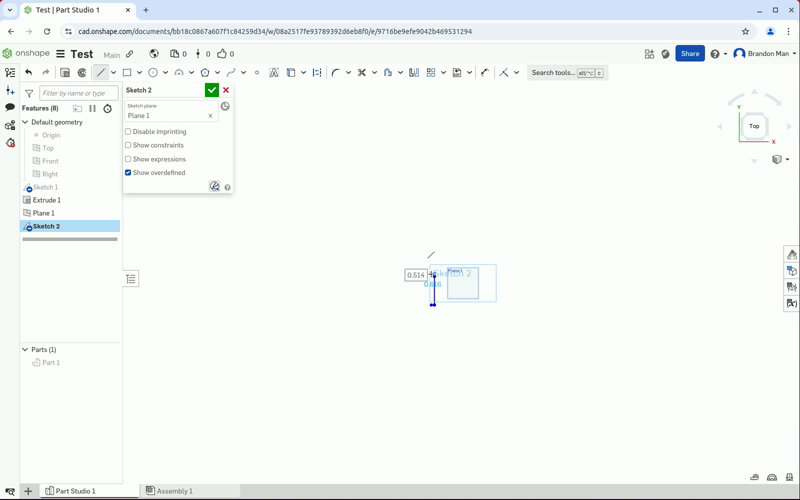
scroll(6)
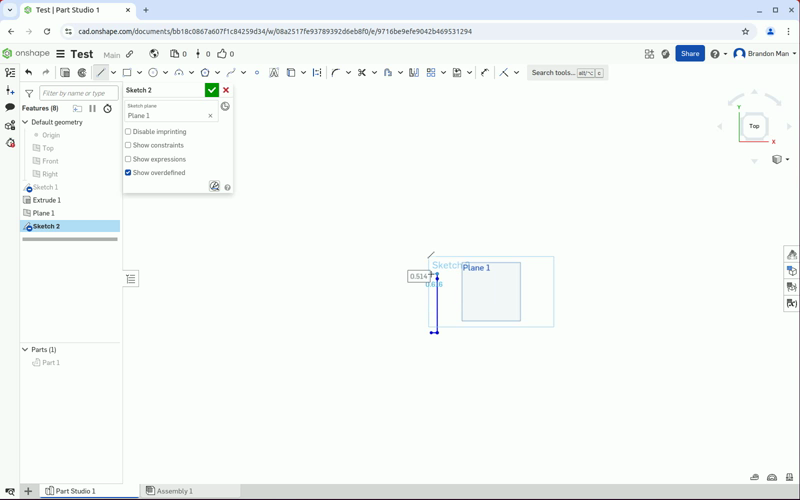
scroll(6)
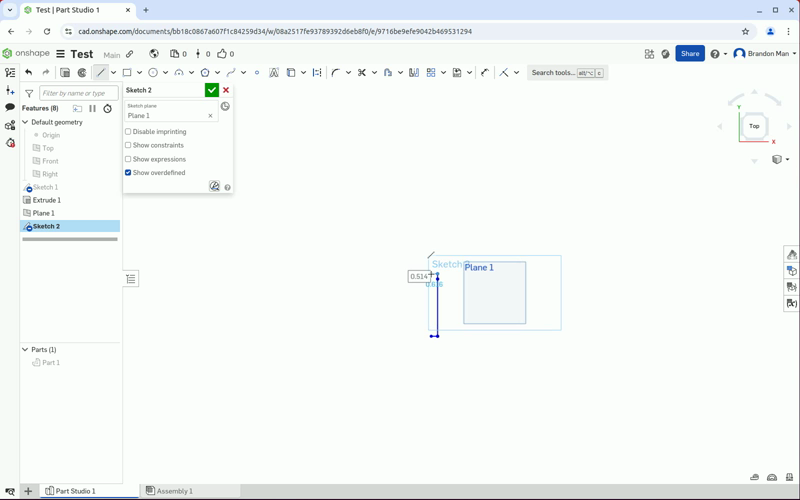
scroll(6)
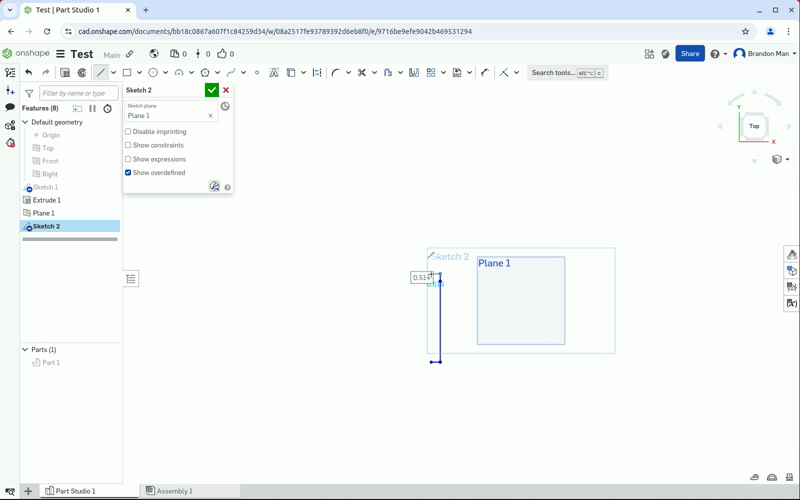
scroll(6)
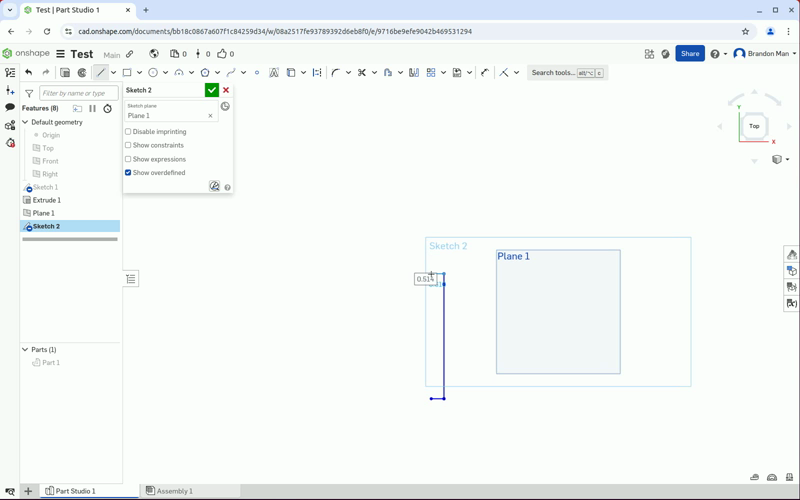
scroll(6)
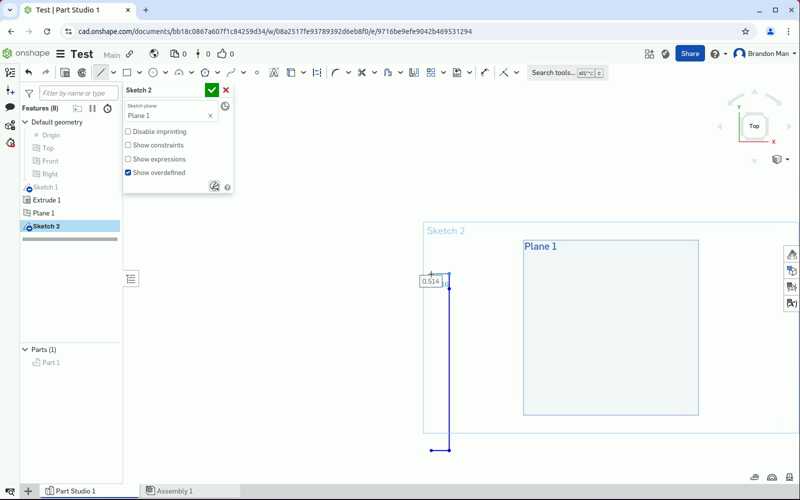
scroll(6)
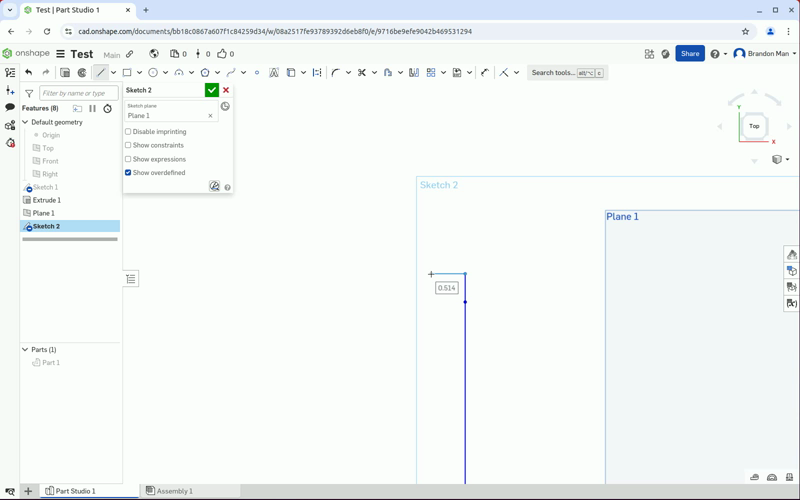
click(431, 273)
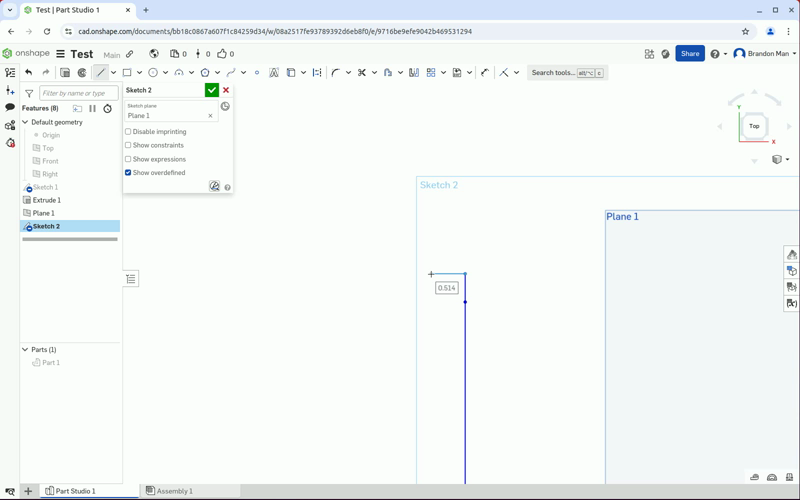
scroll(-6)
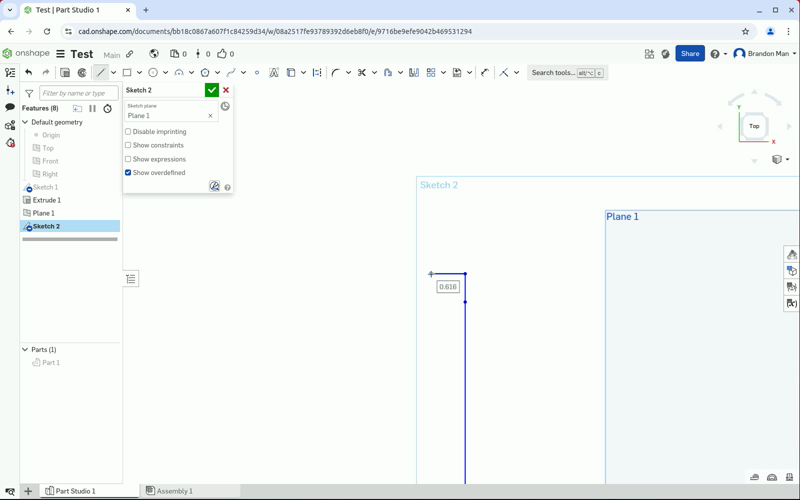
scroll(-6)
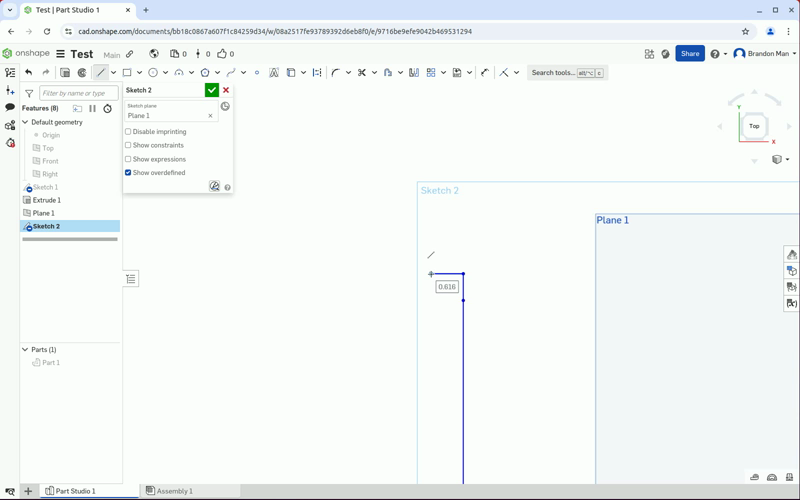
scroll(-6)
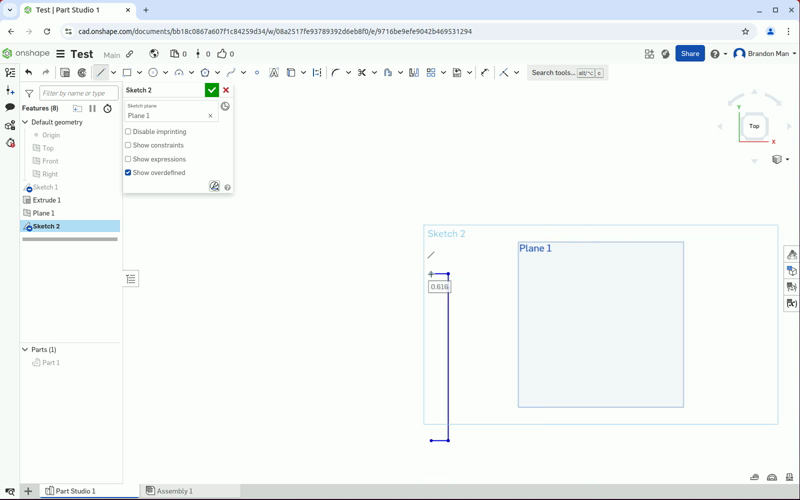
scroll(-6)
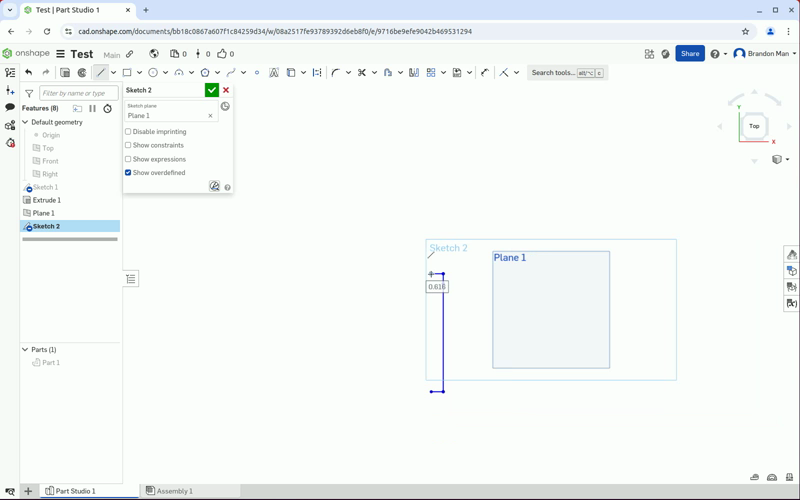
scroll(-6)
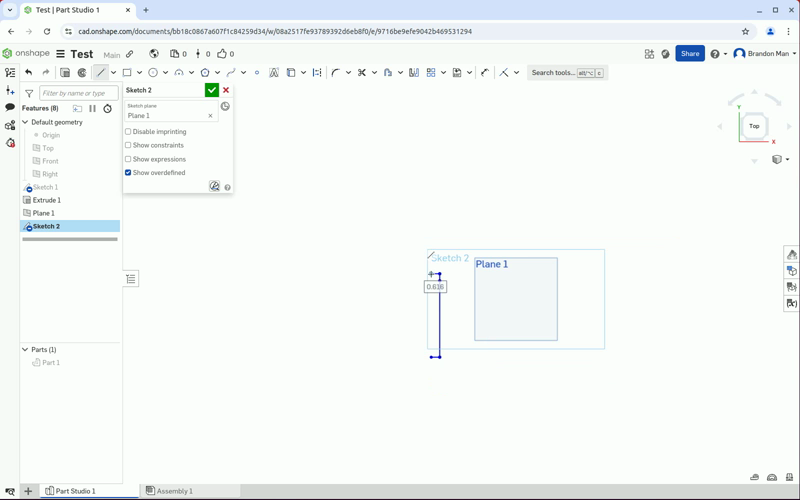
scroll(-6)
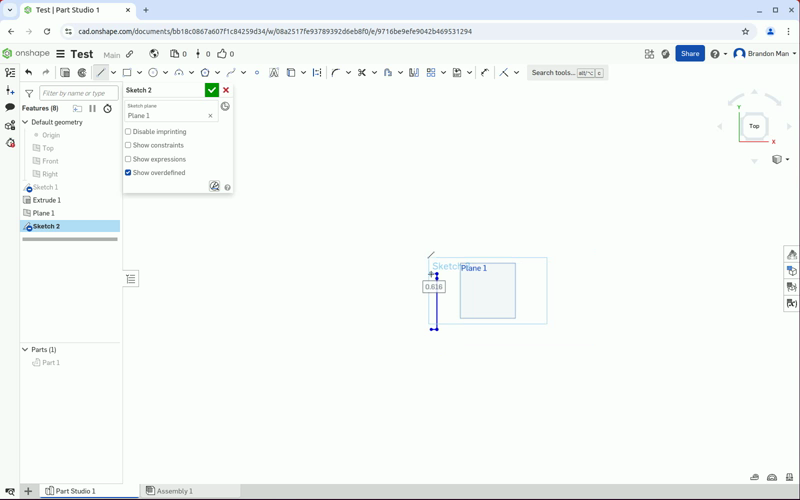
scroll(-6)
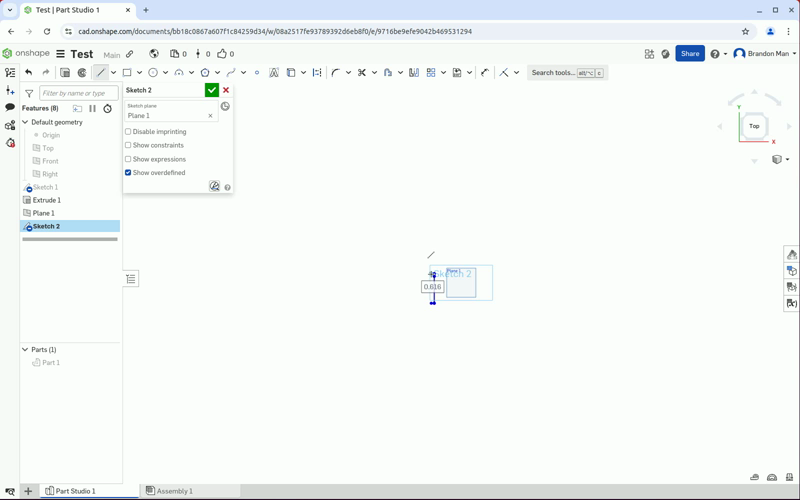
key_up(shift)
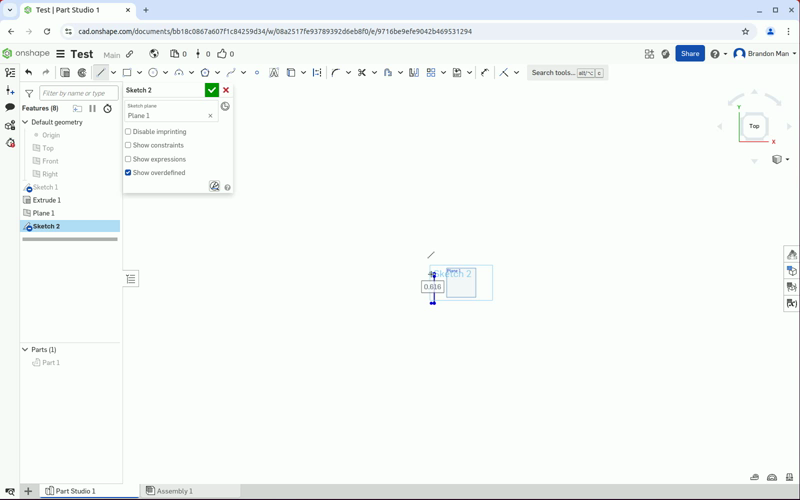
mouse_move(461, 273)
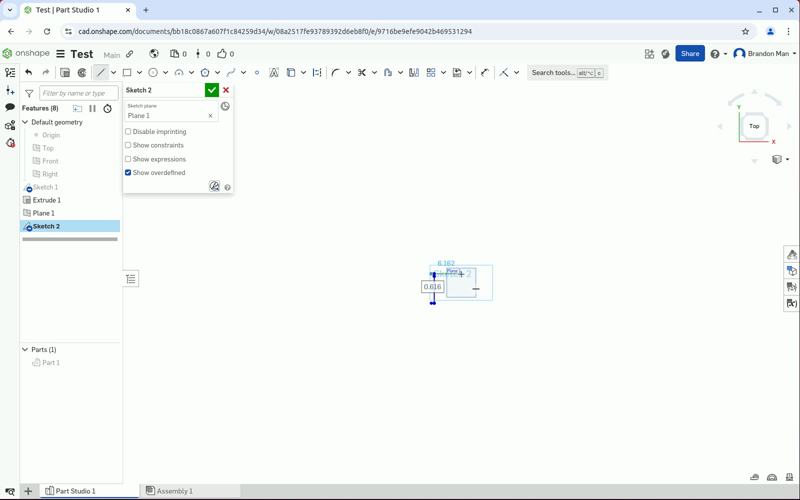
key_down(shift)
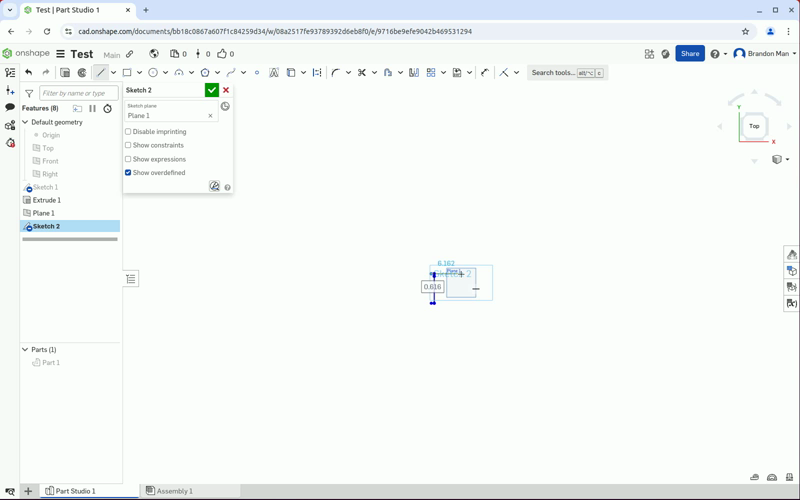
mouse_move(431, 303)
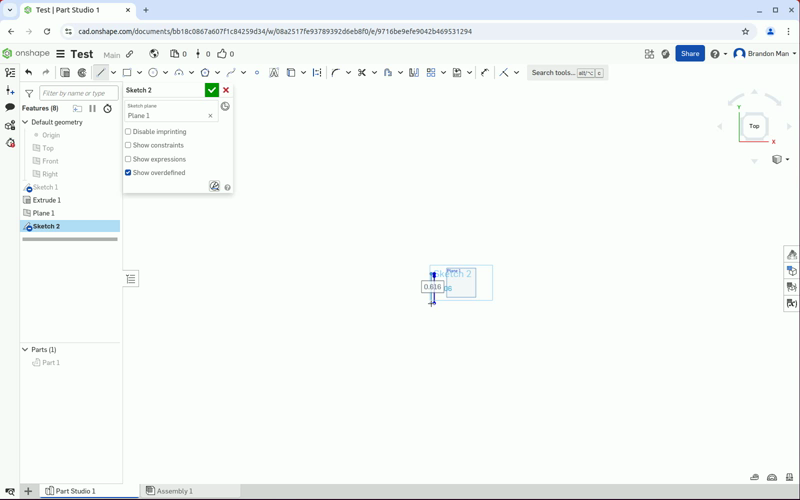
scroll(6)
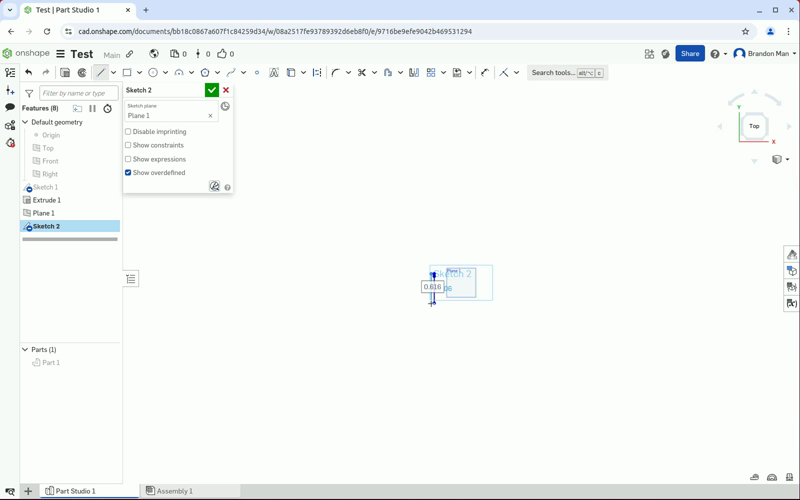
scroll(6)
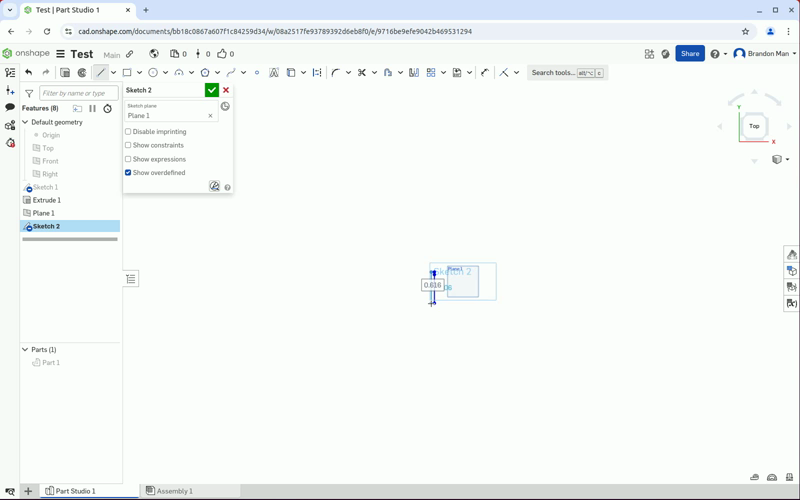
scroll(6)
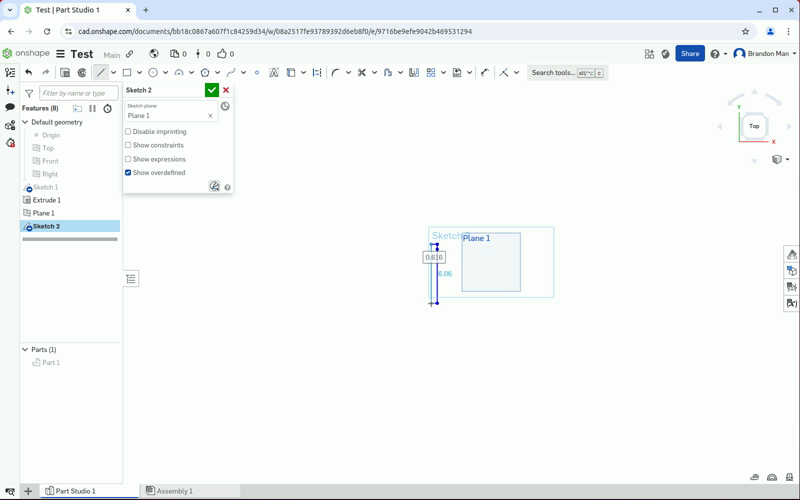
scroll(6)
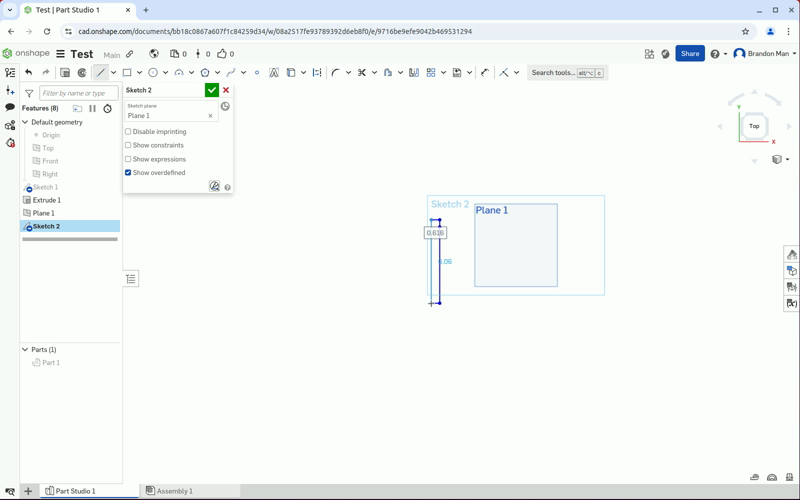
scroll(6)
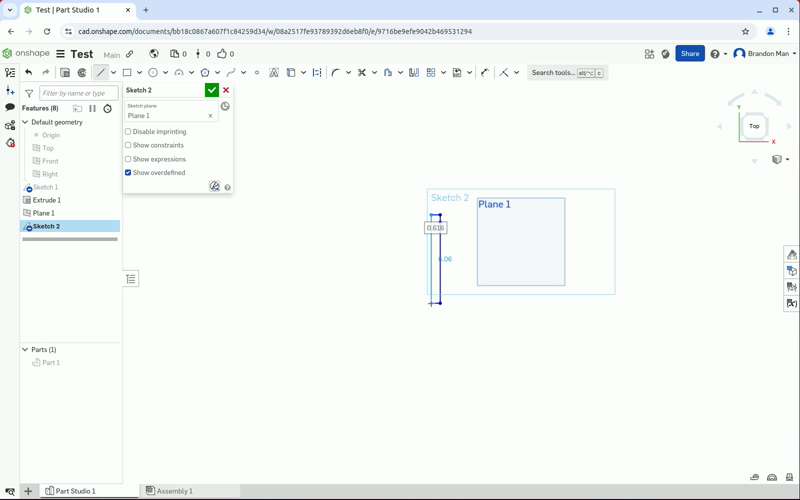
scroll(6)
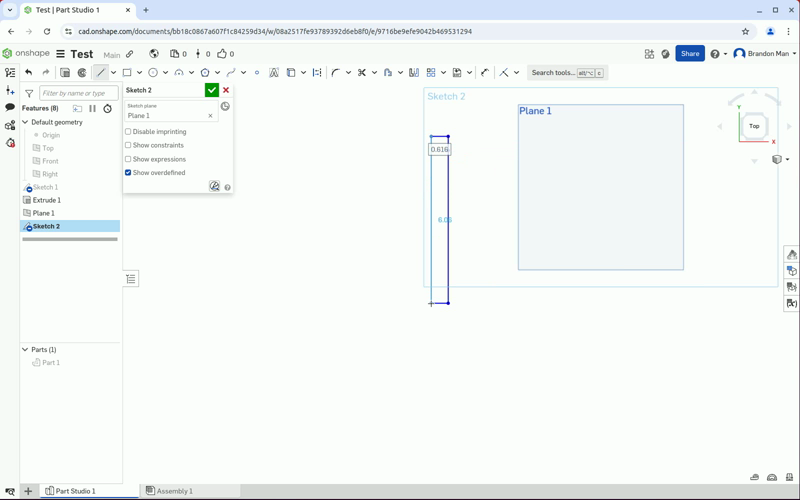
scroll(6)
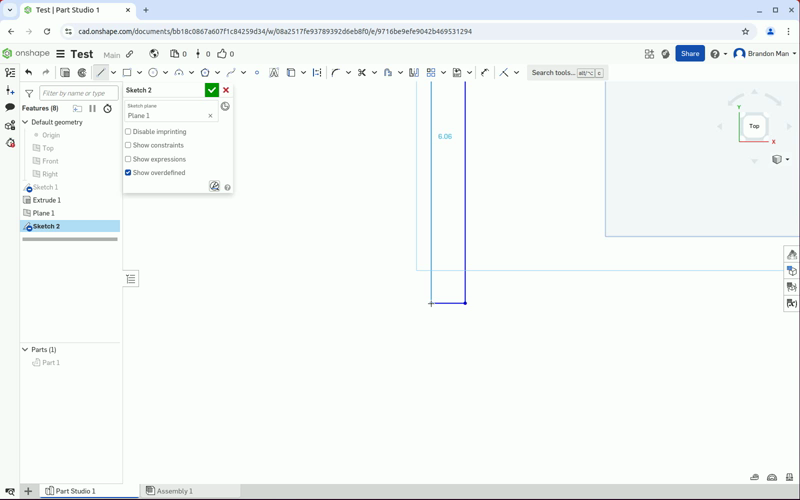
key_up(shift)
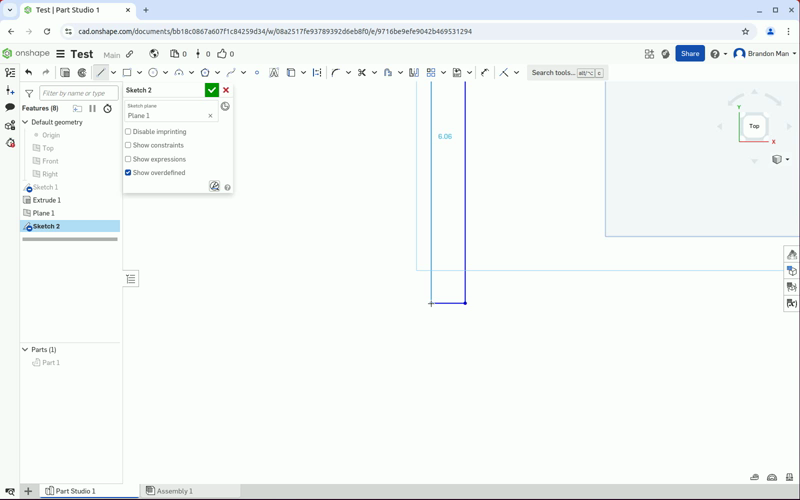
click(431, 303)
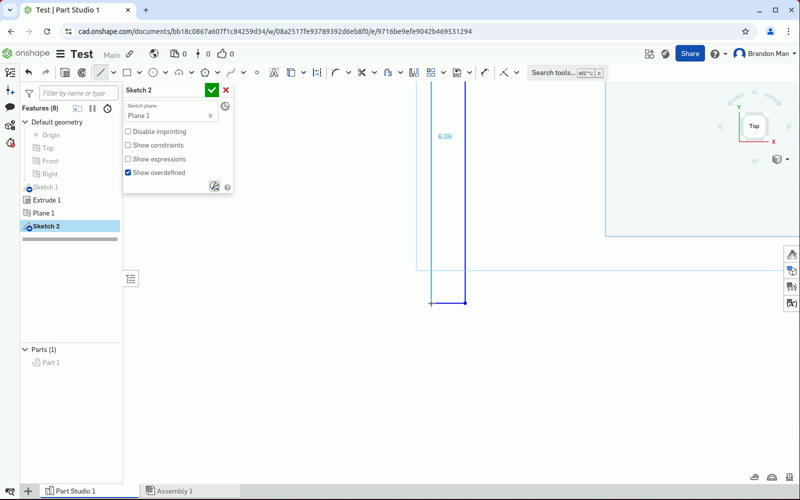
scroll(-6)
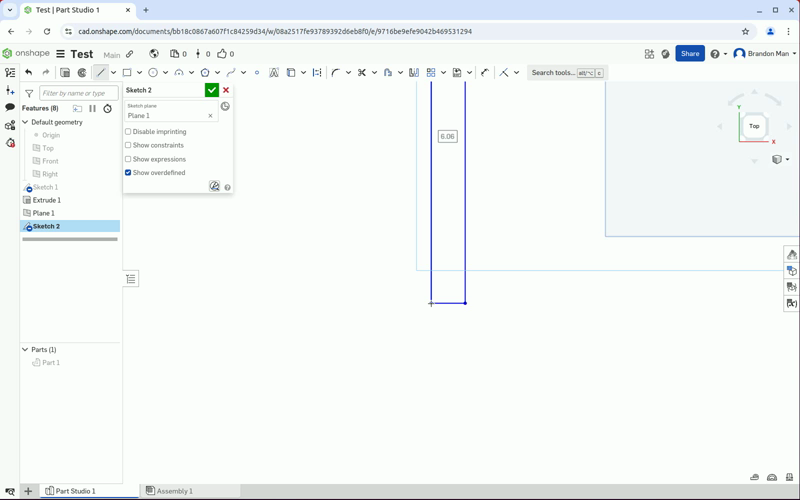
scroll(-6)
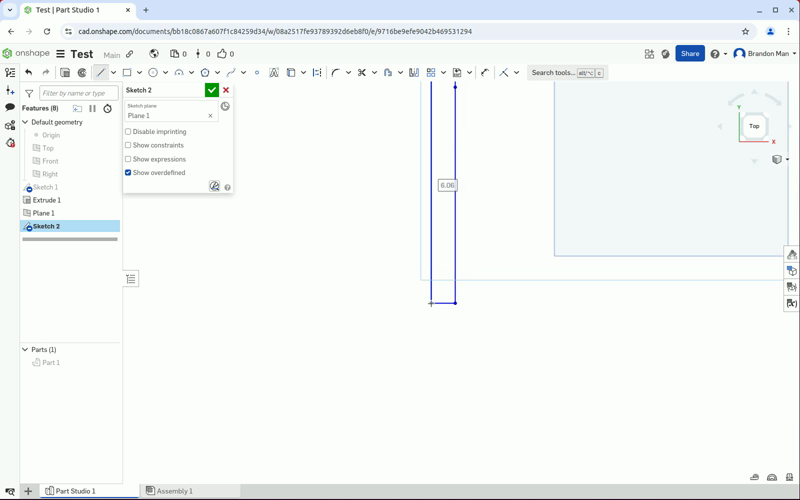
scroll(-6)
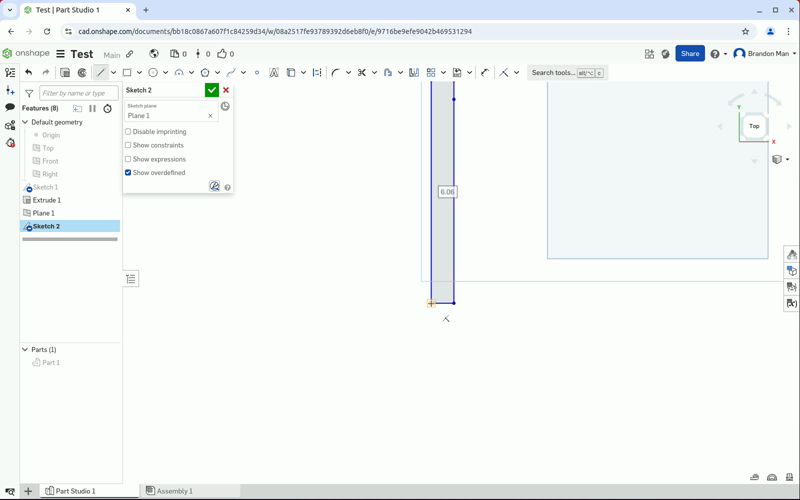
scroll(-6)
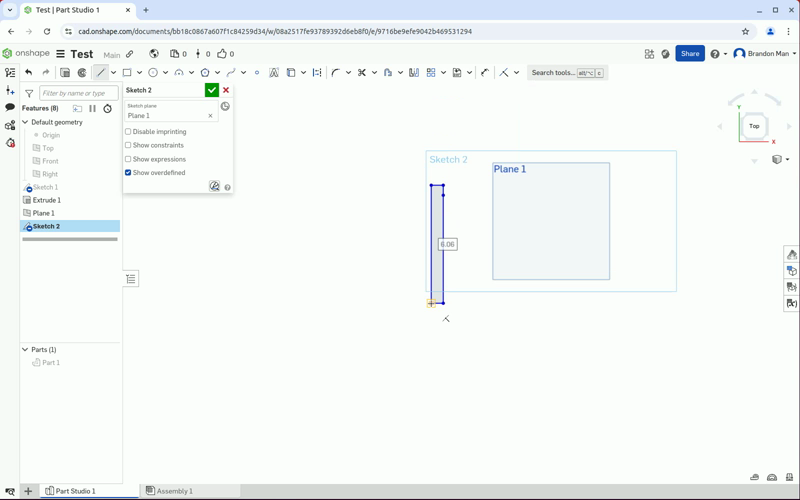
scroll(-6)
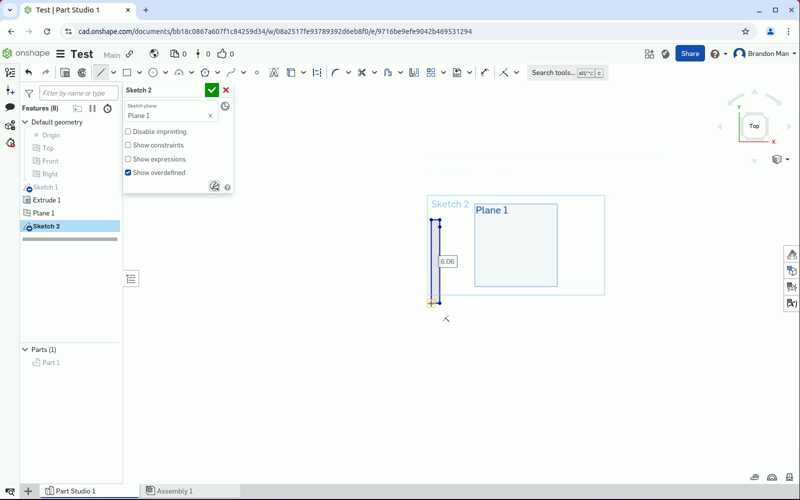
scroll(-6)
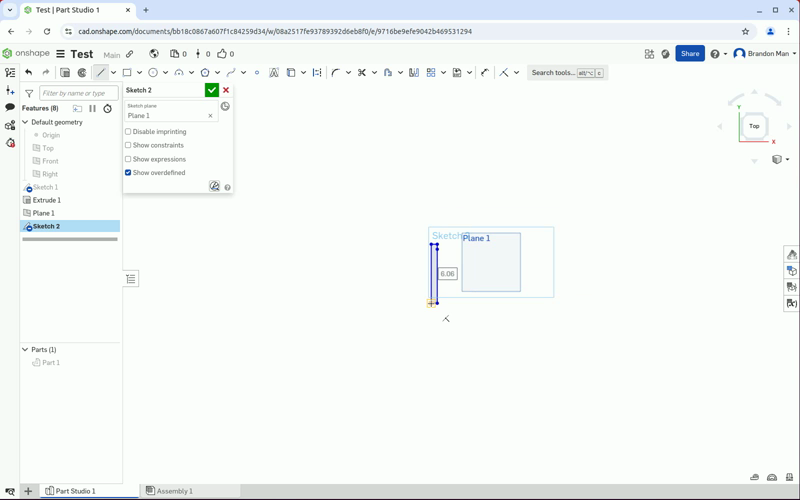
scroll(-6)
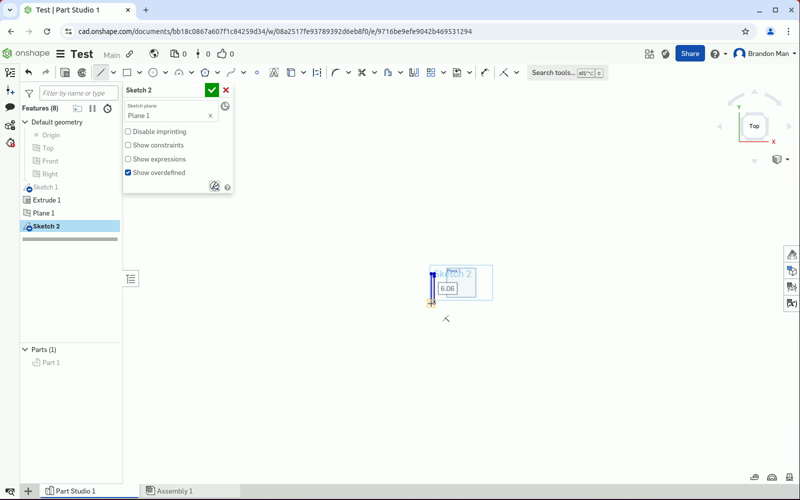
key(esc)
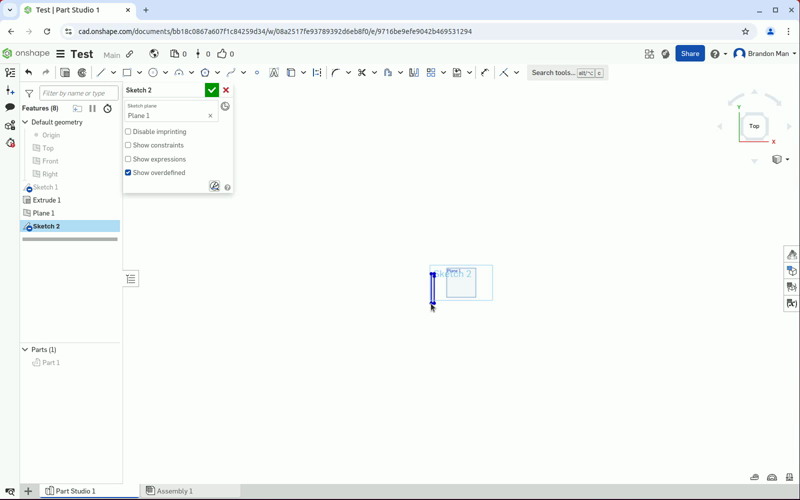
mouse_move(431, 277)
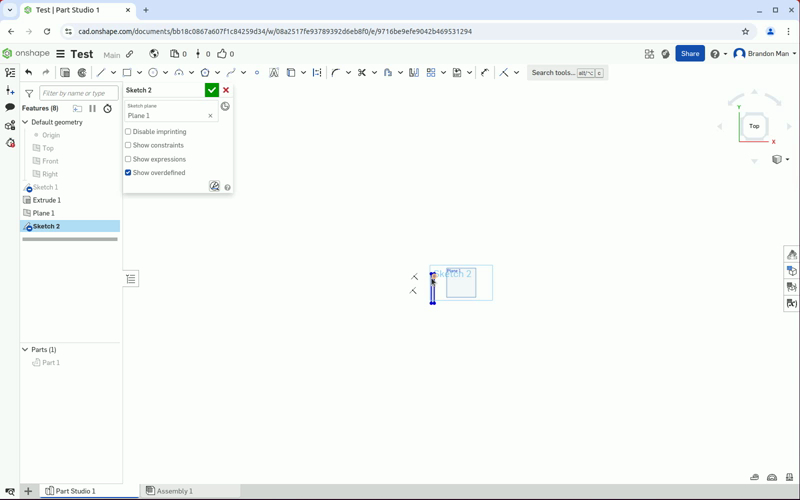
scroll(6)
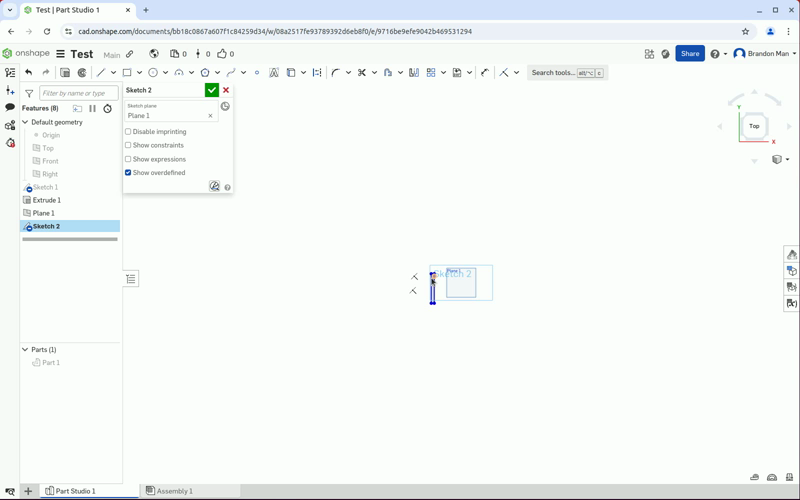
scroll(6)
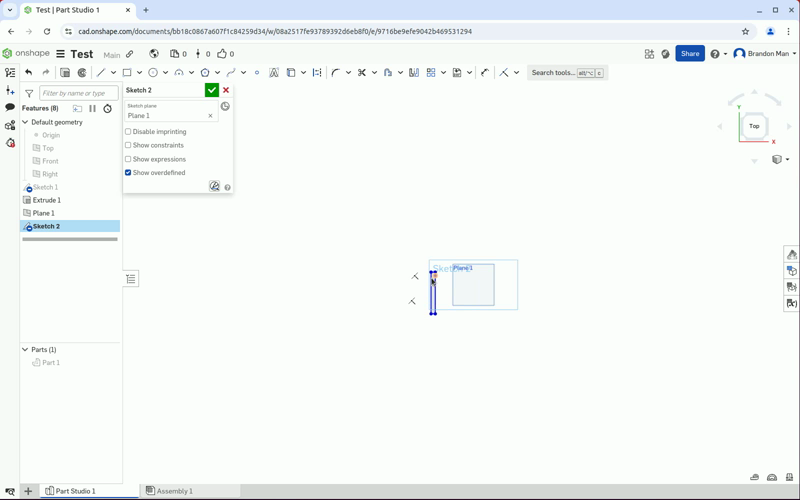
scroll(6)
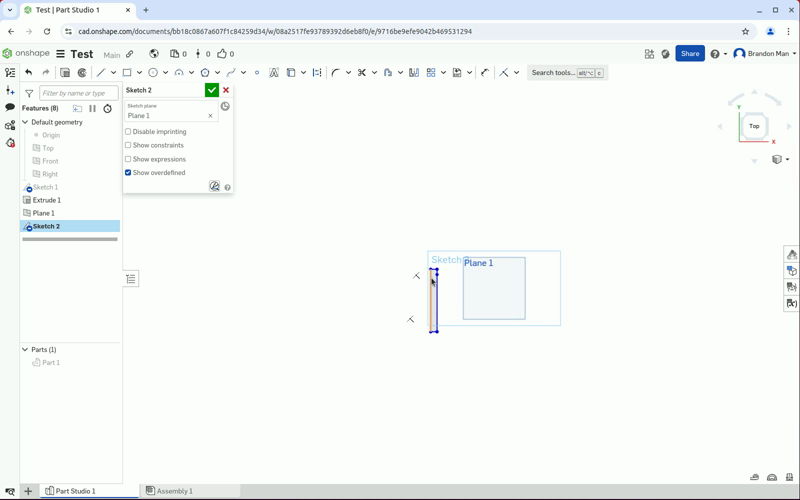
scroll(6)
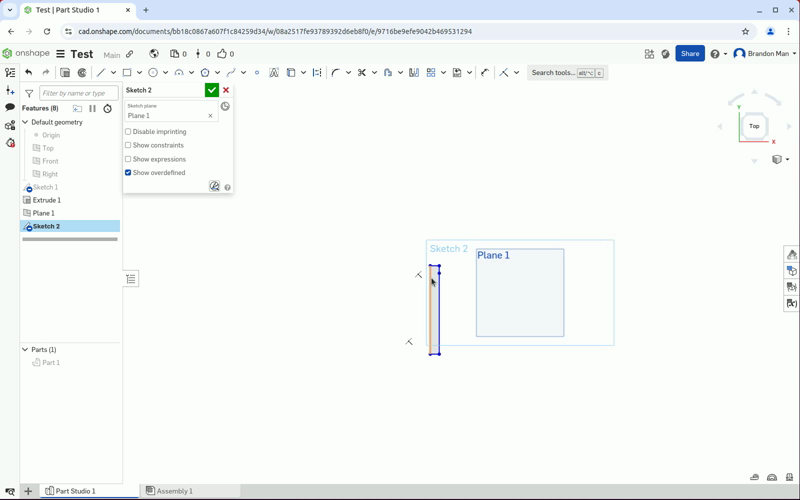
scroll(6)
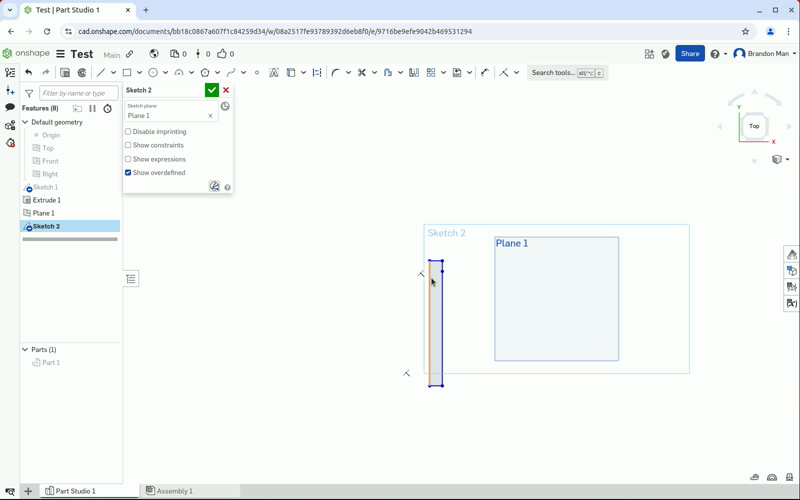
scroll(6)
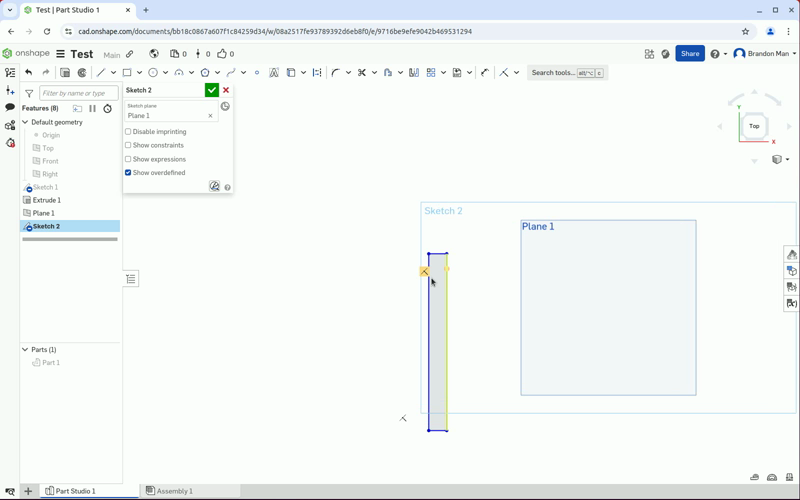
scroll(6)
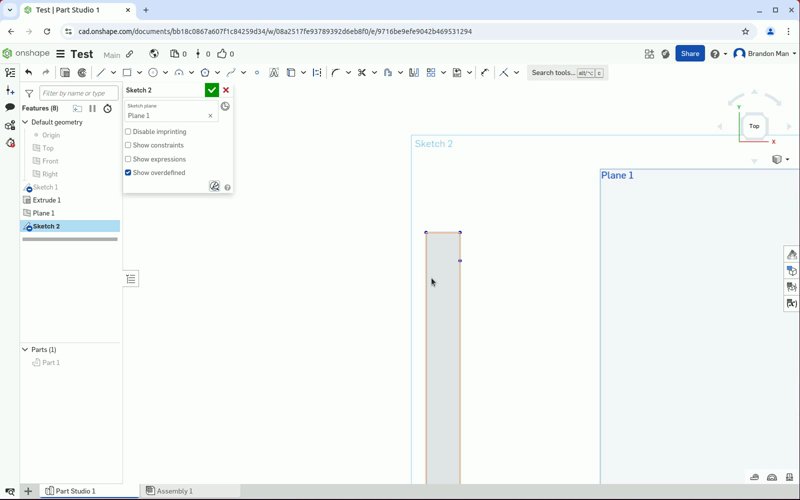
click(431, 277)
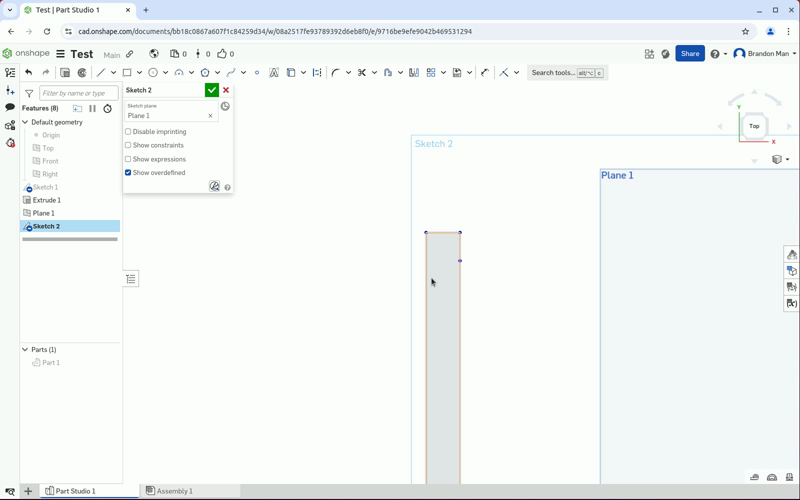
scroll(-6)
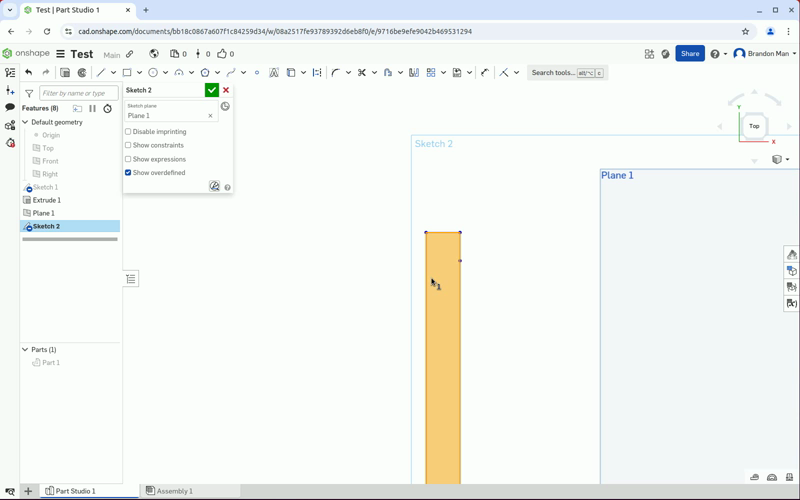
scroll(-6)
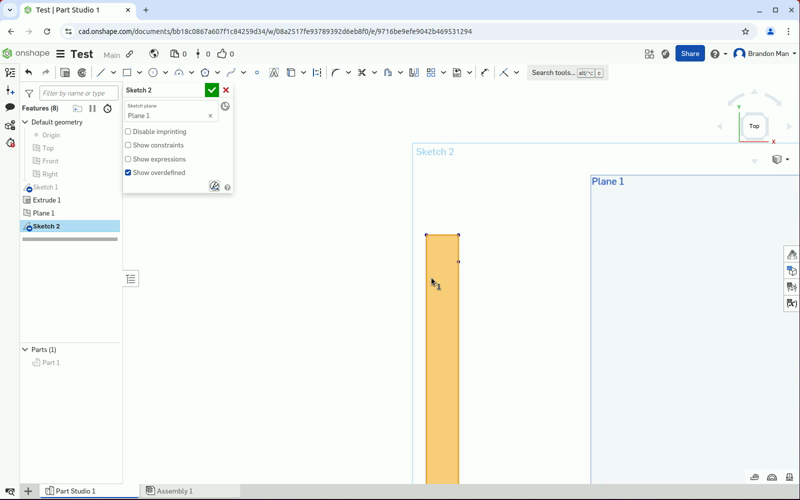
scroll(-6)
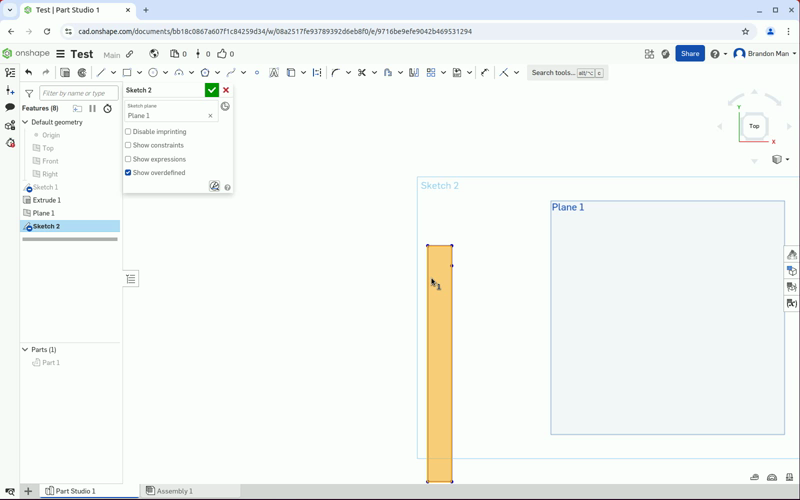
scroll(-6)
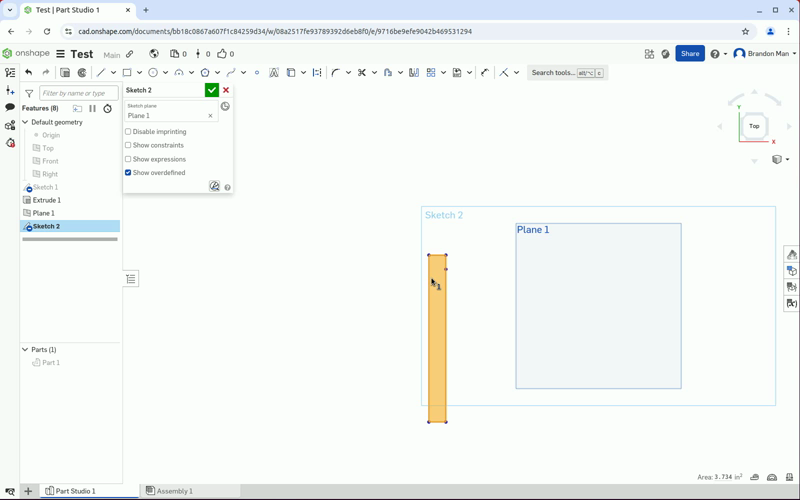
scroll(-6)
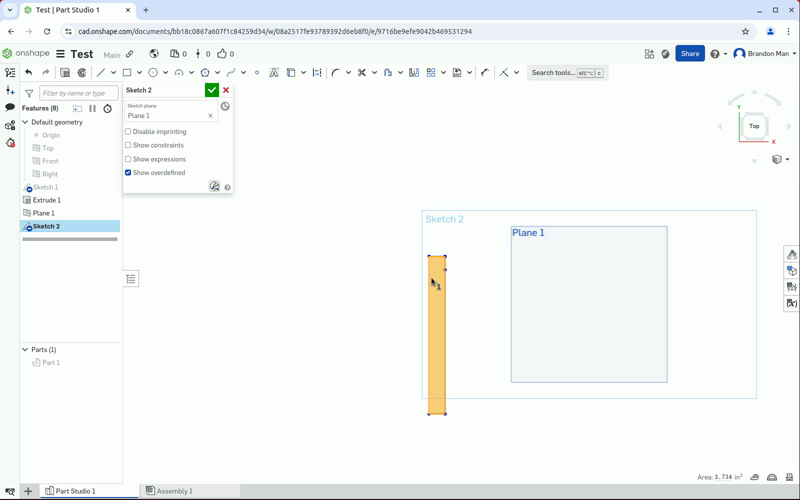
scroll(-6)
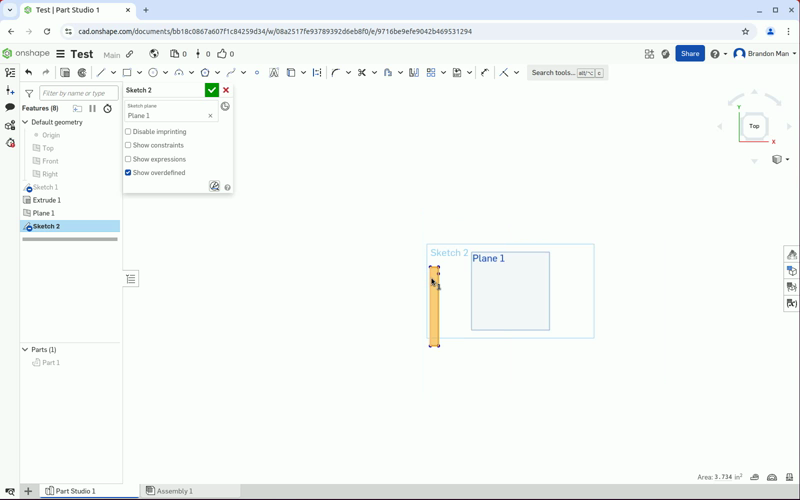
scroll(-6)
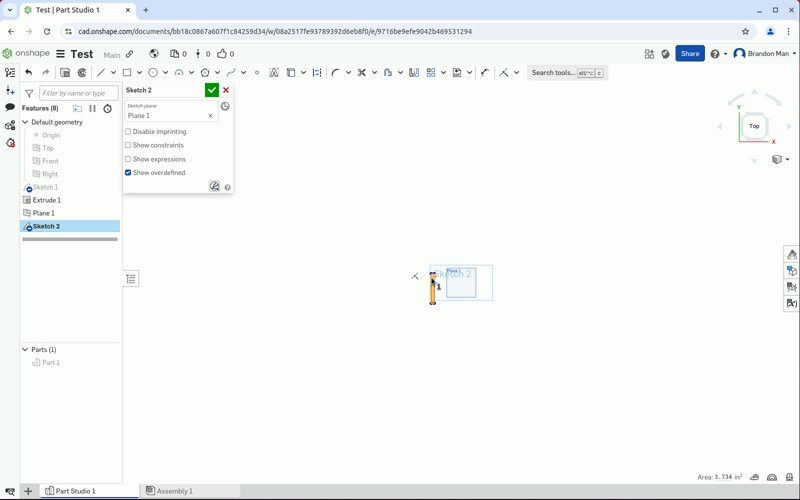
mouse_move(73, 352)
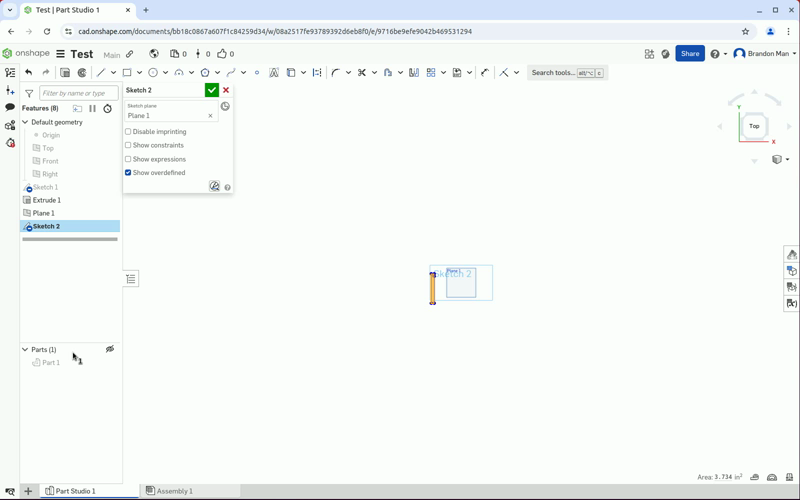
key(shift+y)
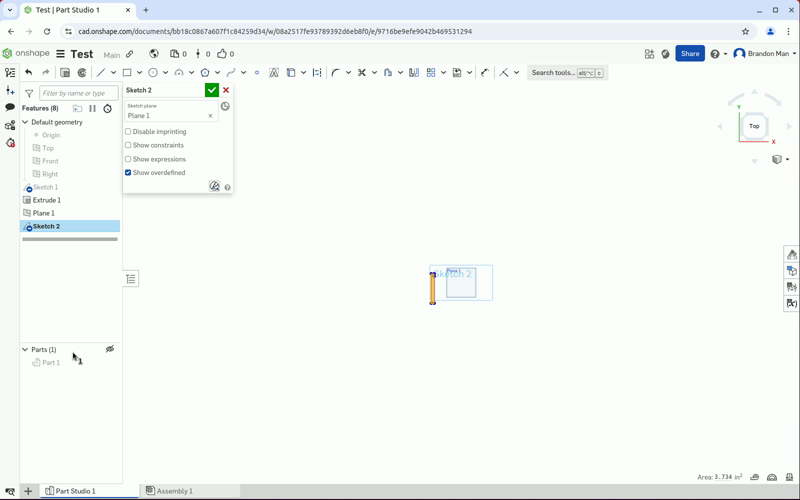
key(shift+e)
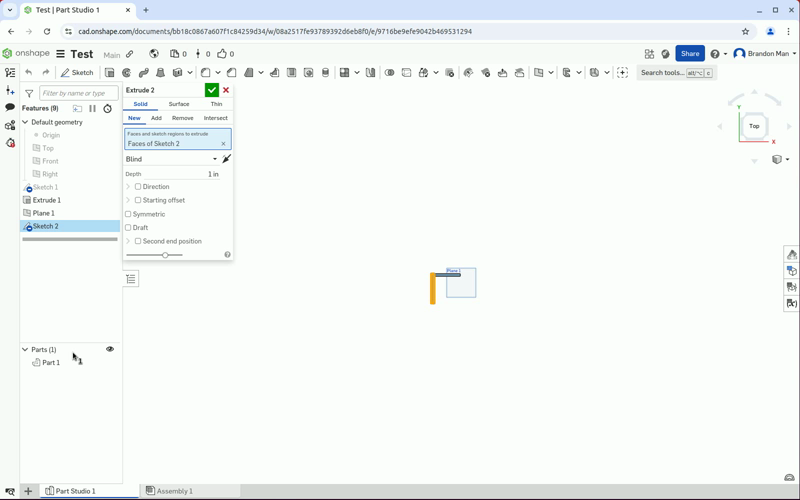
mouse_move(143, 106)
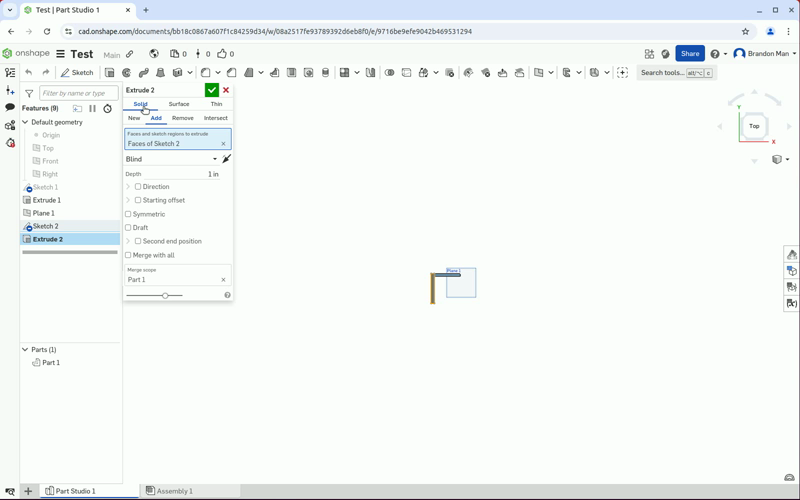
click(143, 106)
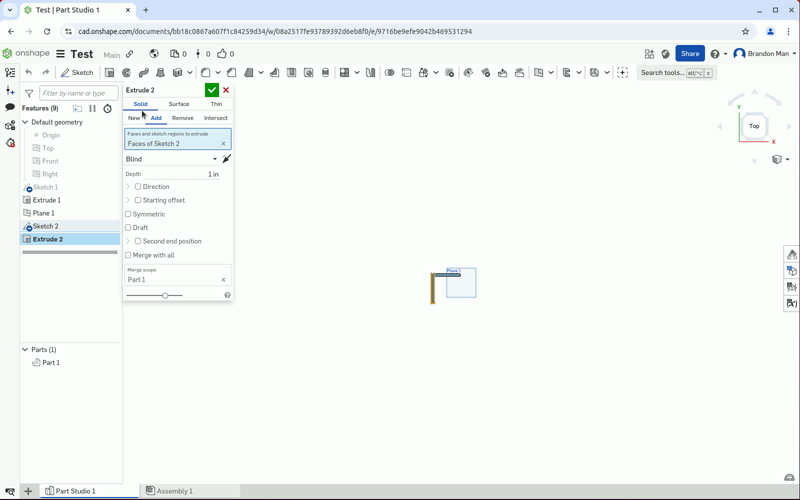
mouse_move(137, 120)
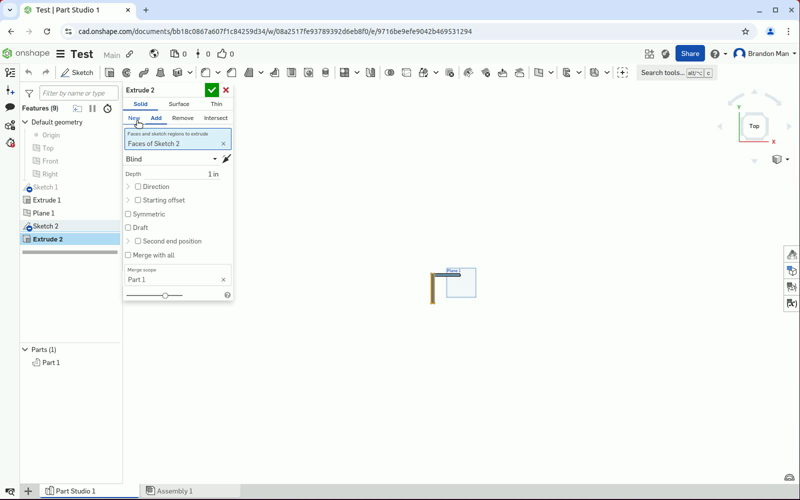
click(137, 120)
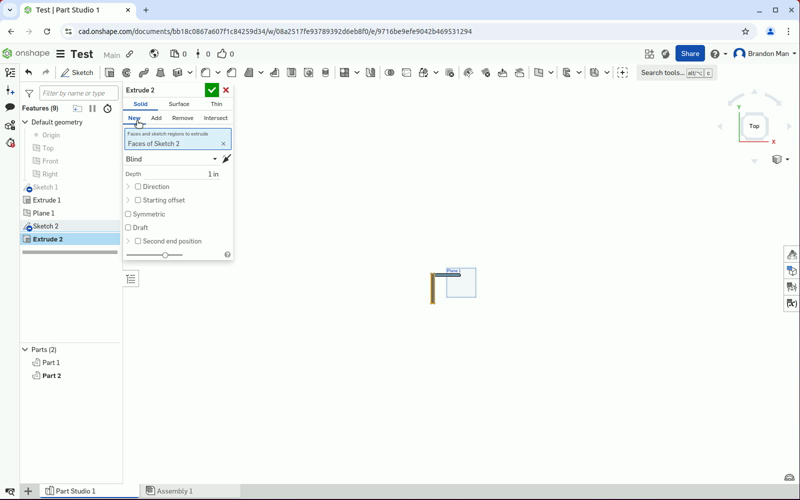
key(tab, 4)
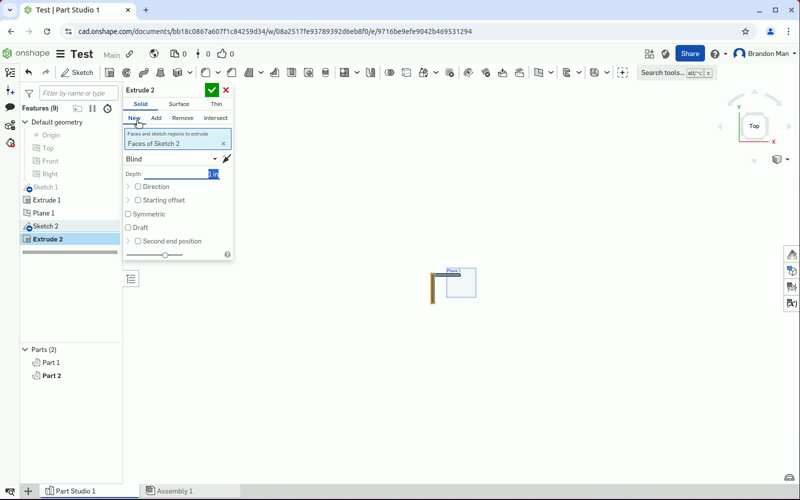
text(0.481)
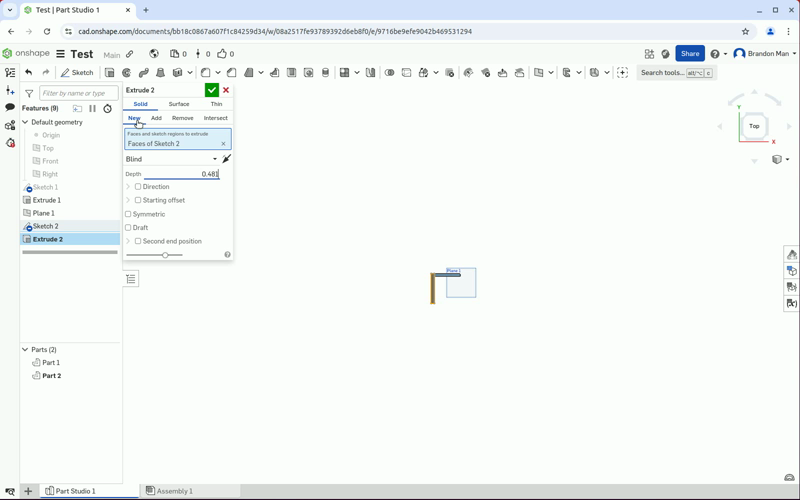
key(enter)
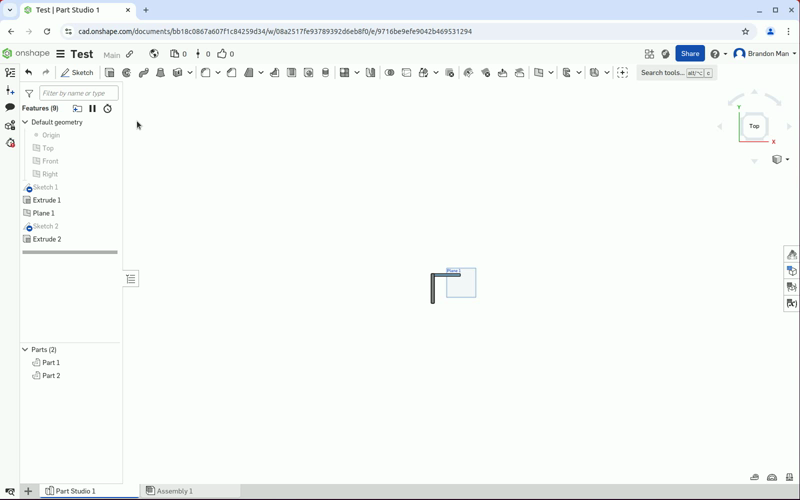
key(shift+h)
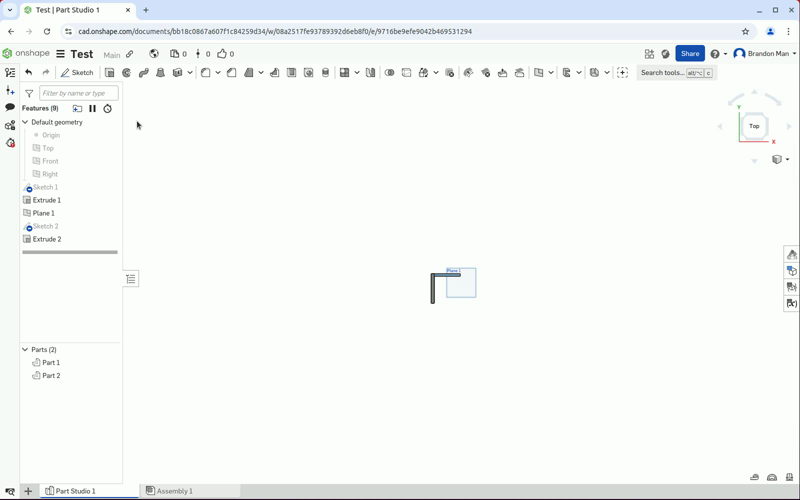
key(shift+h)
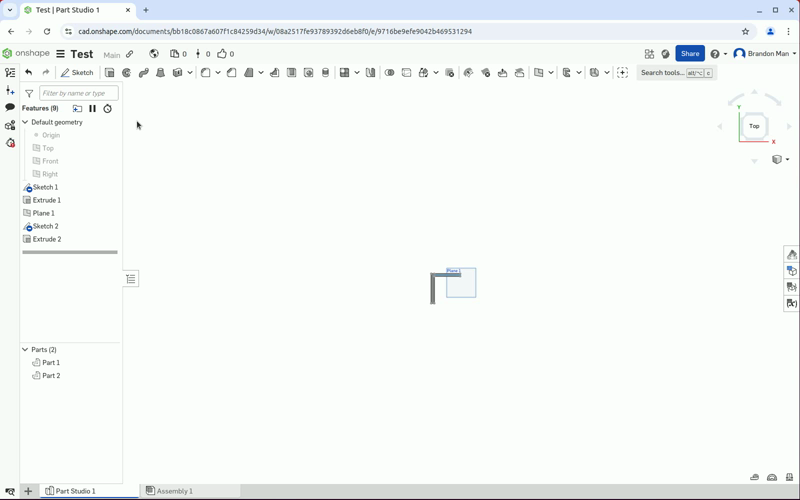
key(shift+7)
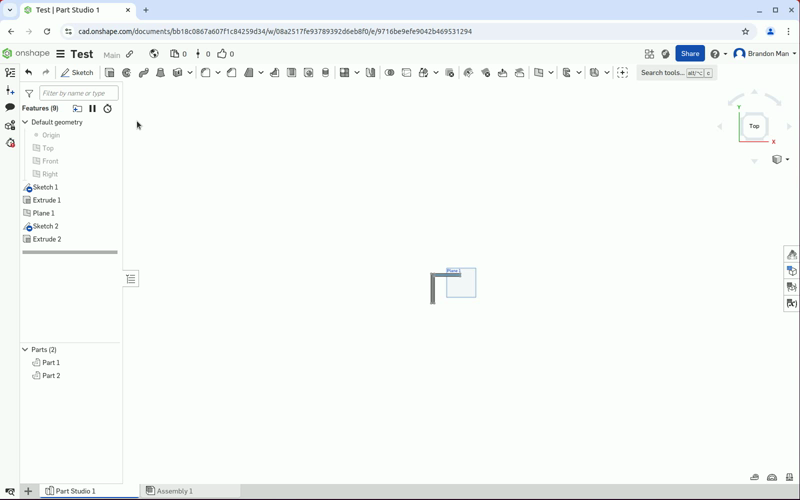
key(up, 3)
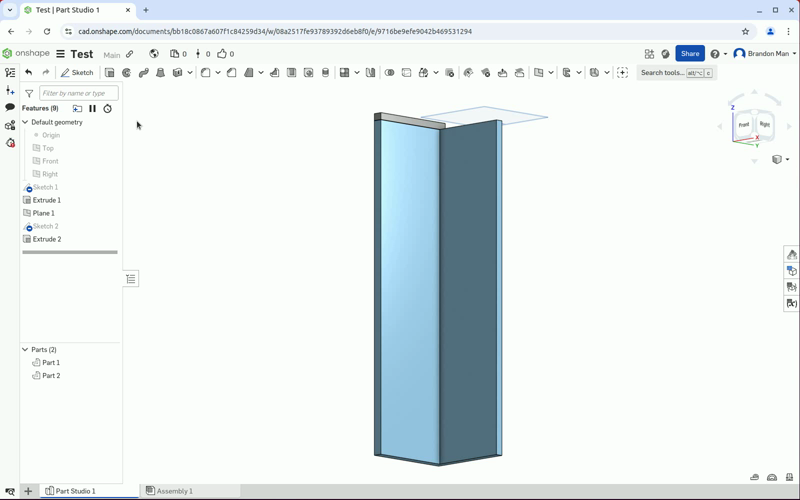
key(left, 3)
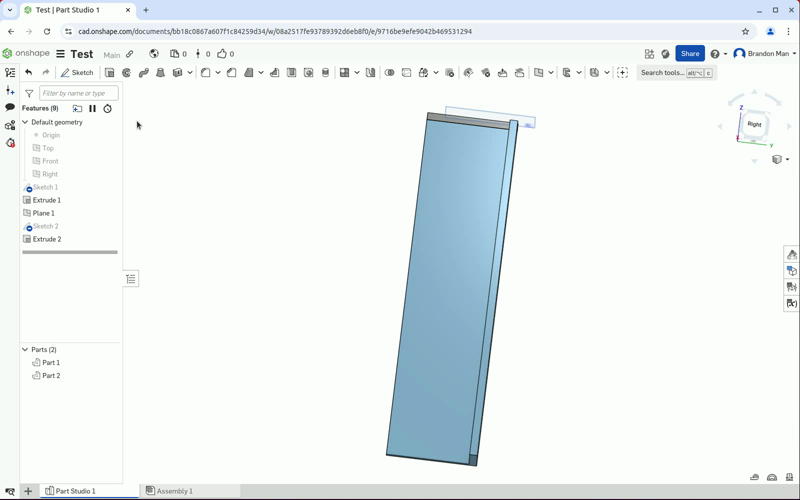
key(right, 3)
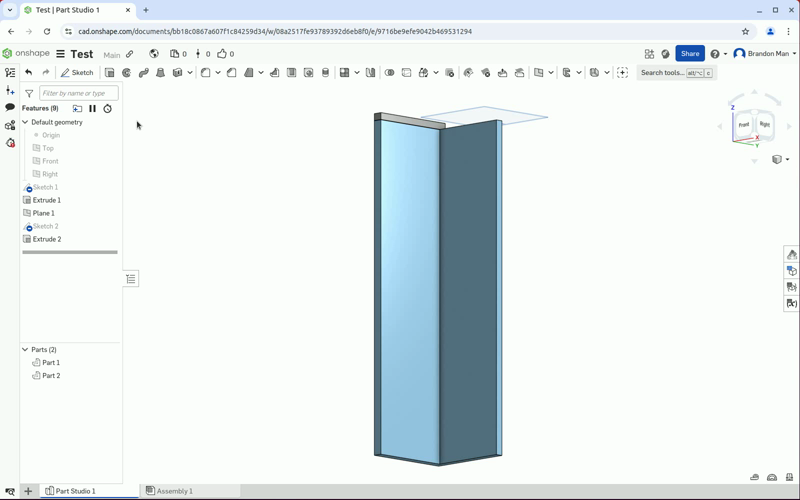
key(down, 3)
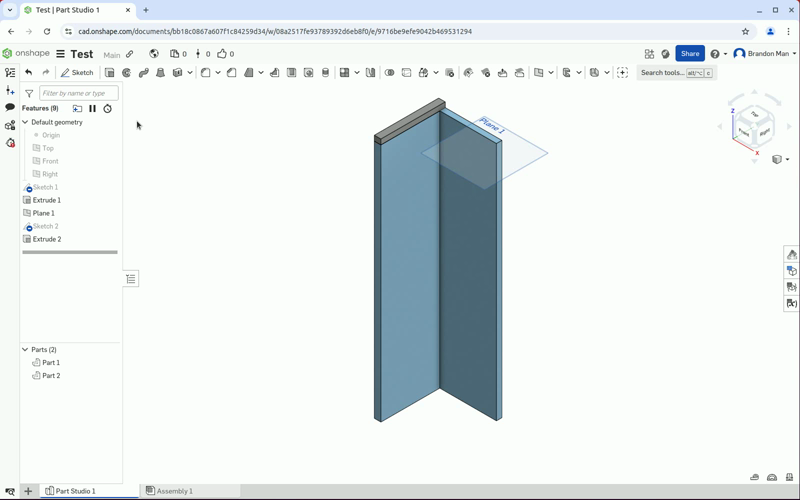
mouse_move(73, 189)
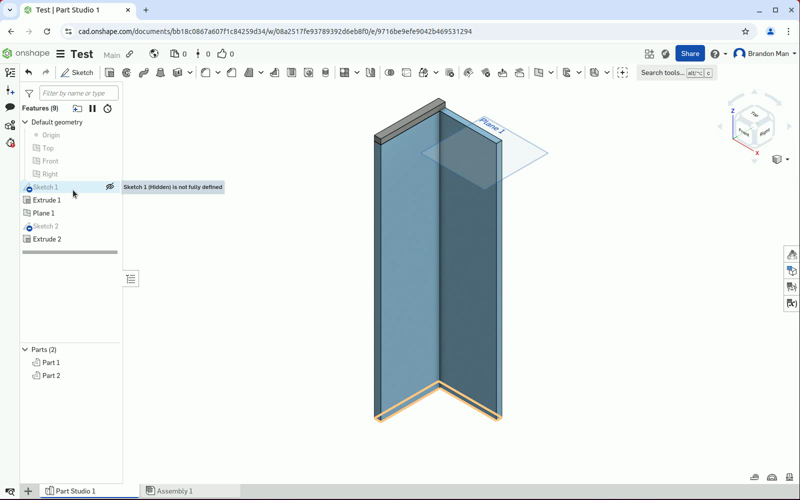
click(73, 189)